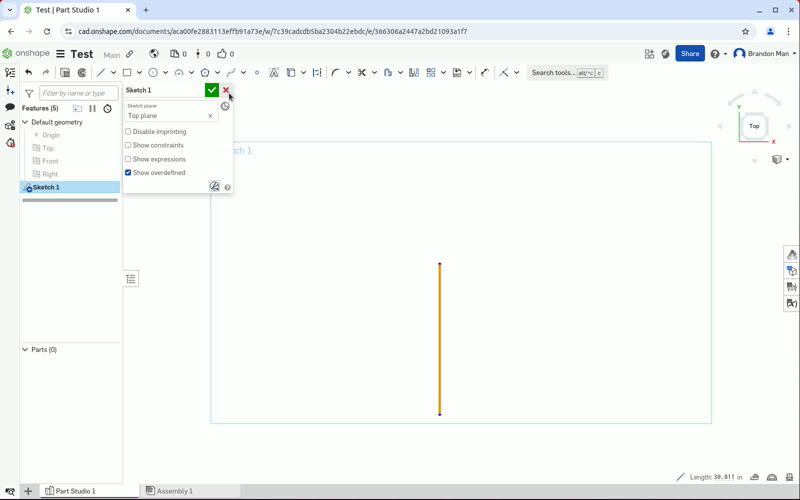
key(shift+h)
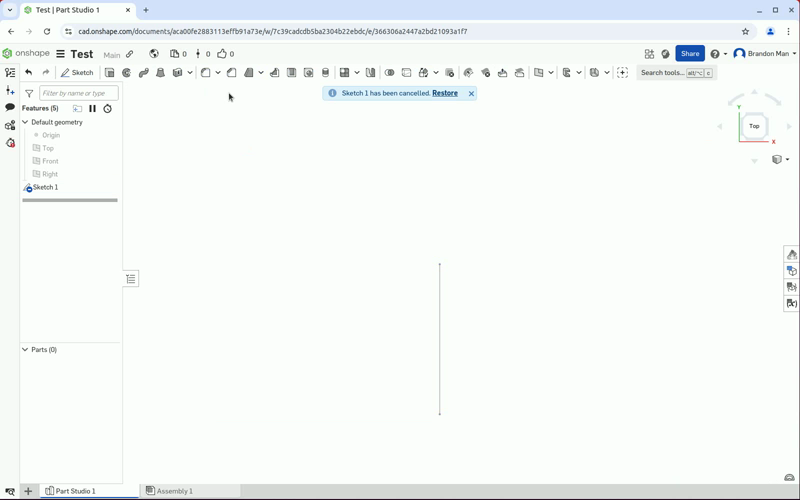
key(shift+s)
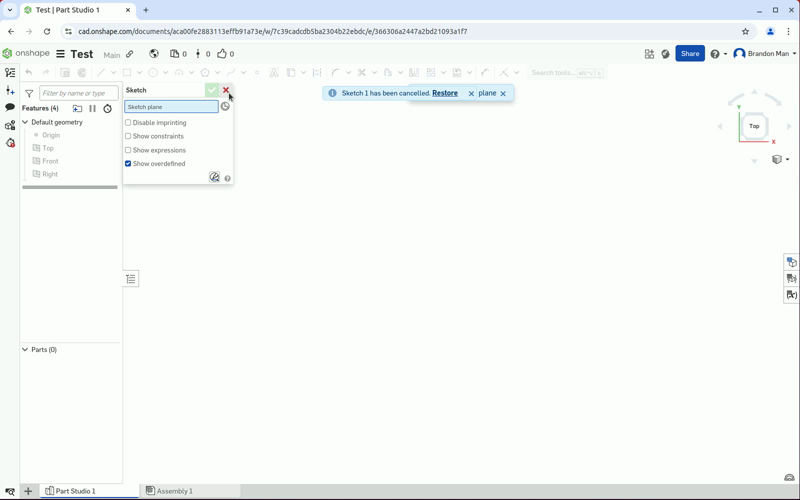
mouse_move(73, 150)
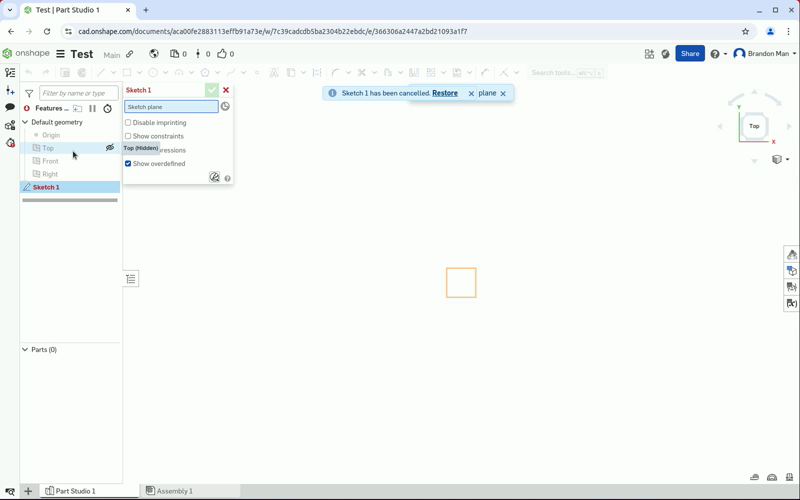
click(73, 150)
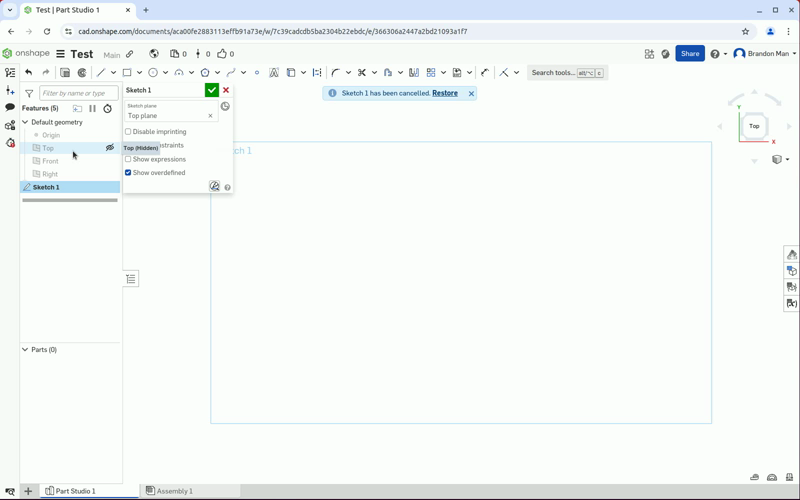
mouse_move(73, 352)
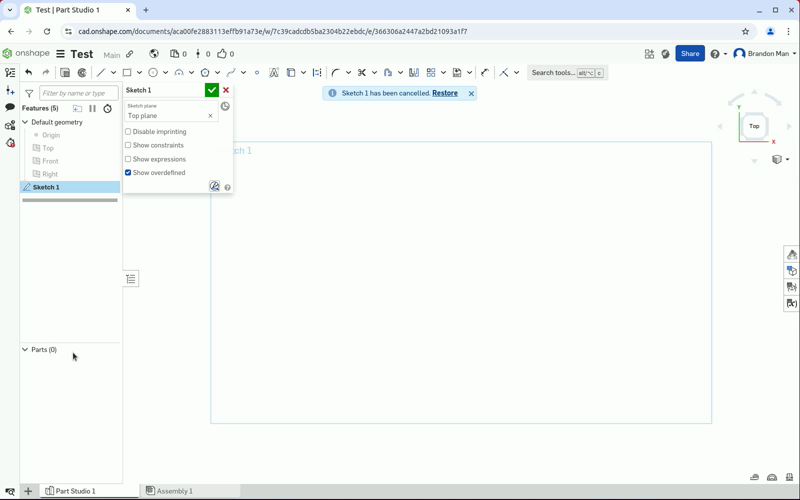
key(y)
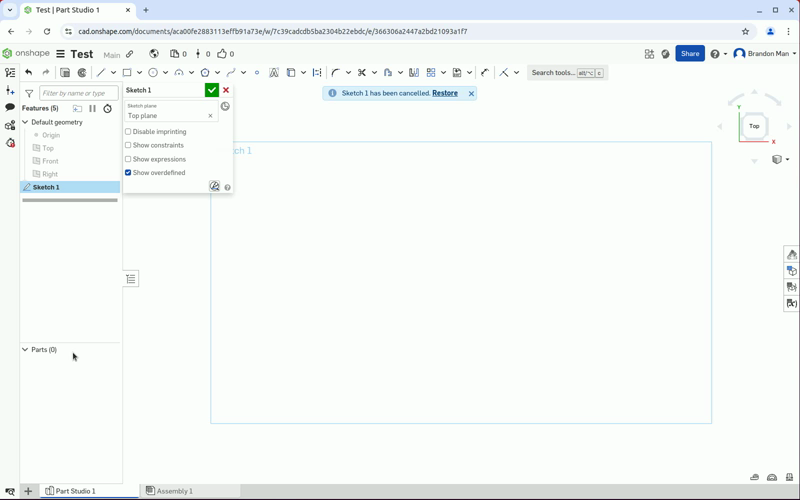
key(l)
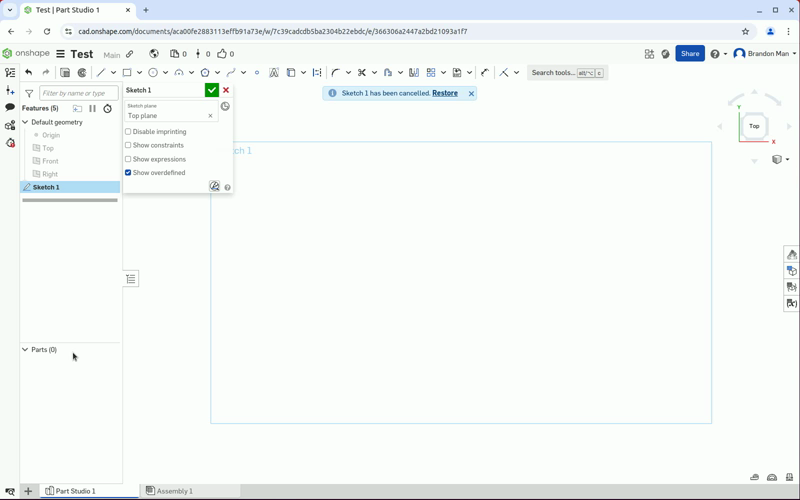
key_down(shift)
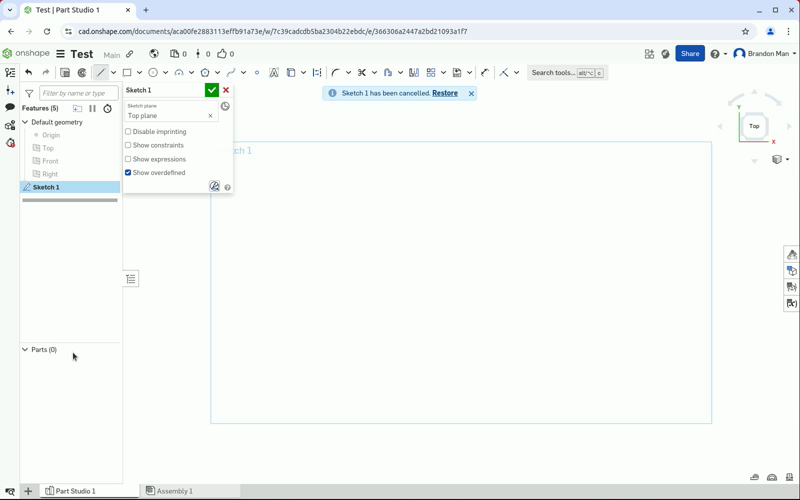
mouse_move(460, 282)
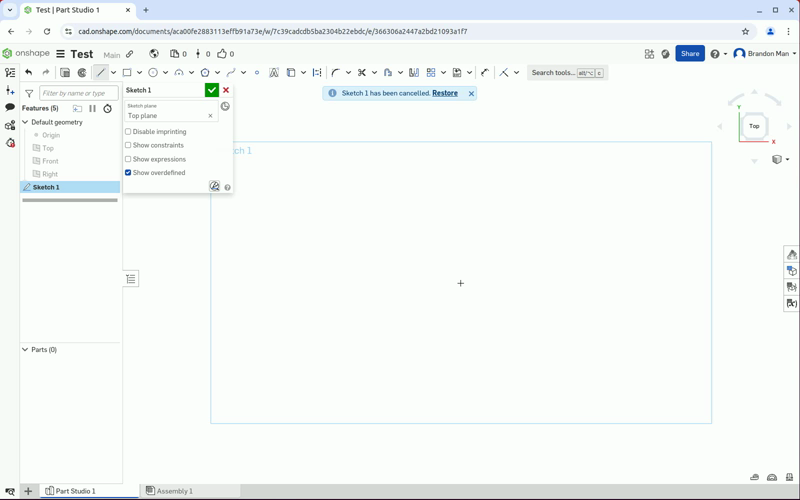
click(460, 282)
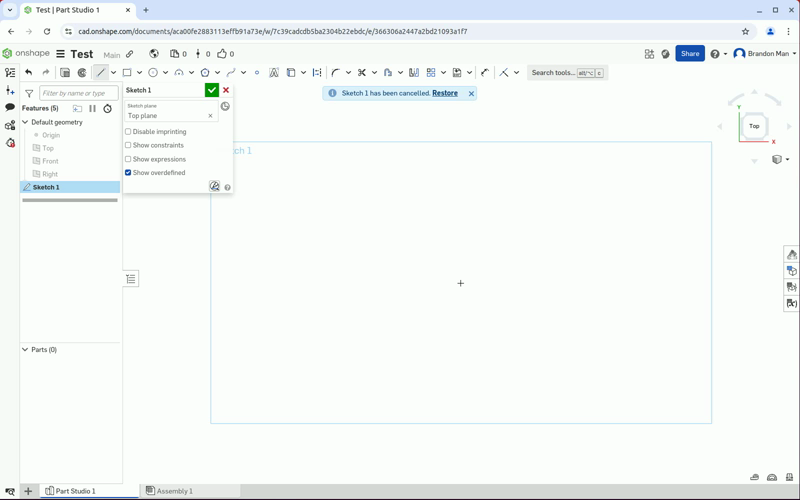
key_up(shift)
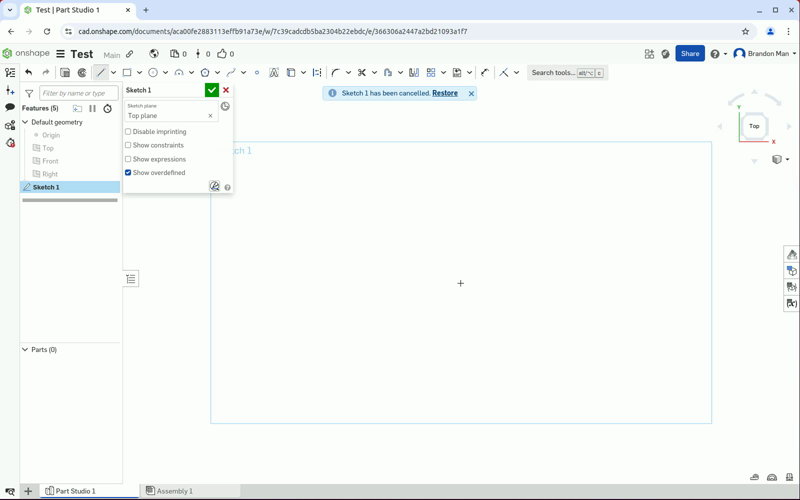
key_down(shift)
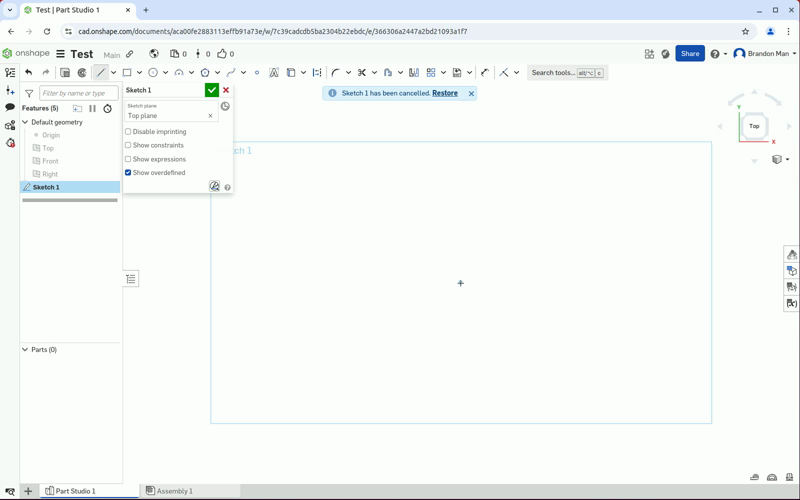
mouse_move(573, 282)
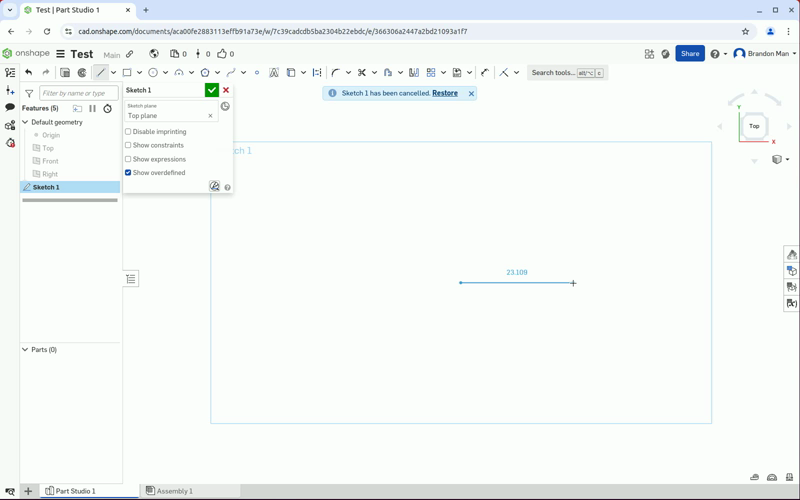
click(573, 282)
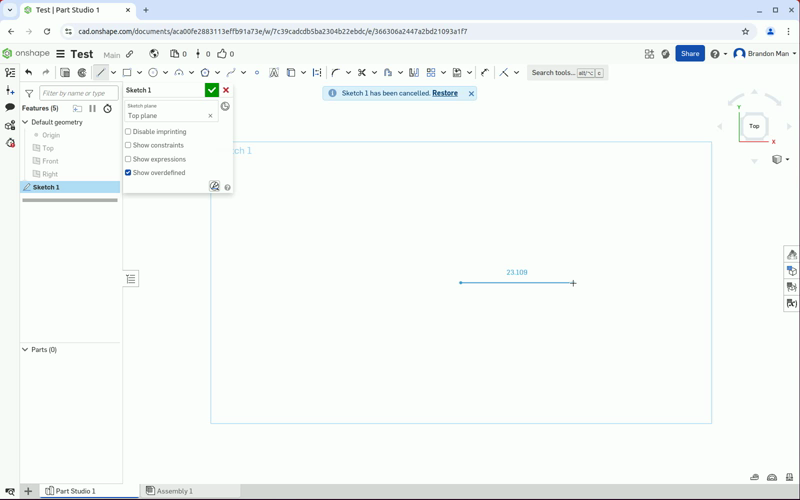
key_up(shift)
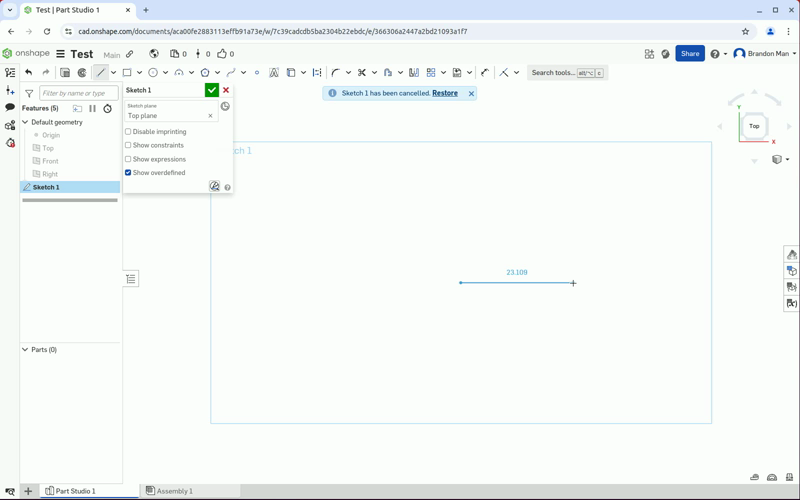
key_down(shift)
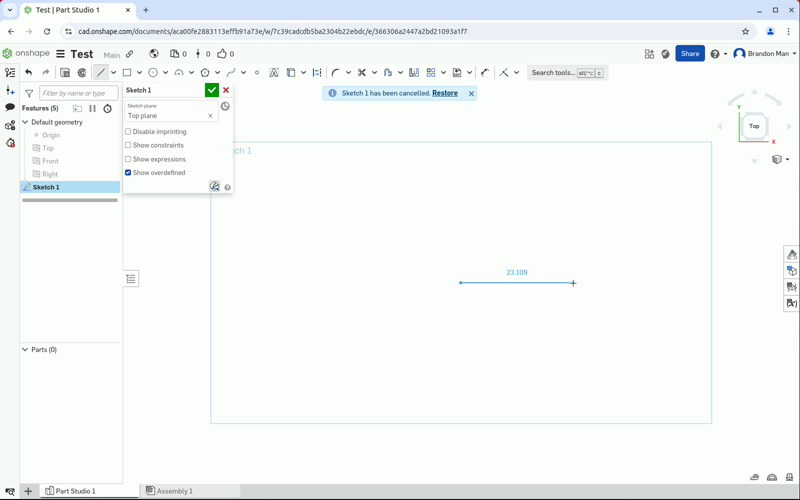
mouse_move(589, 282)
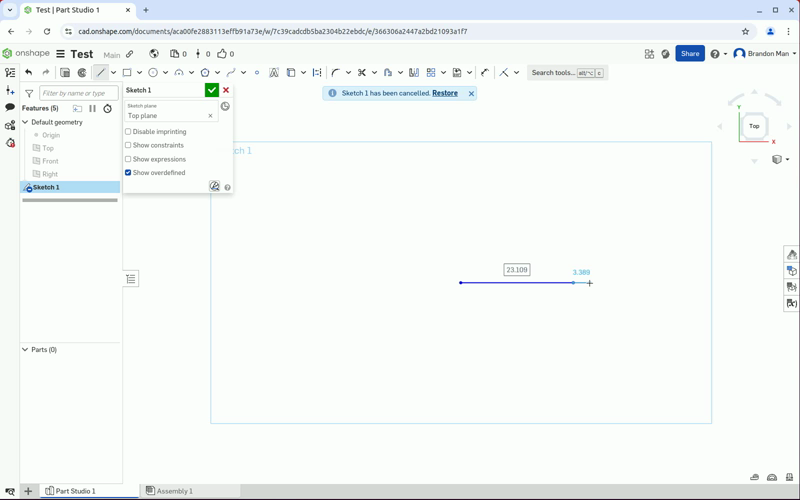
mouse_move(573, 262)
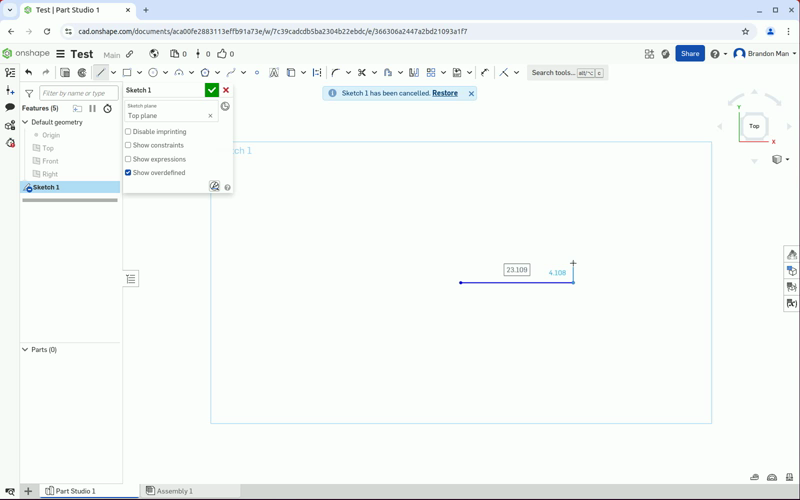
click(573, 262)
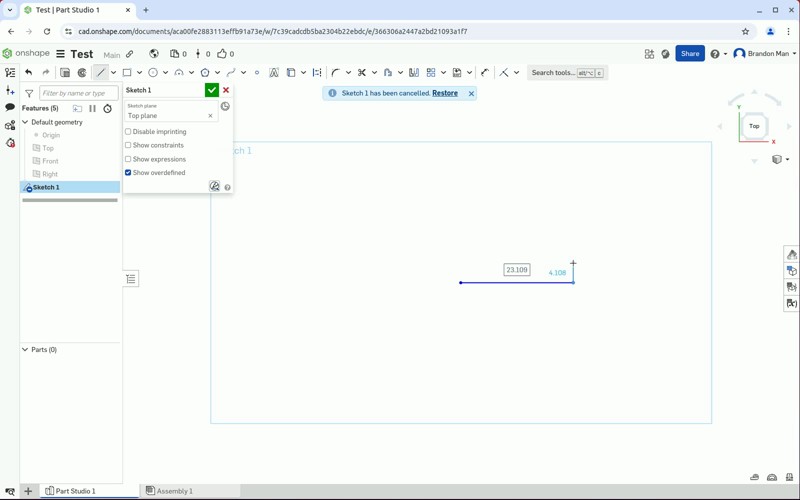
key_up(shift)
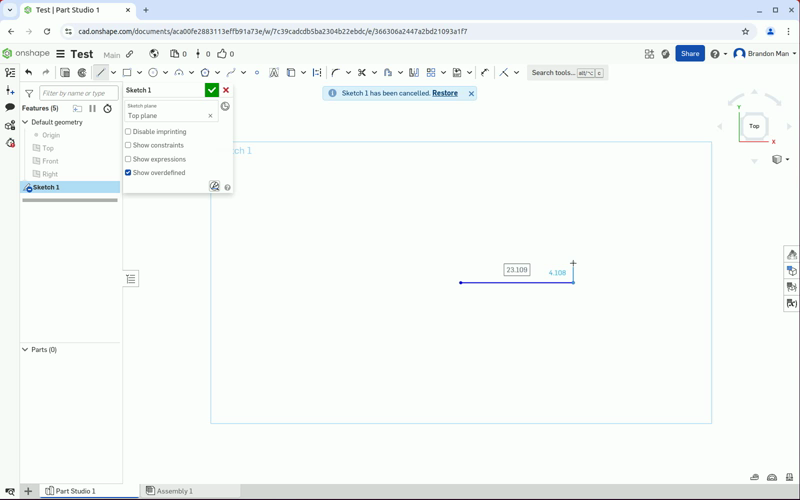
key_down(shift)
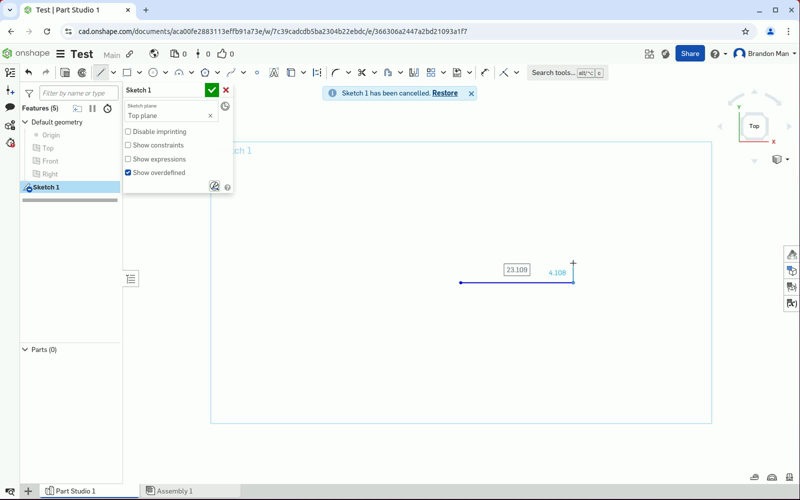
mouse_move(460, 262)
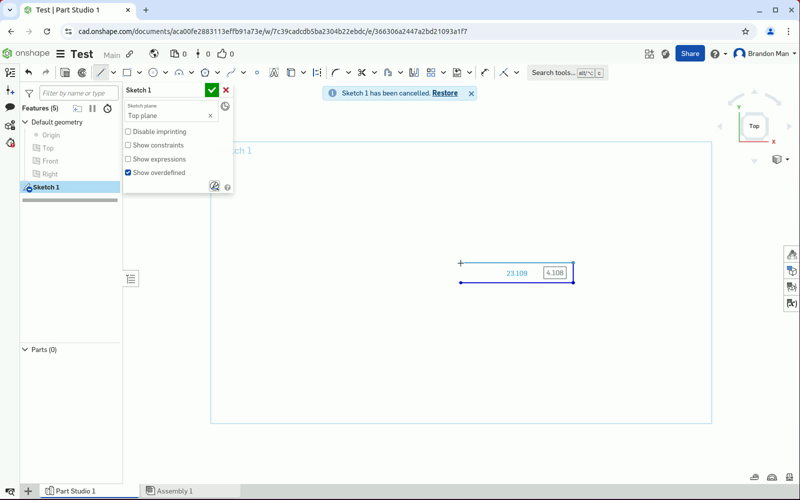
click(460, 262)
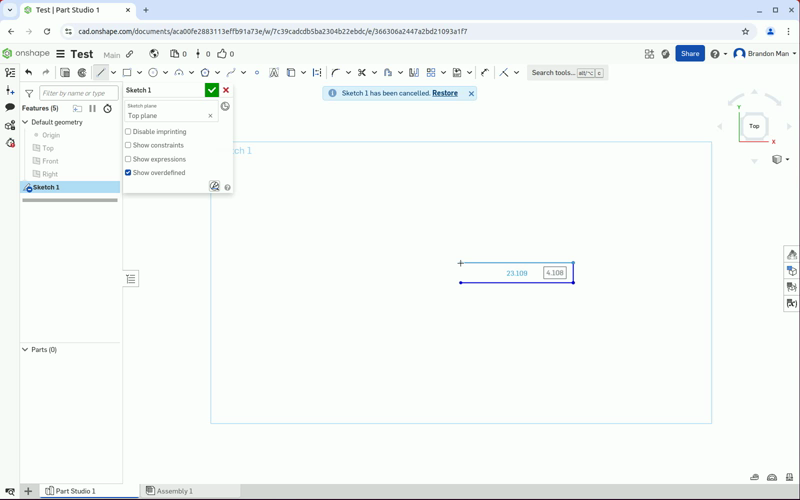
key_up(shift)
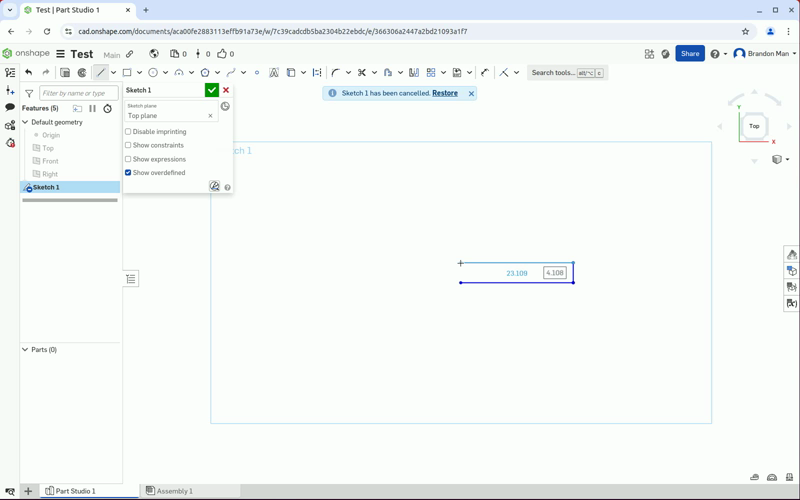
mouse_move(490, 262)
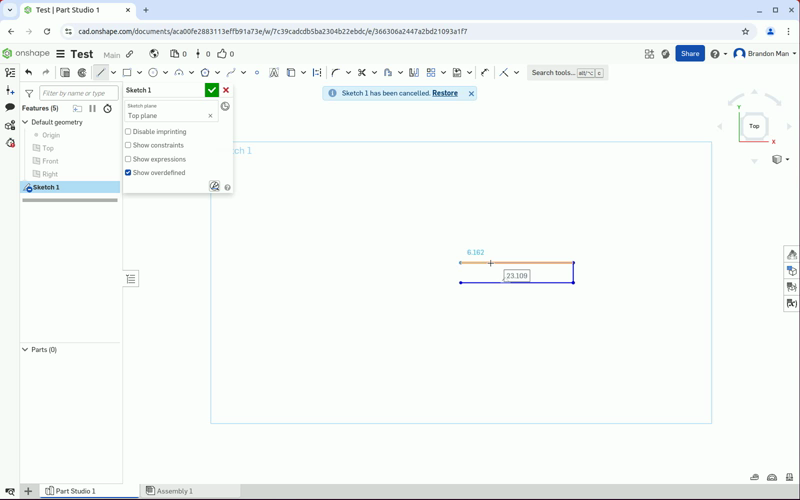
key_down(shift)
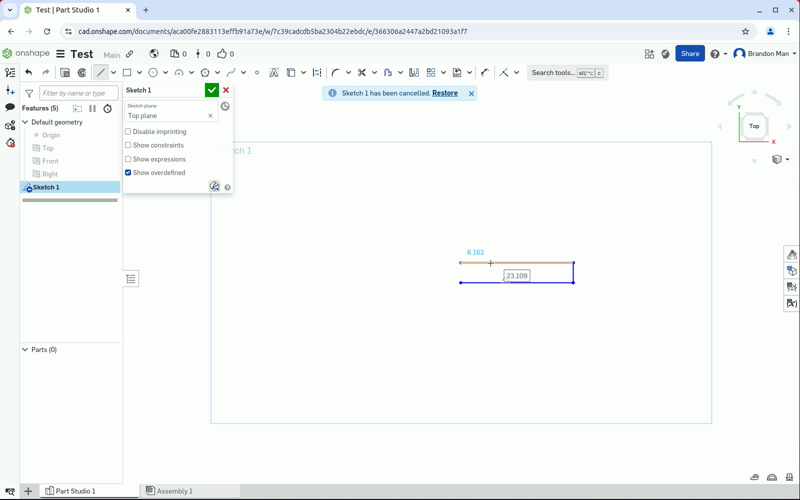
mouse_move(460, 282)
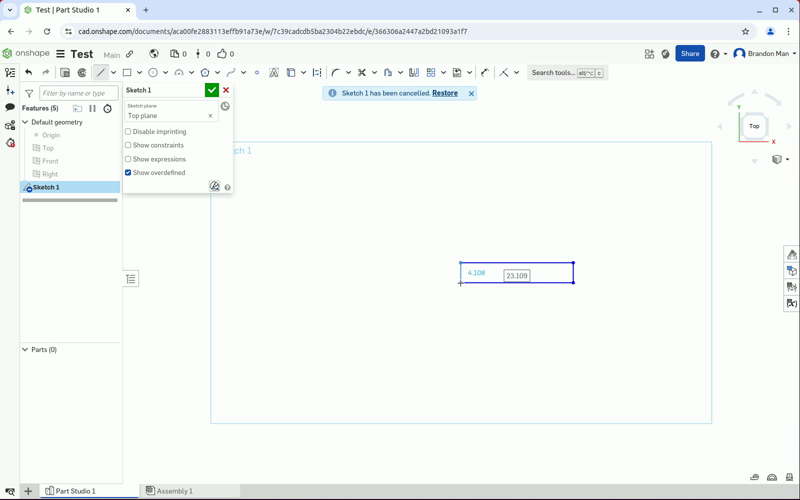
key_up(shift)
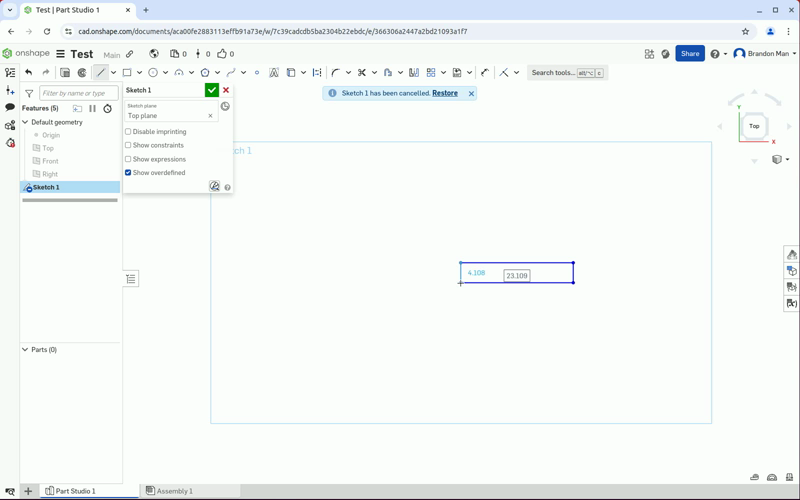
click(460, 282)
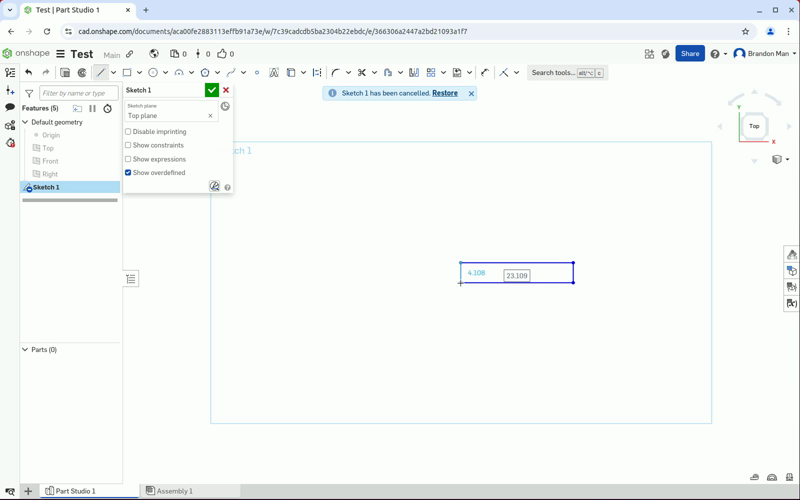
key(esc)
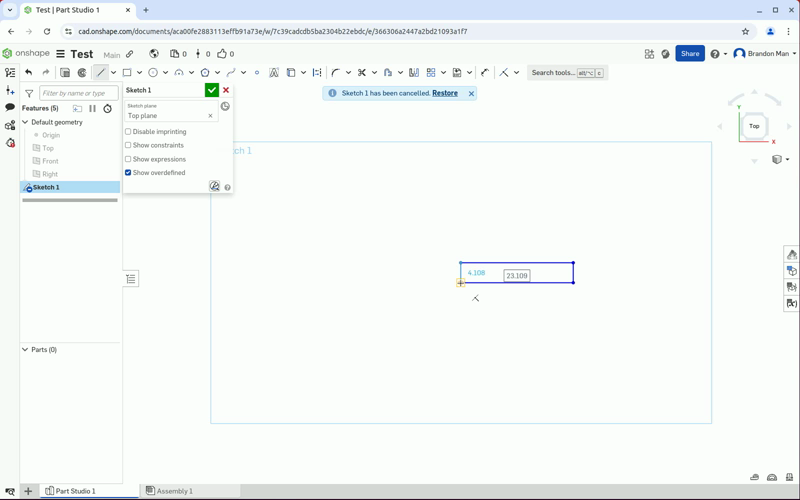
mouse_move(528, 271)
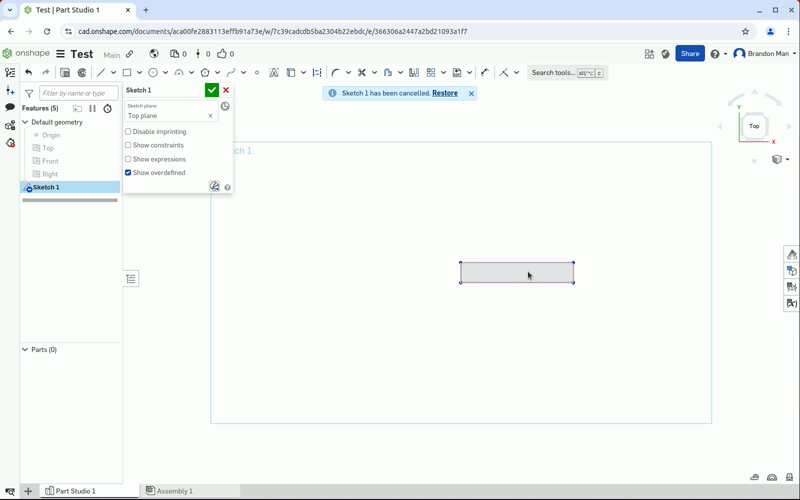
click(528, 271)
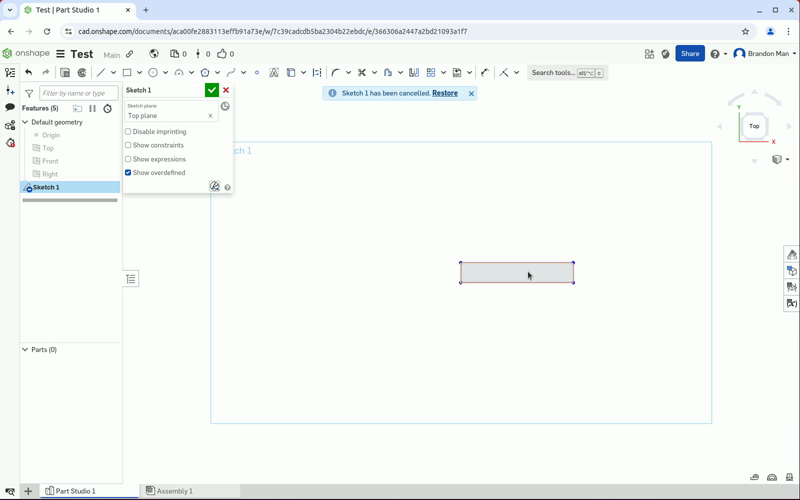
mouse_move(73, 352)
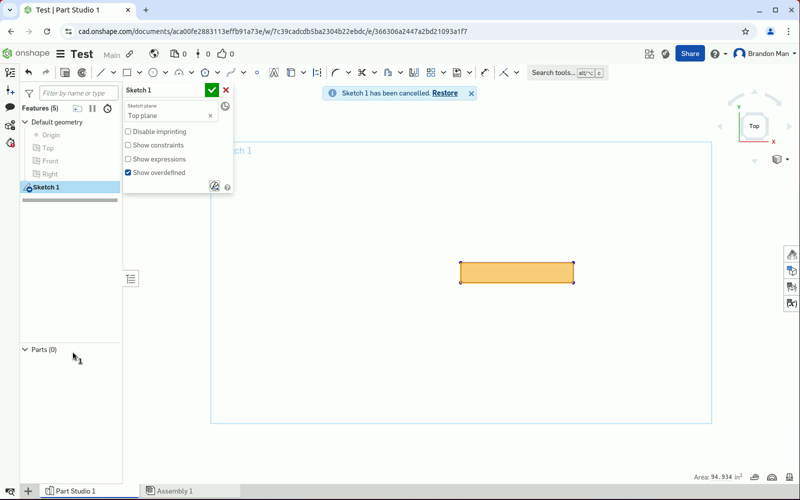
key(shift+y)
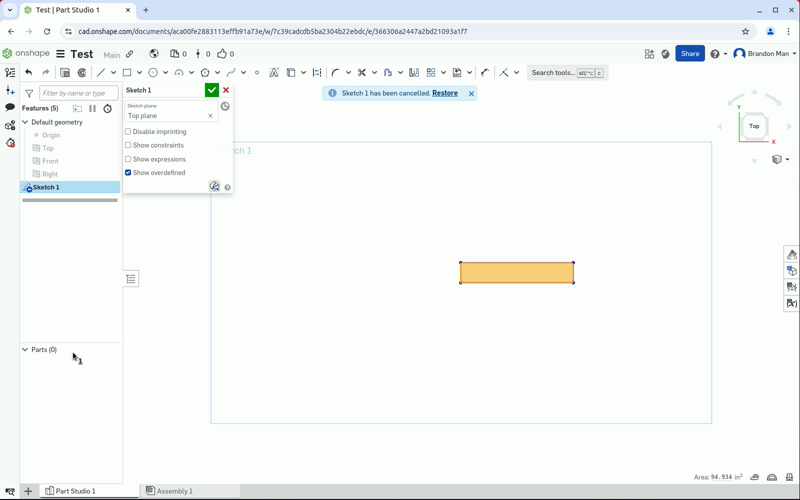
key(shift+e)
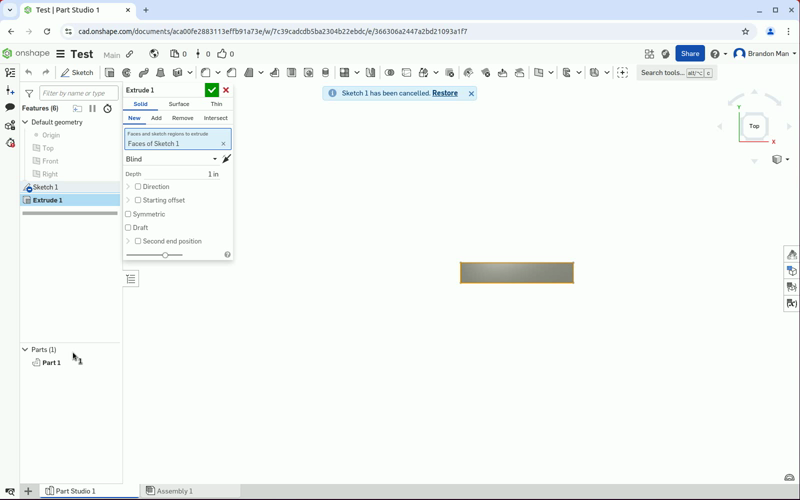
mouse_move(143, 106)
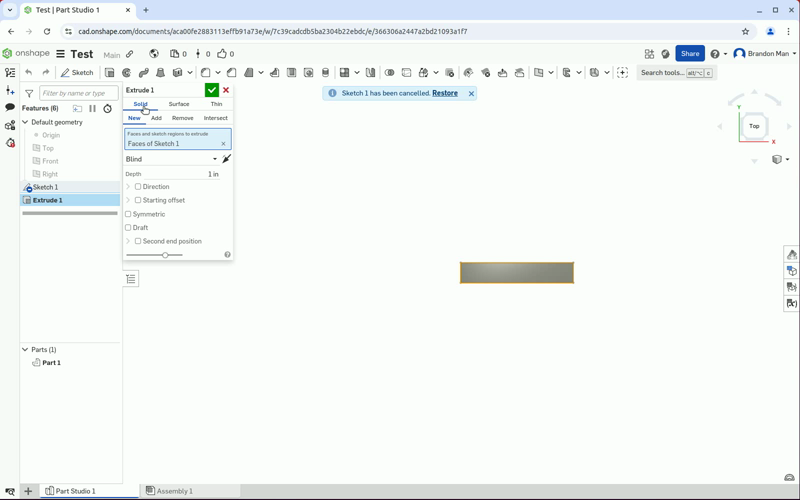
click(143, 106)
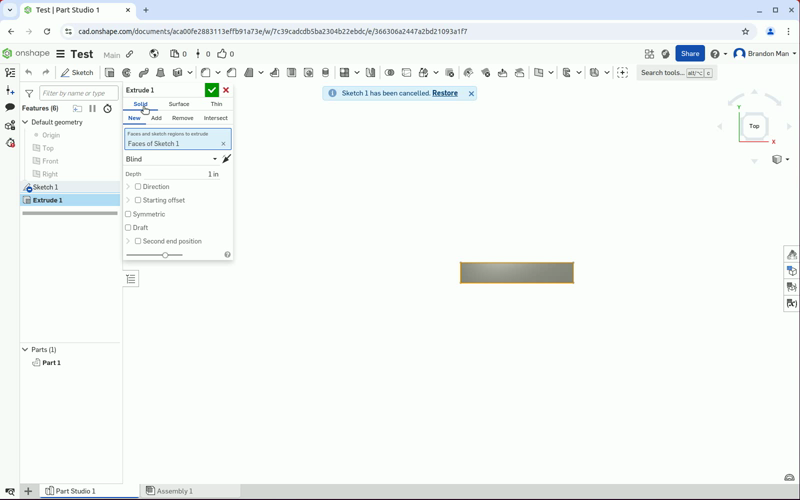
mouse_move(137, 120)
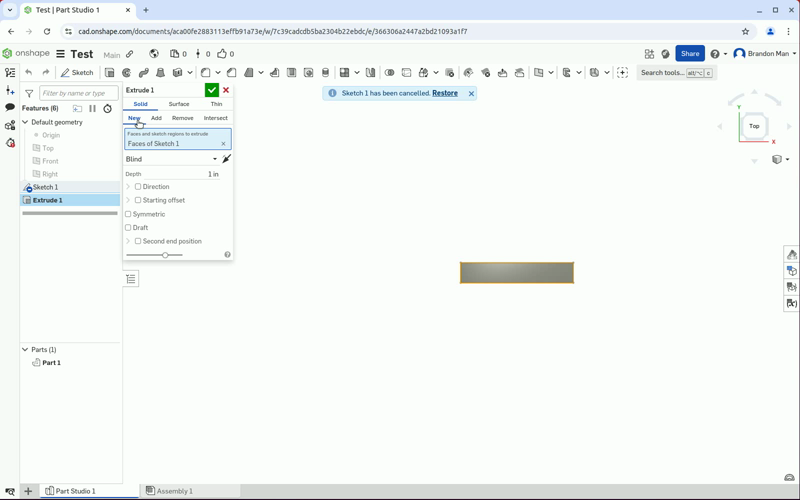
click(137, 120)
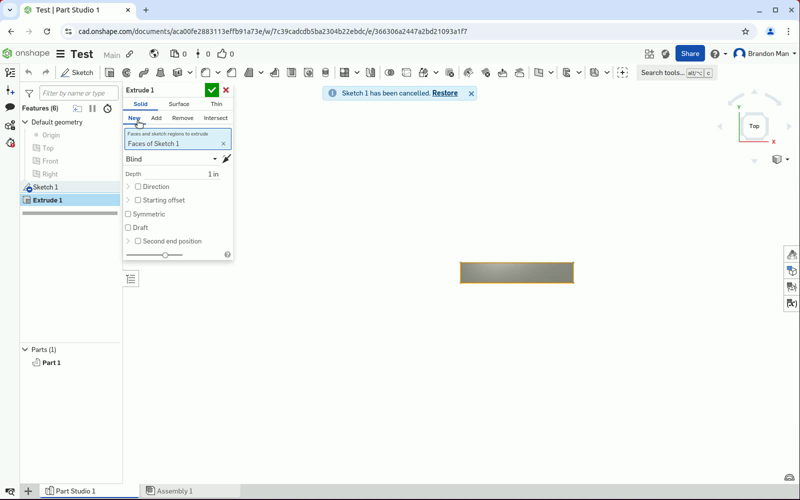
key(tab, 4)
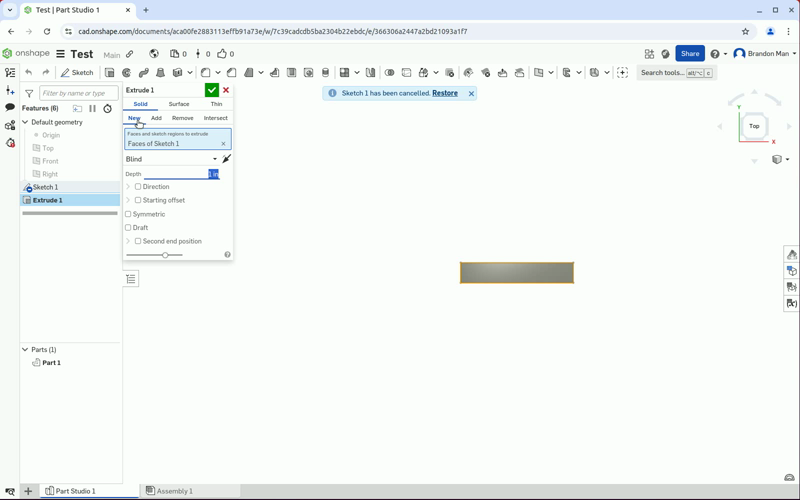
text(0.963)
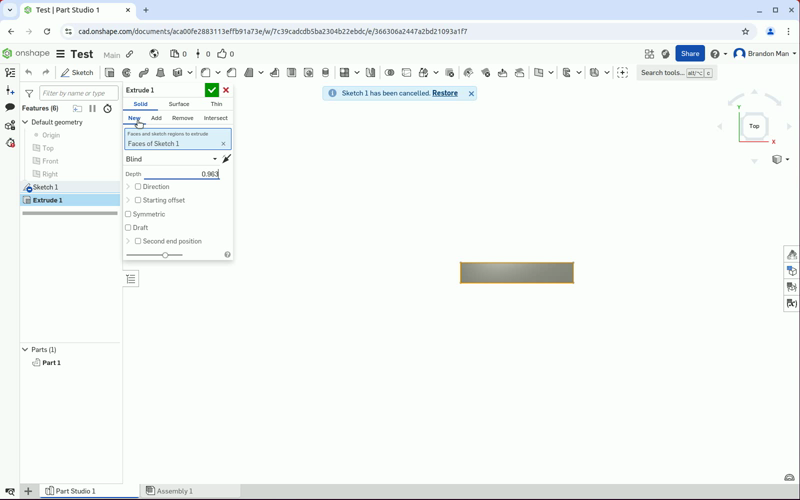
key(enter)
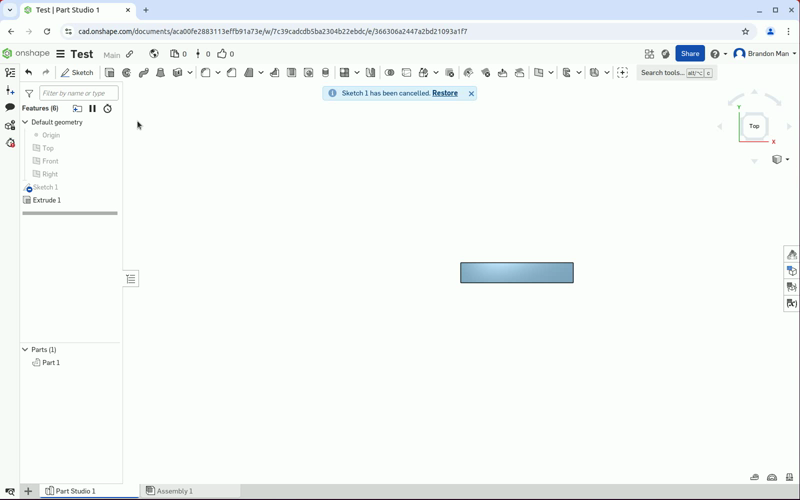
key(shift+h)
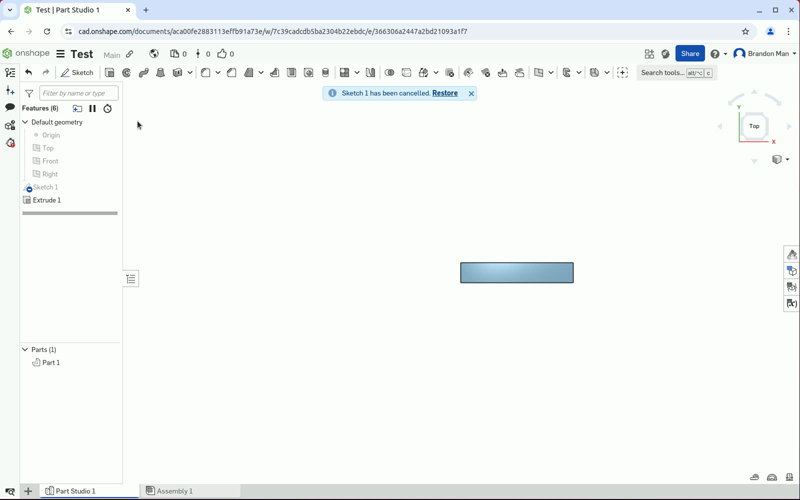
key(shift+h)
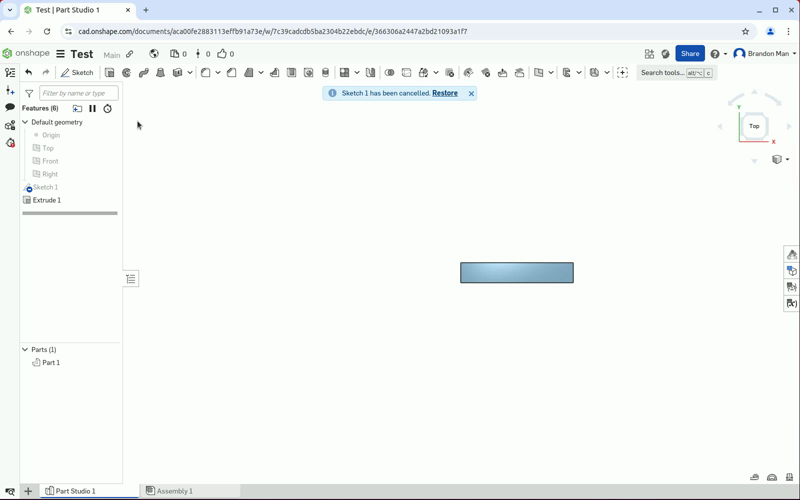
mouse_move(73, 189)
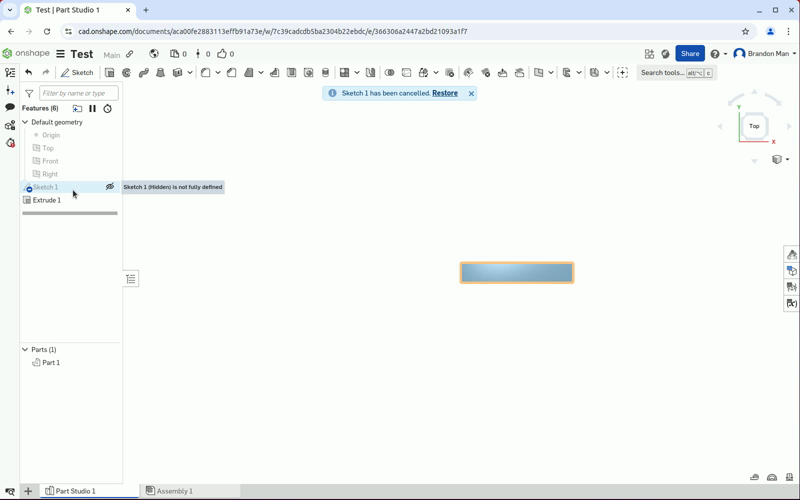
click(73, 189)
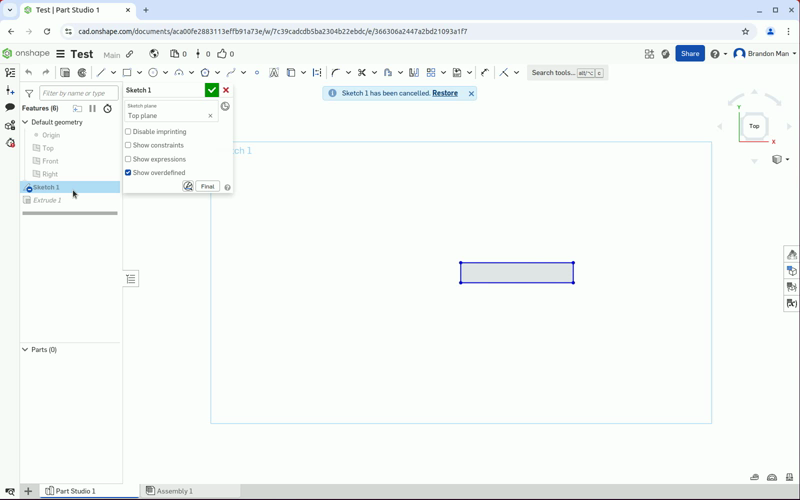
mouse_move(229, 92)
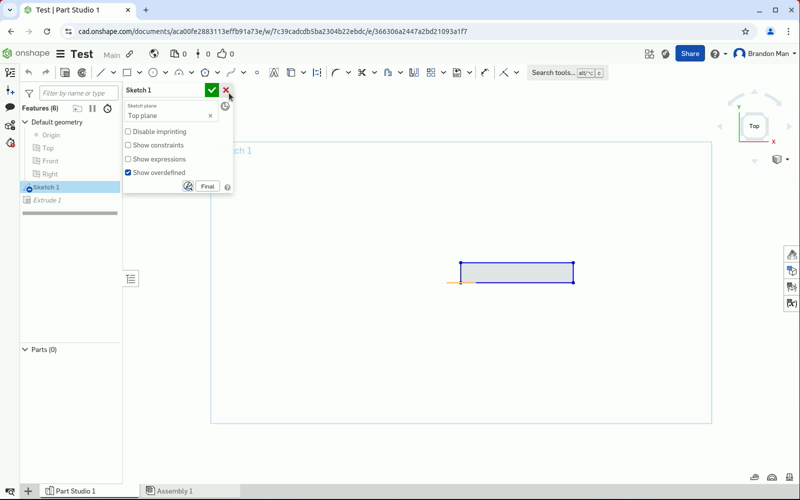
click(229, 92)
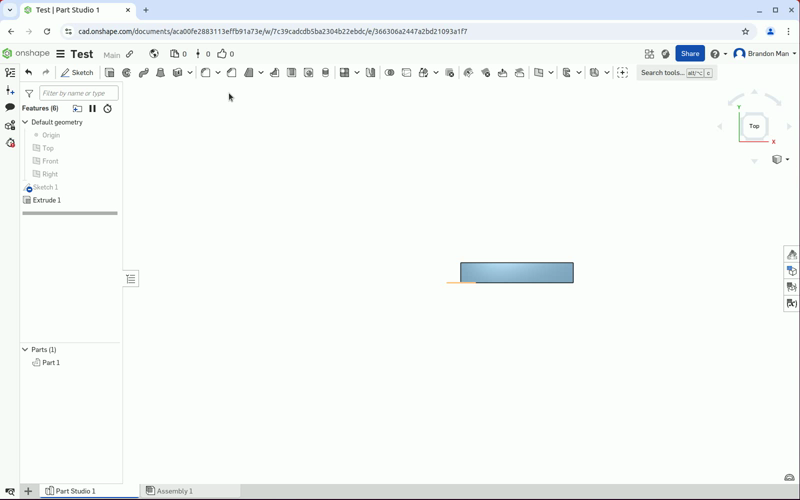
mouse_move(73, 352)
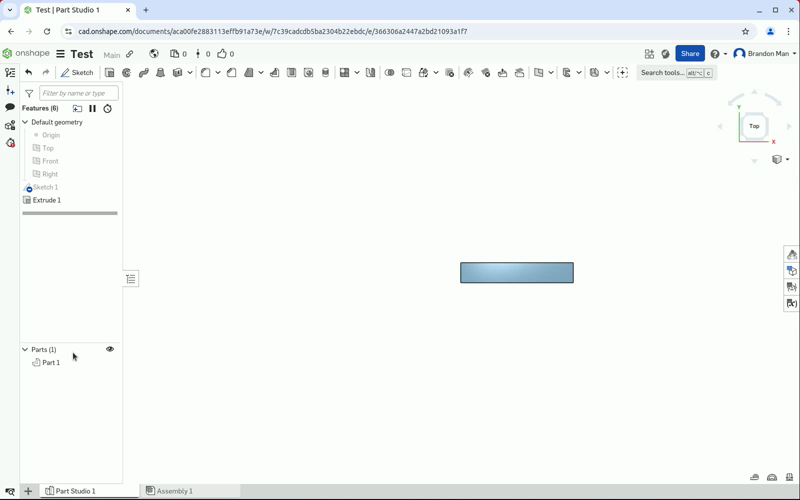
key(y)
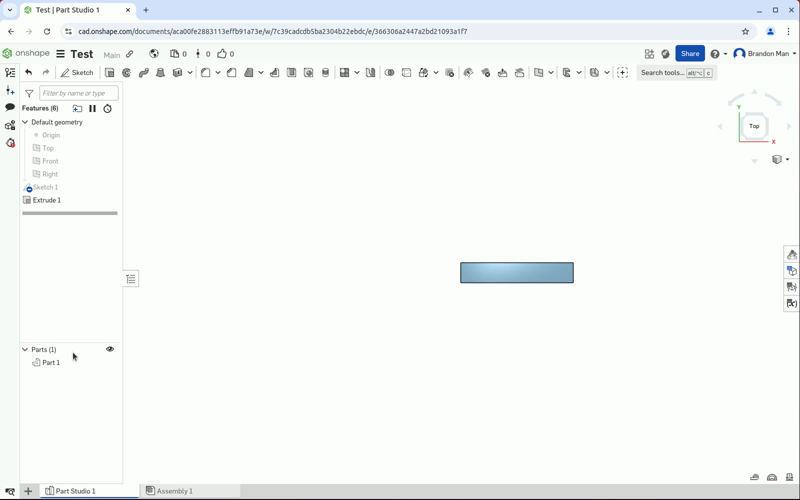
key(shift+p)
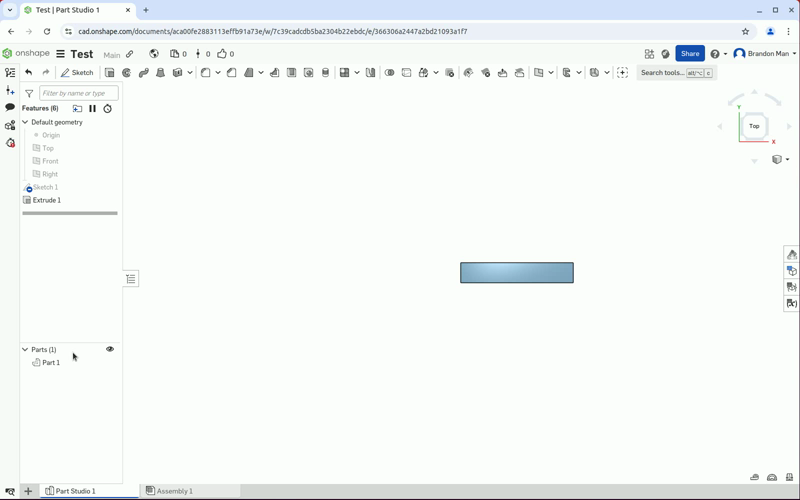
key(space)
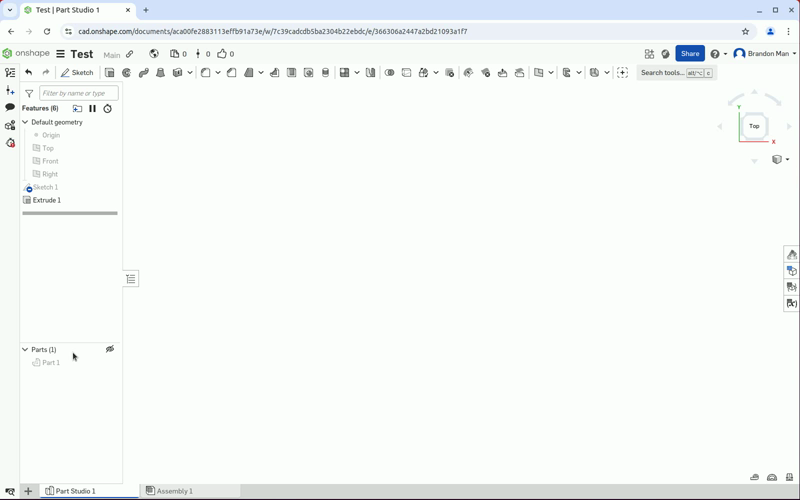
key_down(shift)
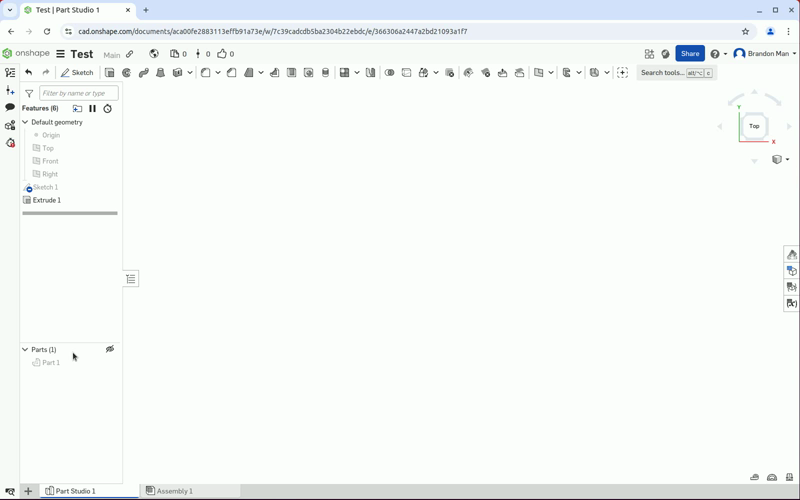
key(up)
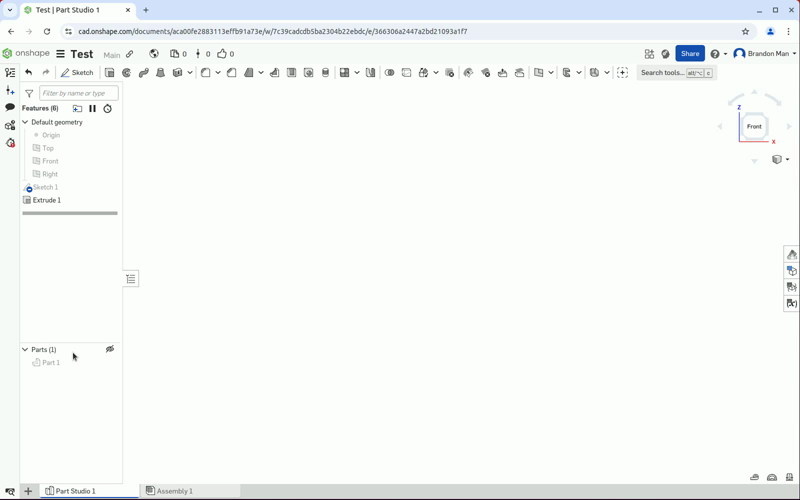
key_up(shift)
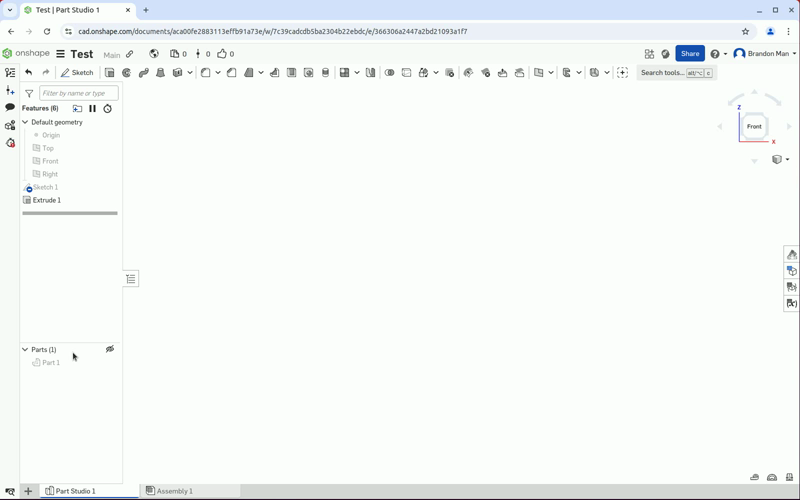
key(space)
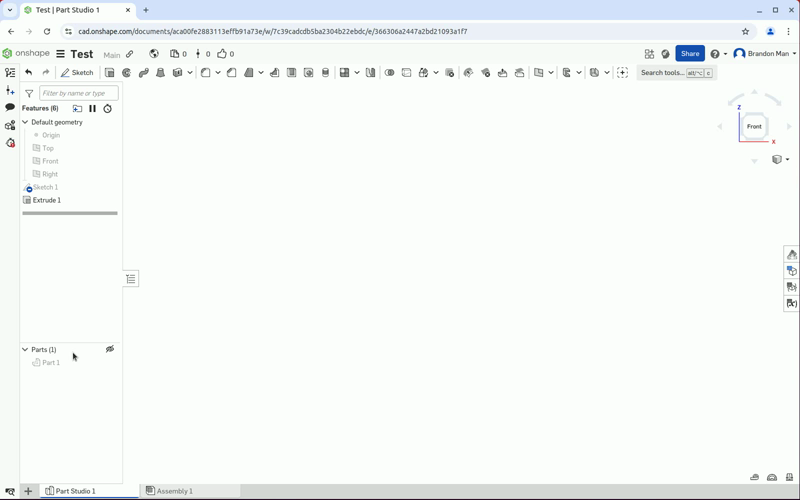
key_down(shift)
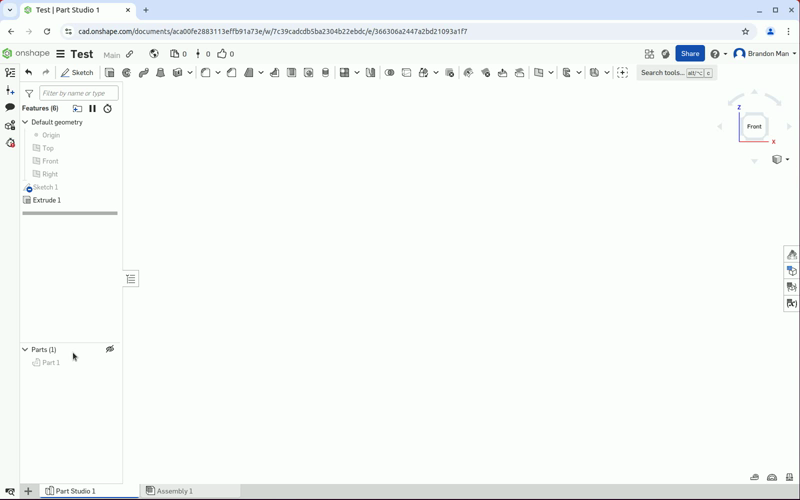
key(left)
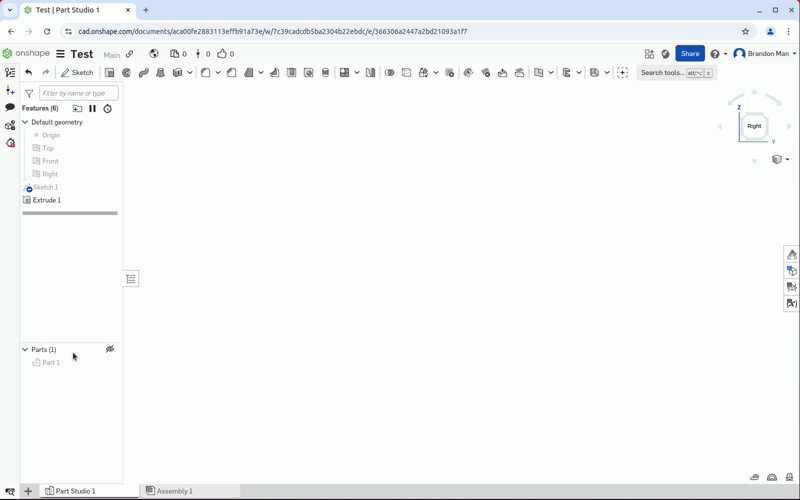
key_up(shift)
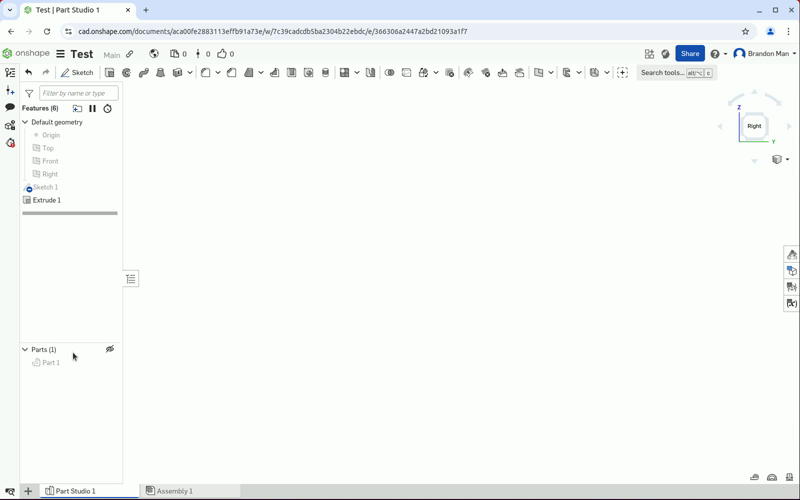
mouse_move(73, 352)
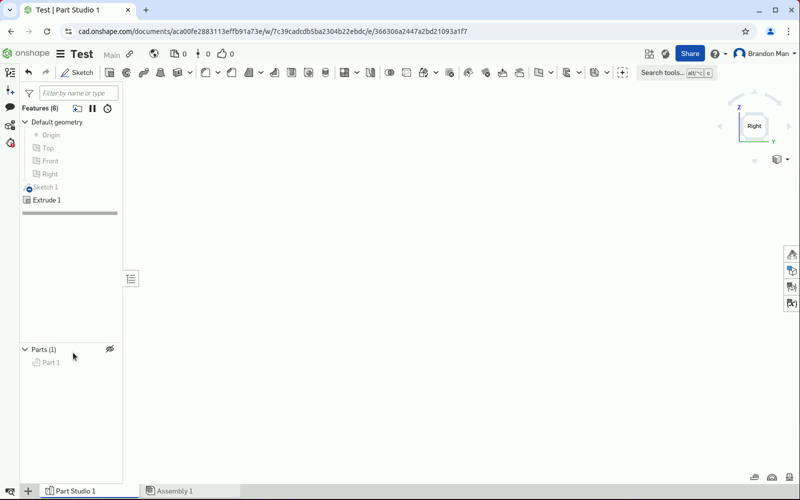
key(shift+y)
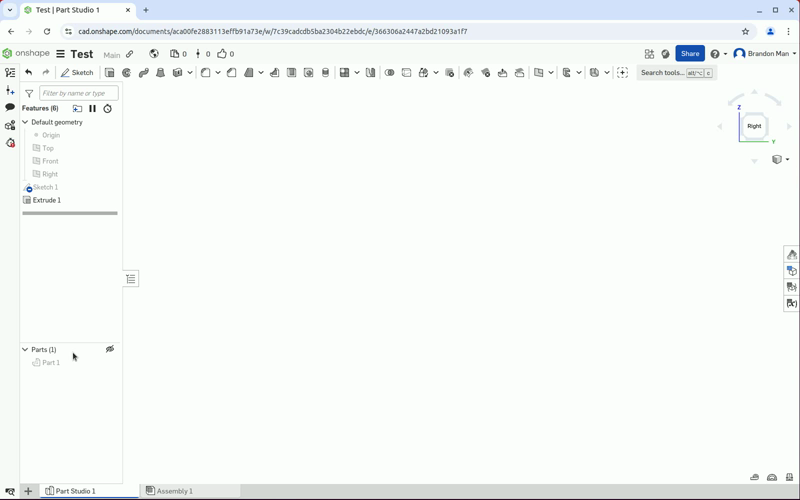
key(shift+s)
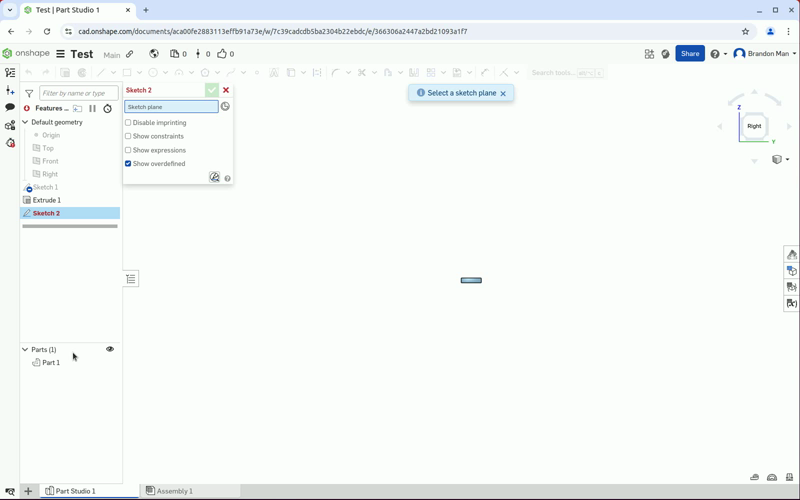
mouse_move(73, 176)
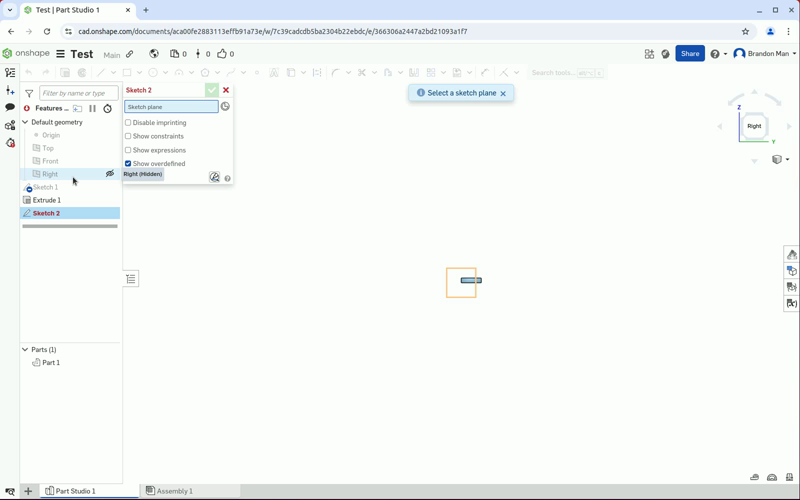
click(73, 176)
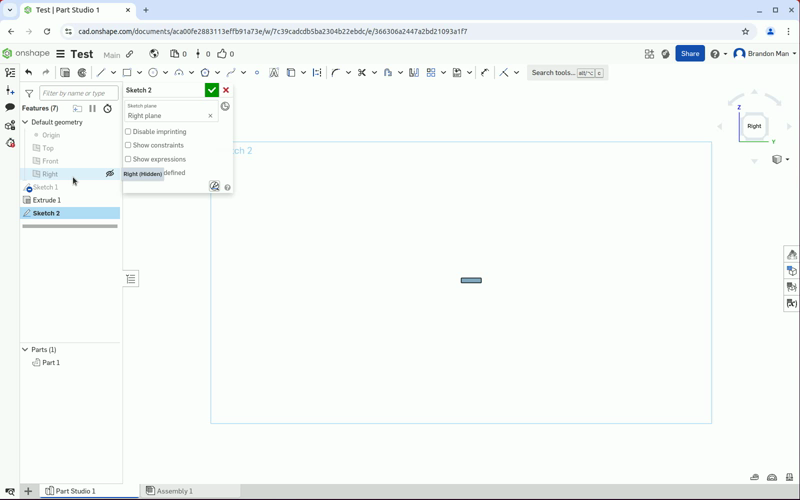
mouse_move(73, 352)
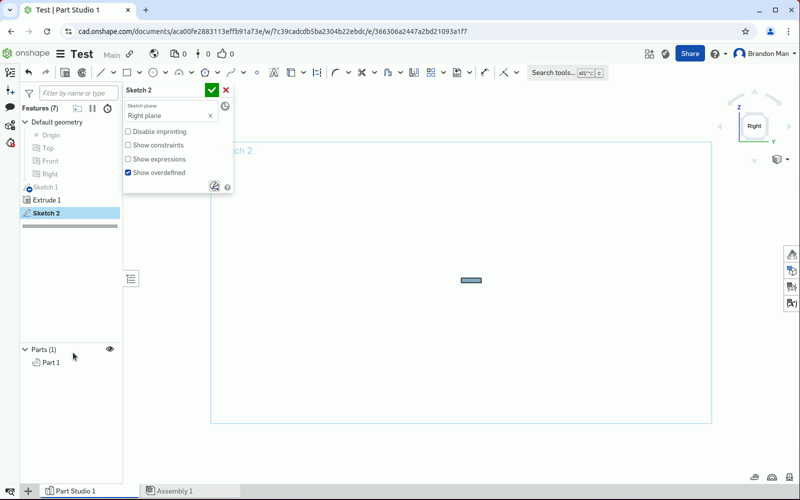
key(y)
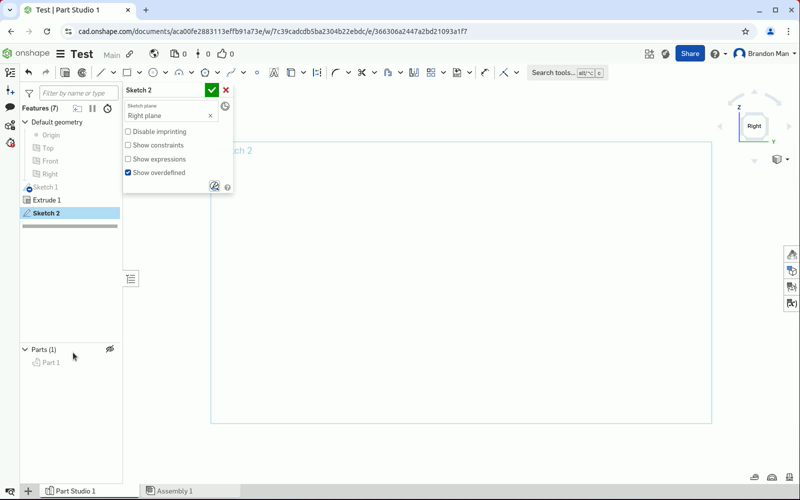
key(l)
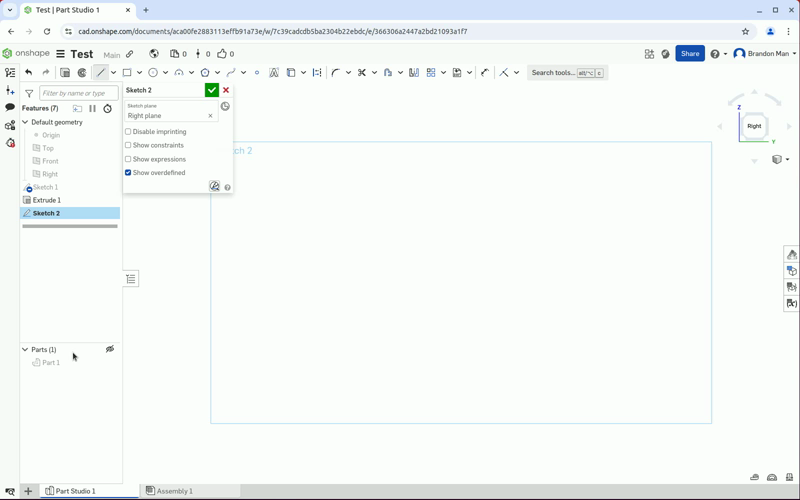
key_down(shift)
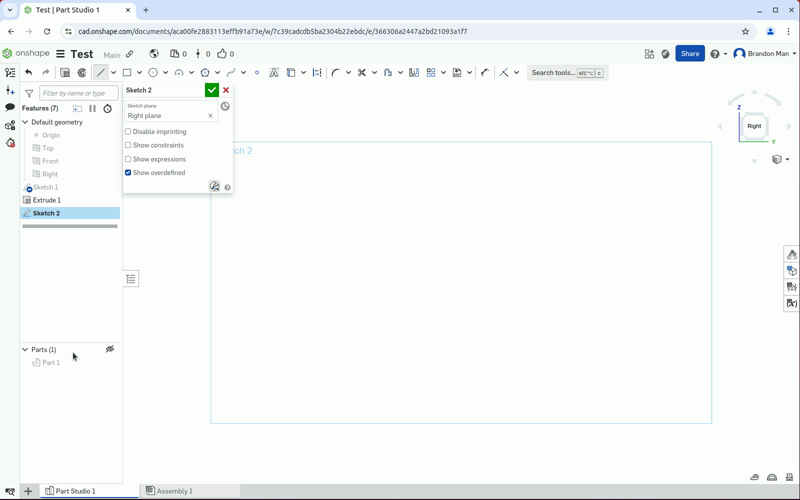
mouse_move(461, 278)
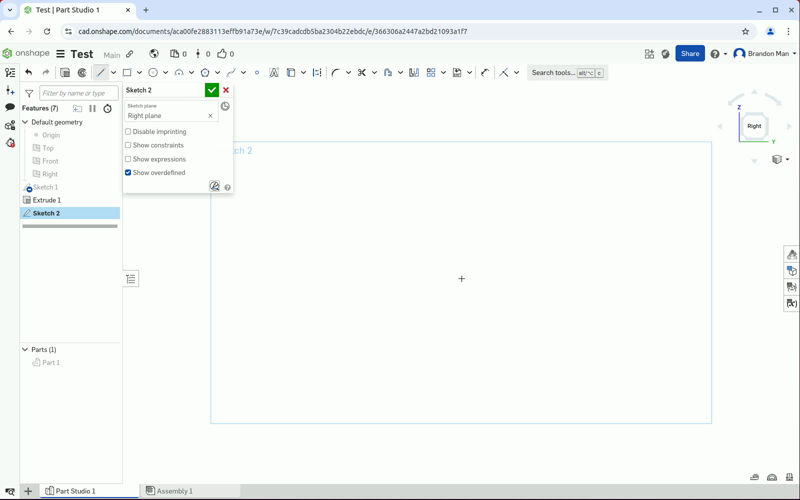
click(461, 278)
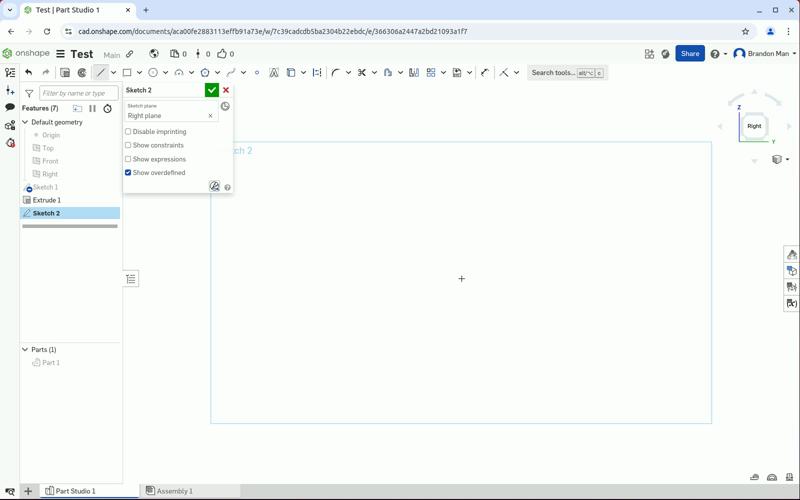
key_up(shift)
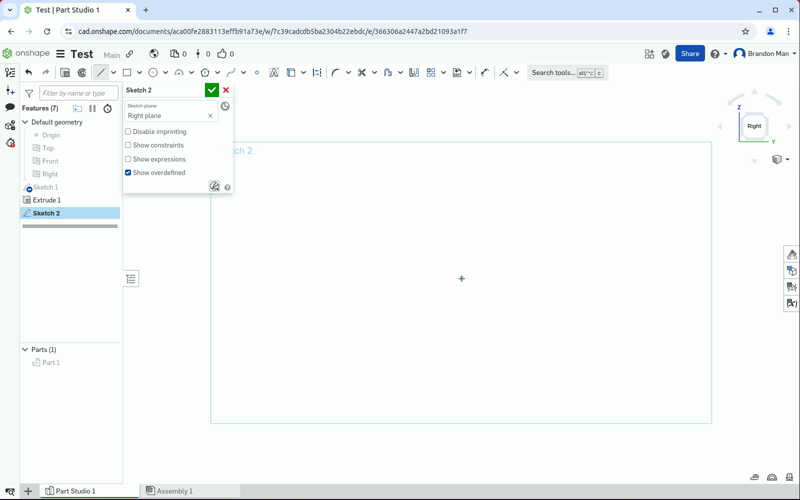
key_down(shift)
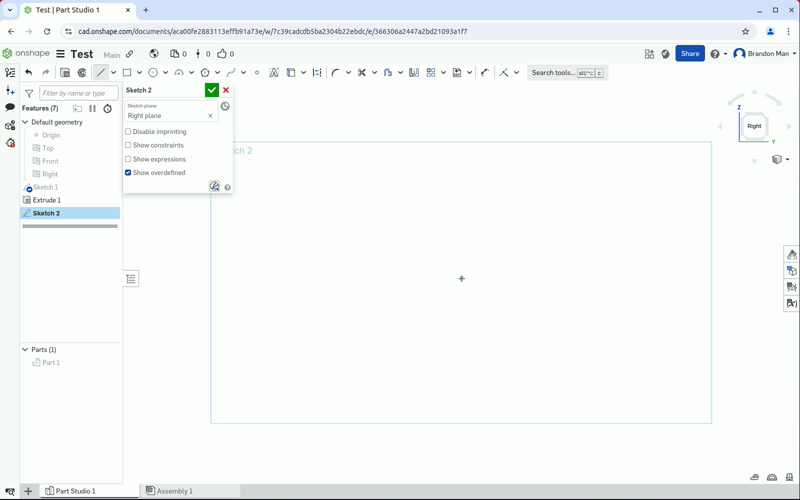
mouse_move(492, 278)
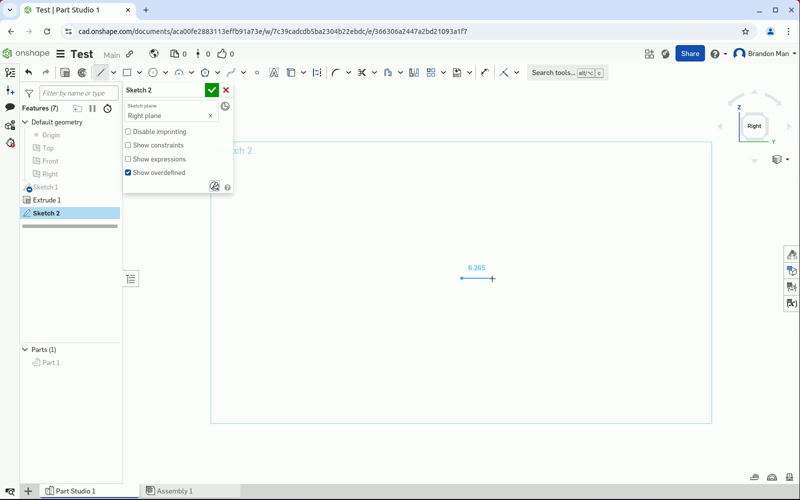
mouse_move(466, 278)
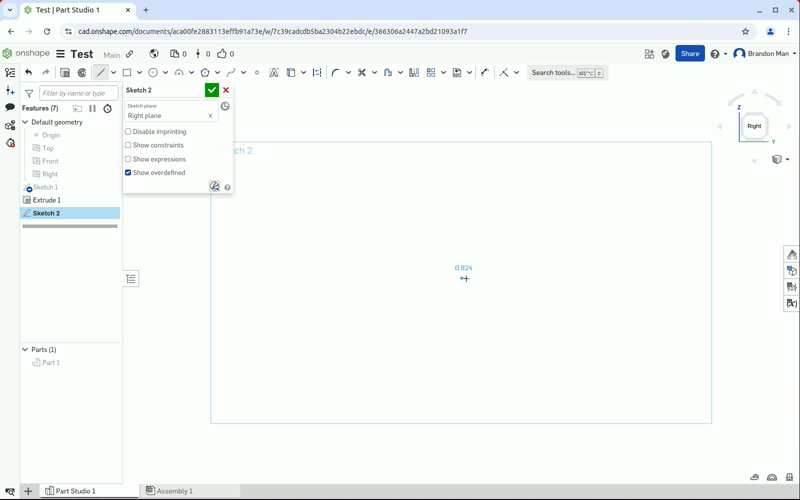
scroll(6)
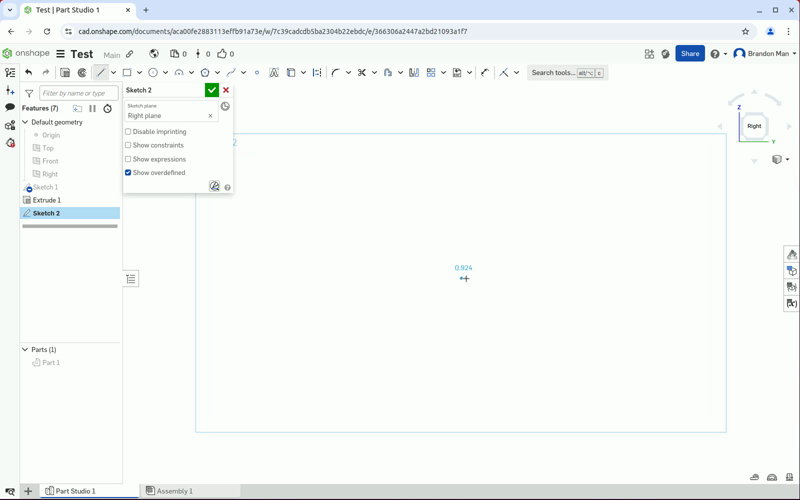
scroll(6)
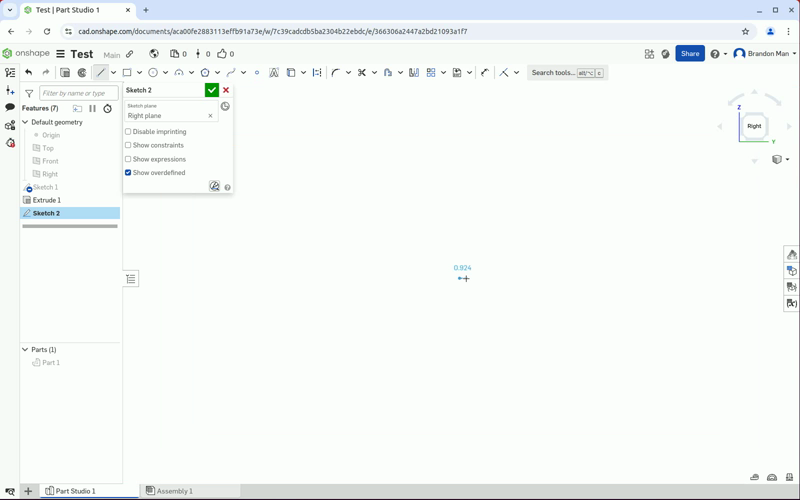
scroll(6)
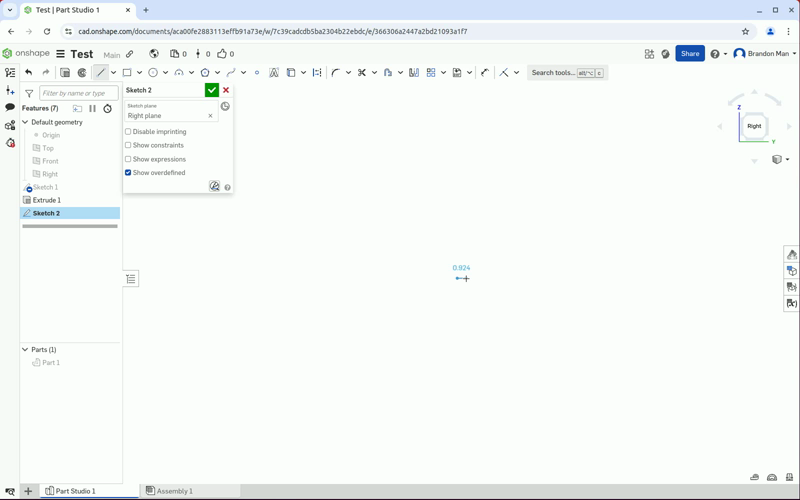
scroll(6)
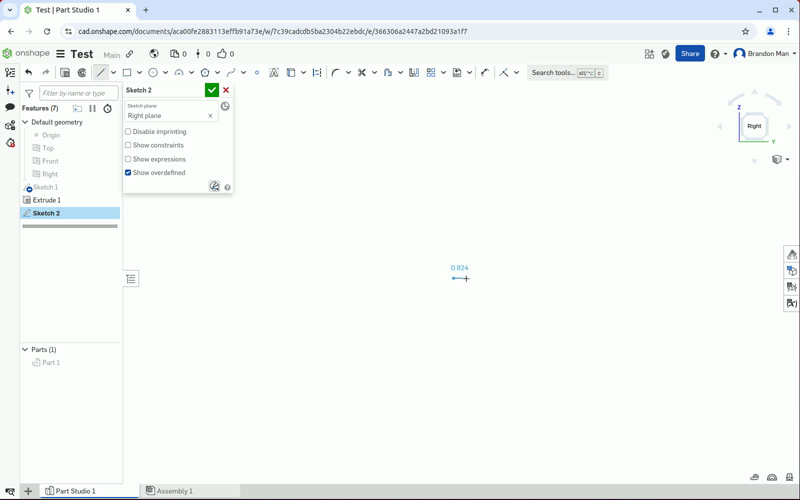
scroll(6)
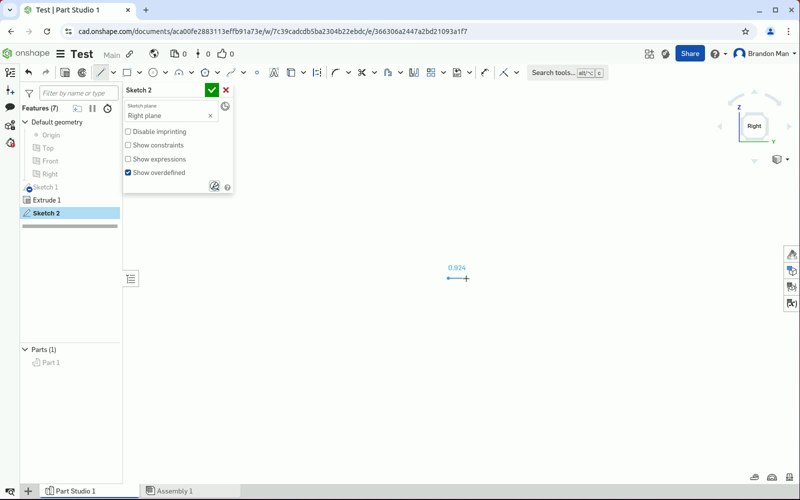
scroll(6)
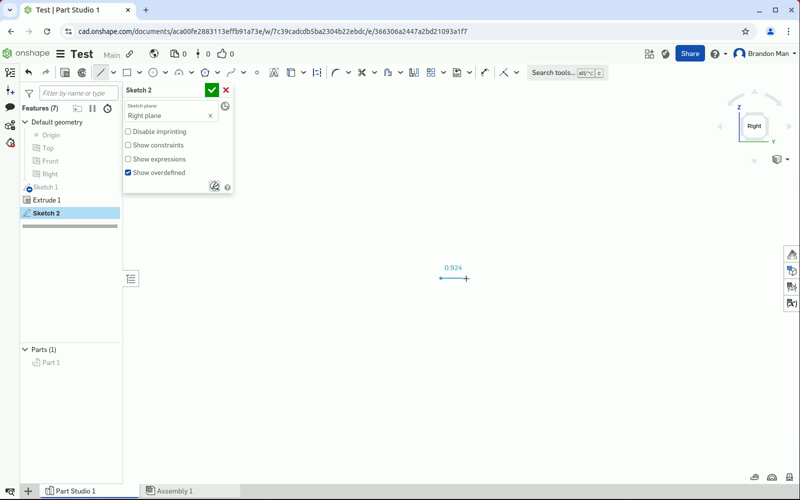
scroll(6)
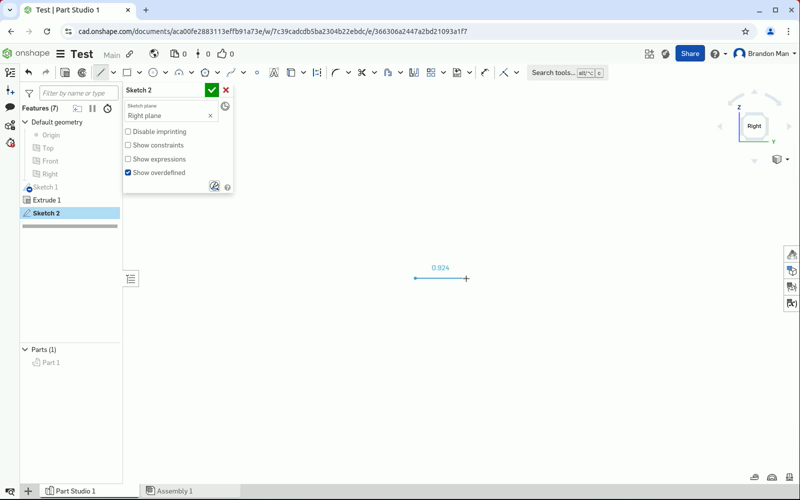
click(466, 278)
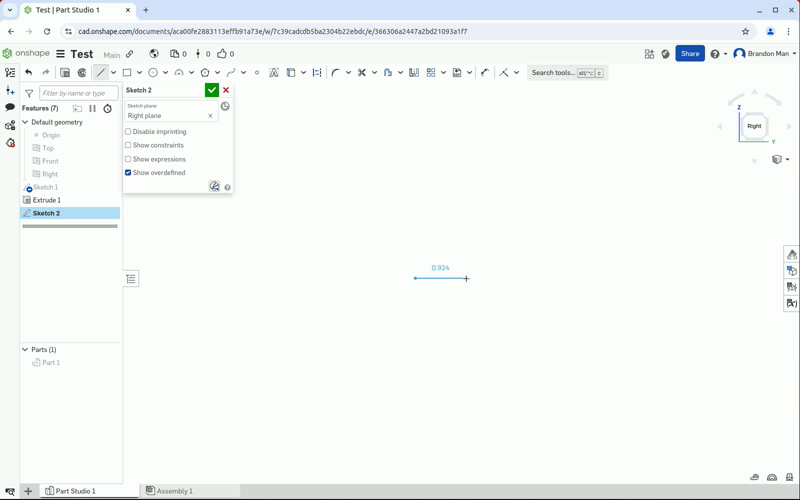
scroll(-6)
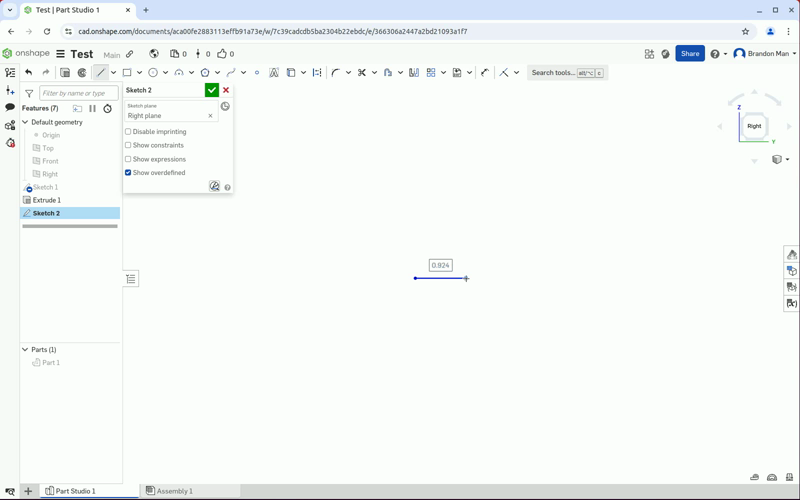
scroll(-6)
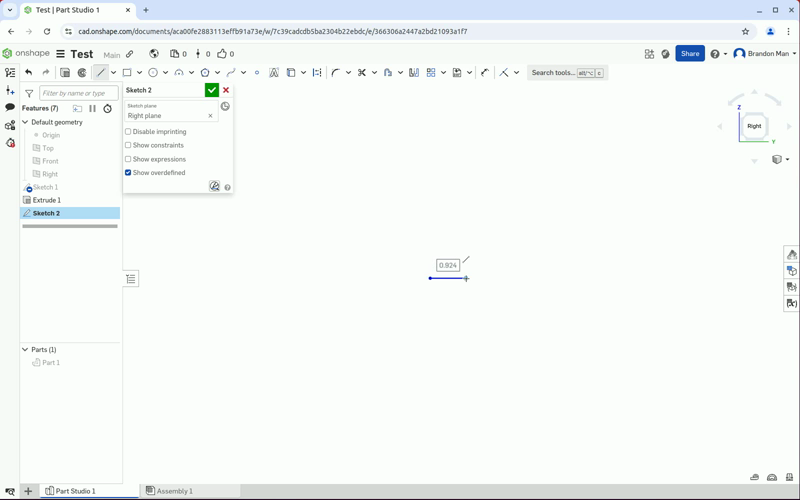
scroll(-6)
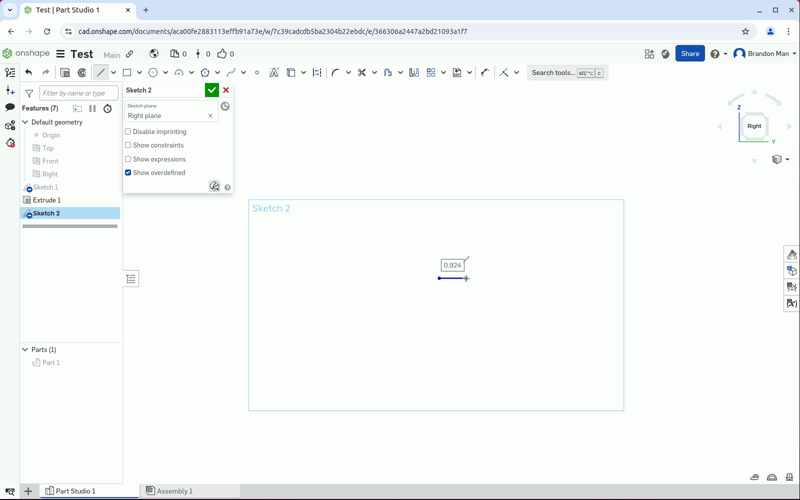
scroll(-6)
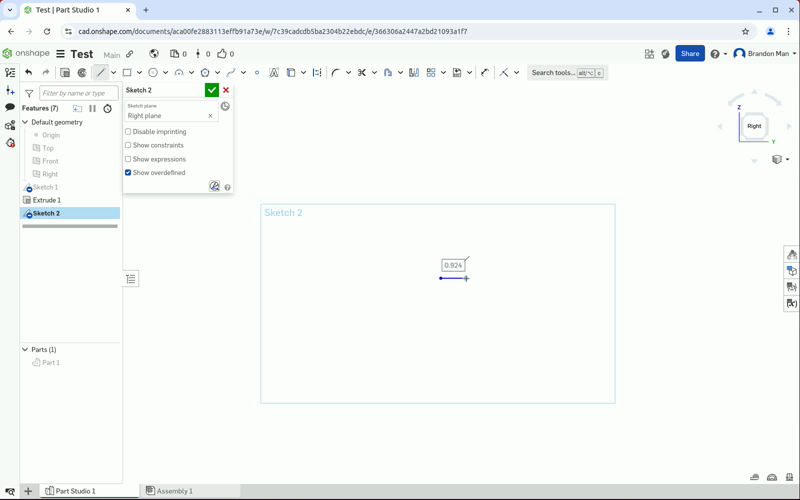
scroll(-6)
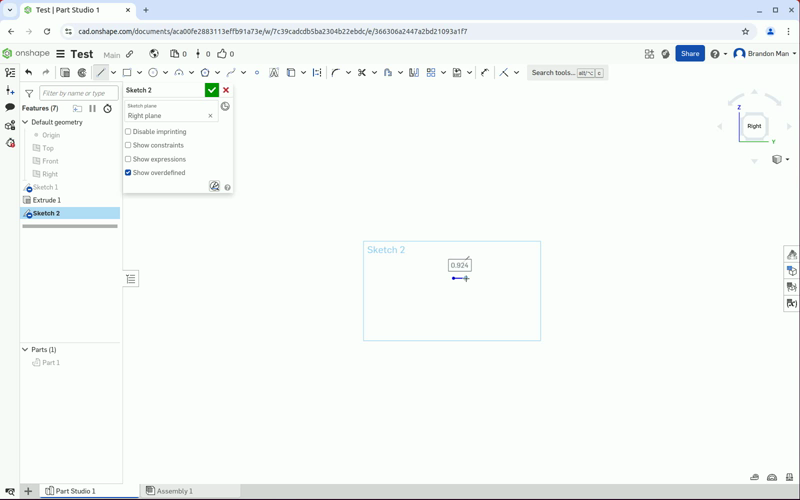
scroll(-6)
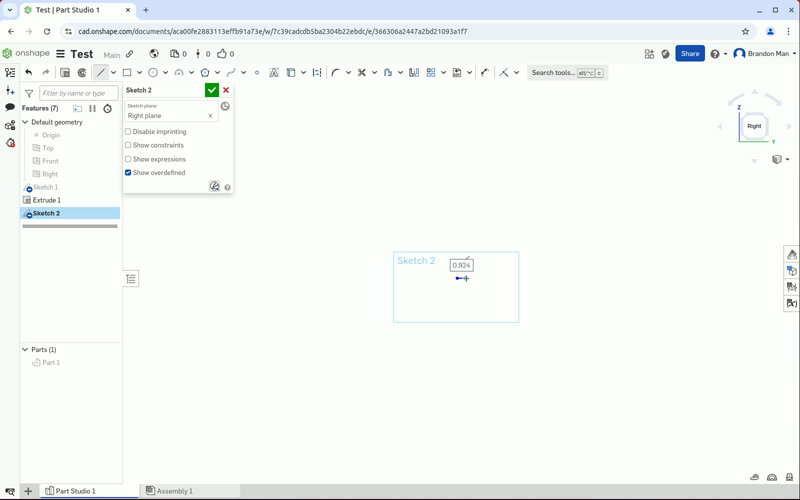
scroll(-6)
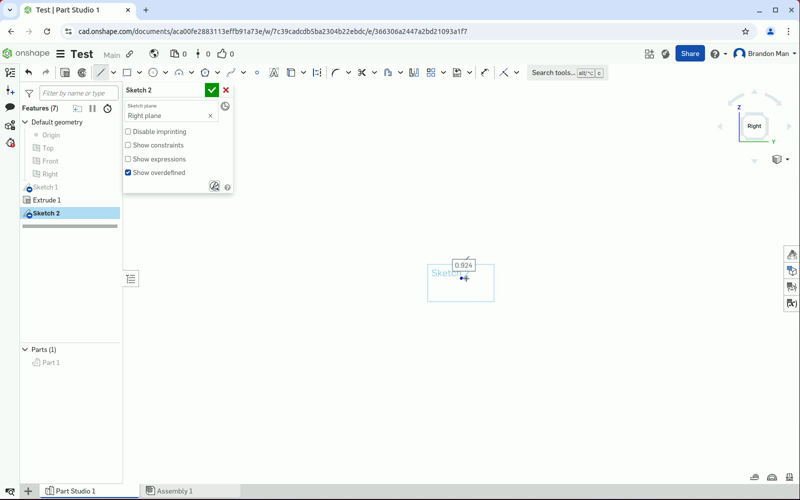
key_up(shift)
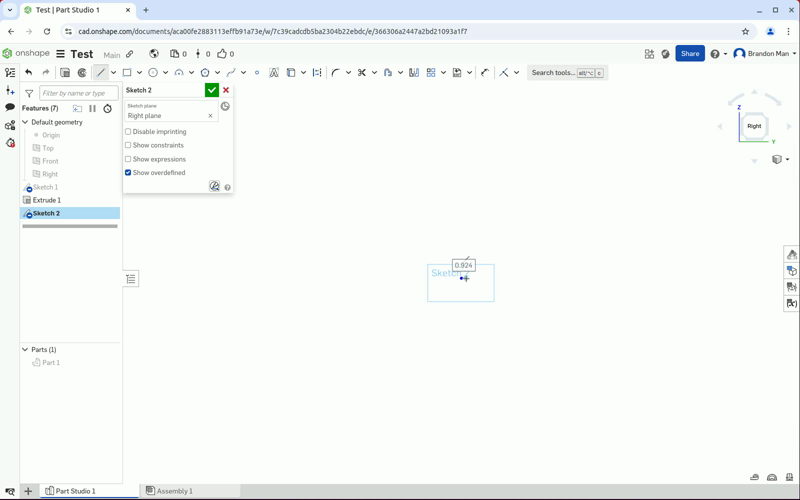
key_down(shift)
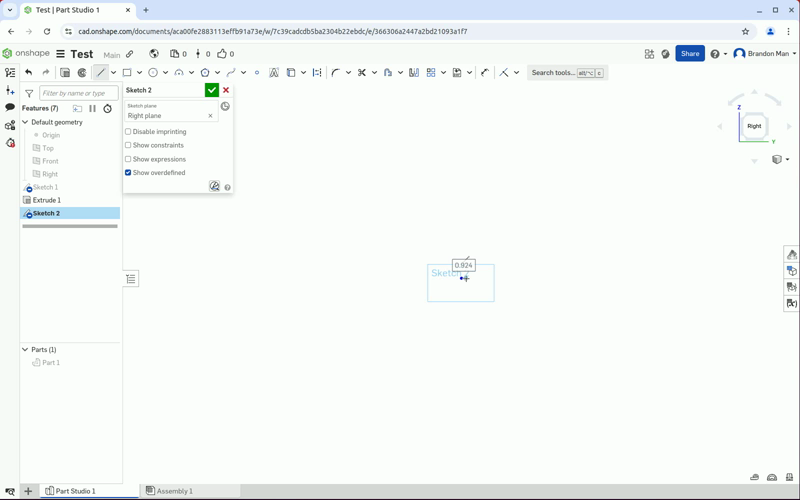
mouse_move(496, 278)
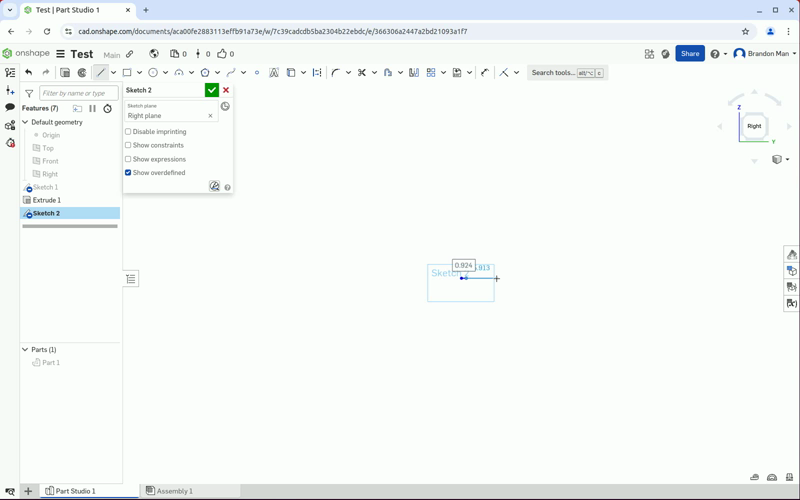
mouse_move(466, 276)
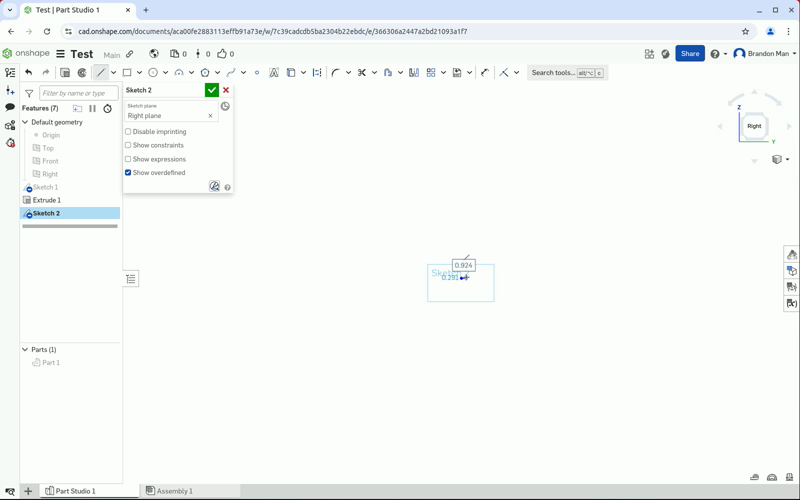
scroll(6)
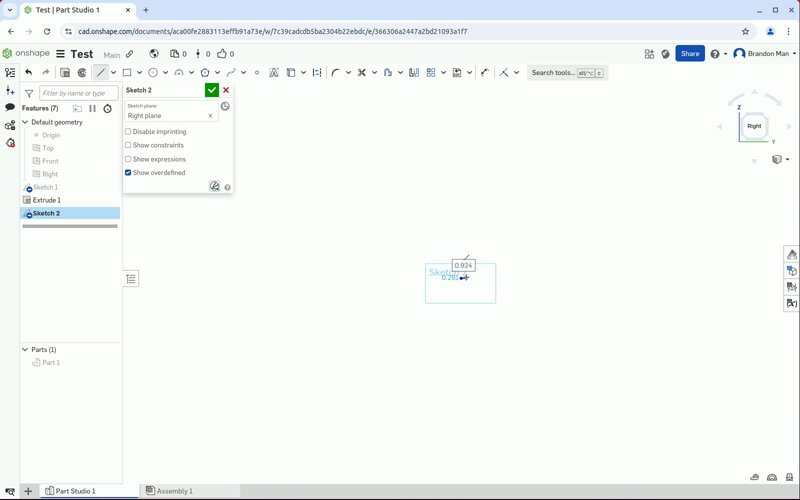
scroll(6)
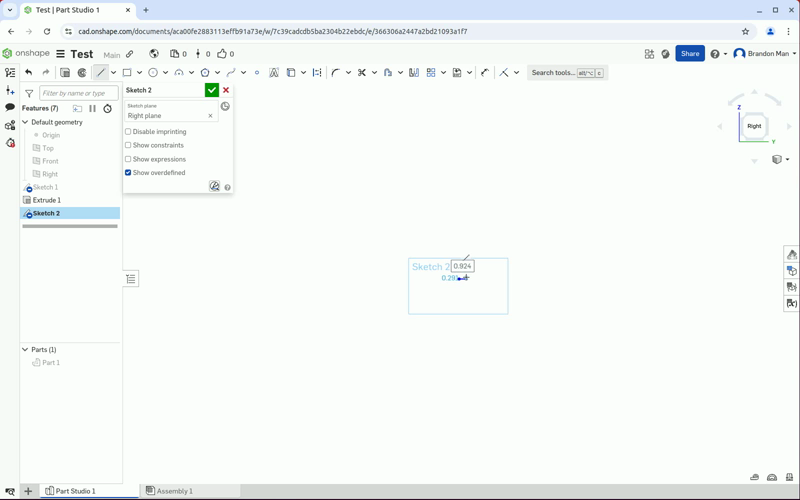
scroll(6)
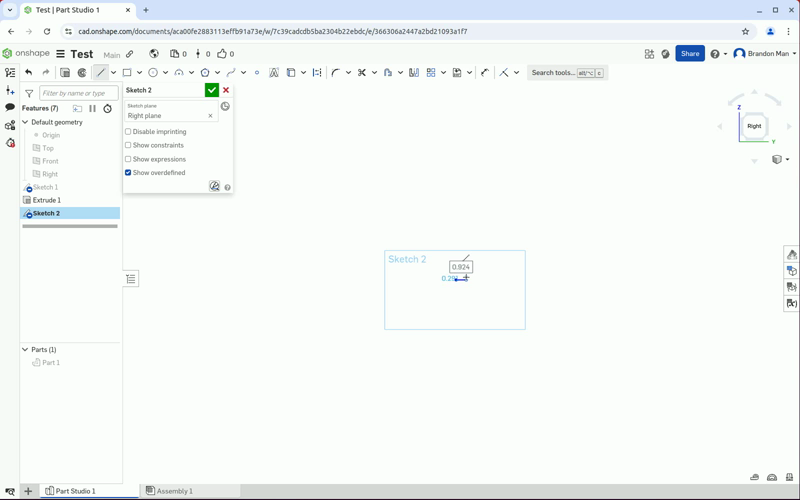
scroll(6)
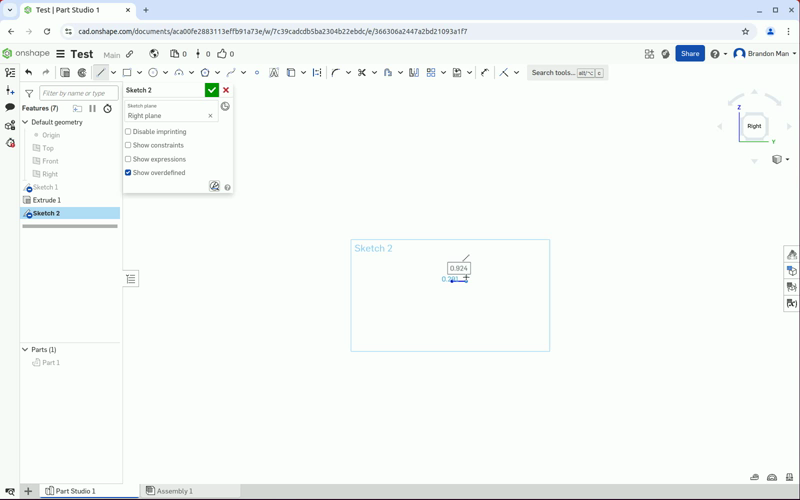
scroll(6)
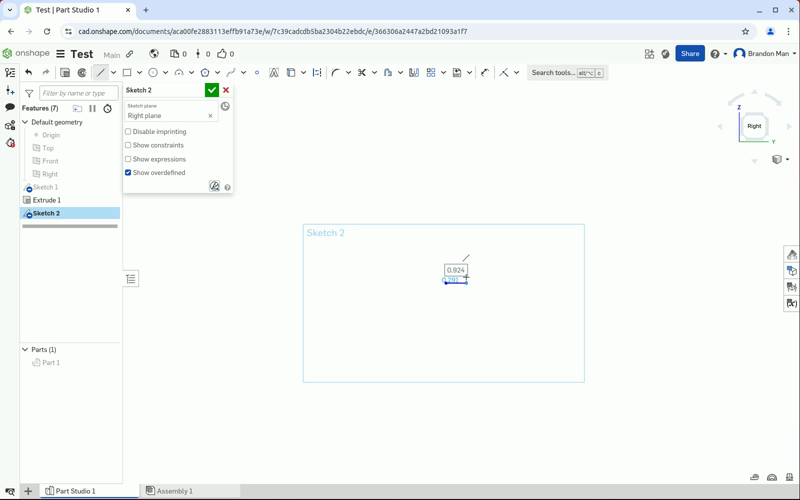
scroll(6)
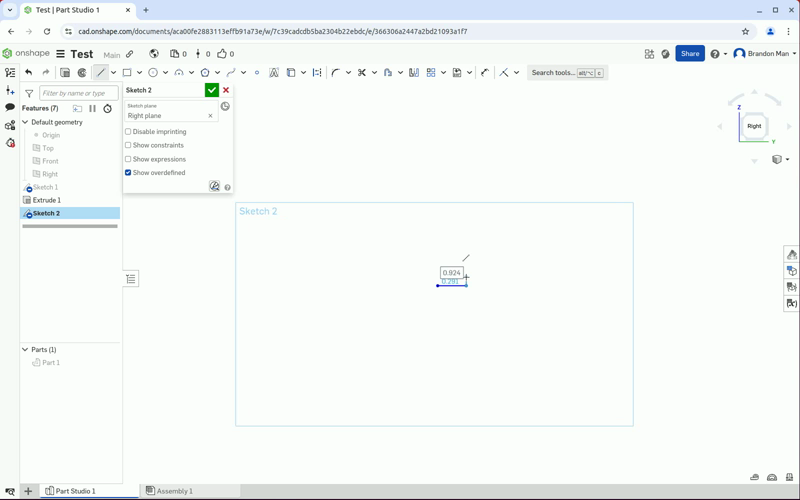
scroll(6)
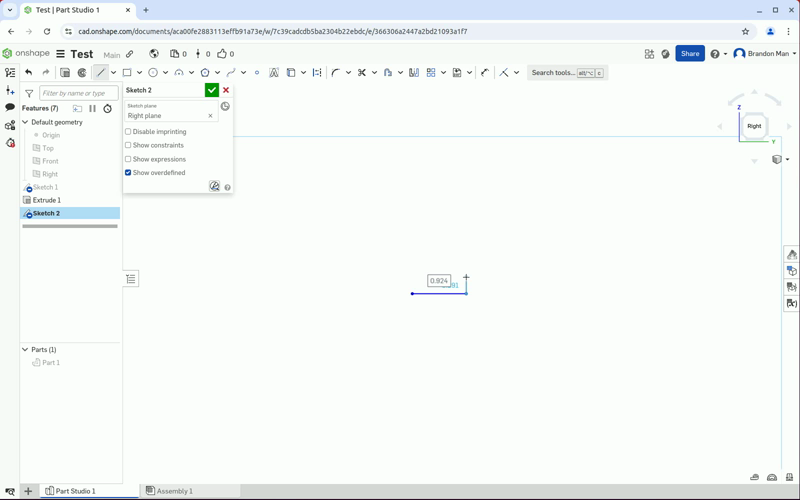
click(466, 276)
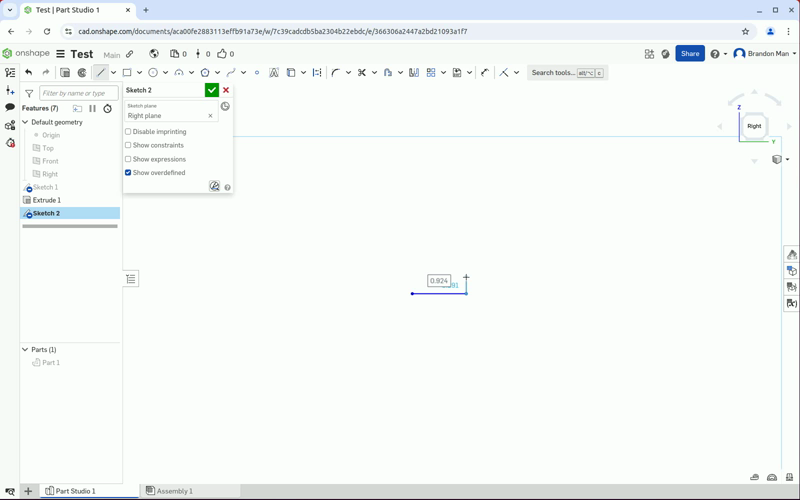
scroll(-6)
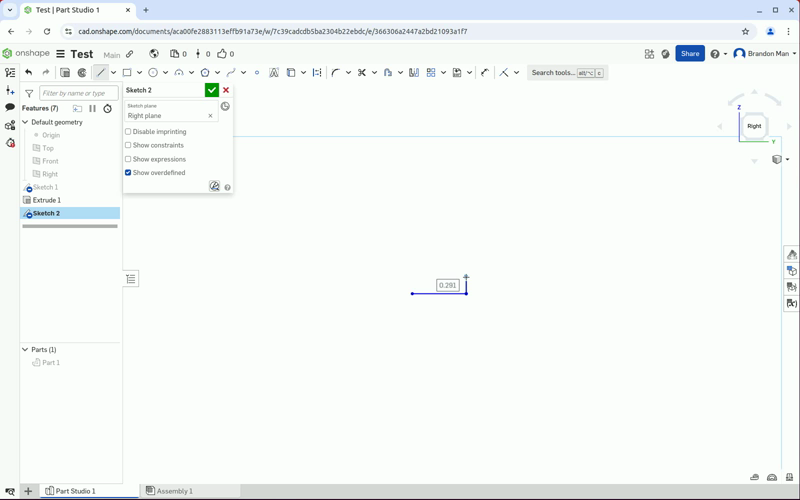
scroll(-6)
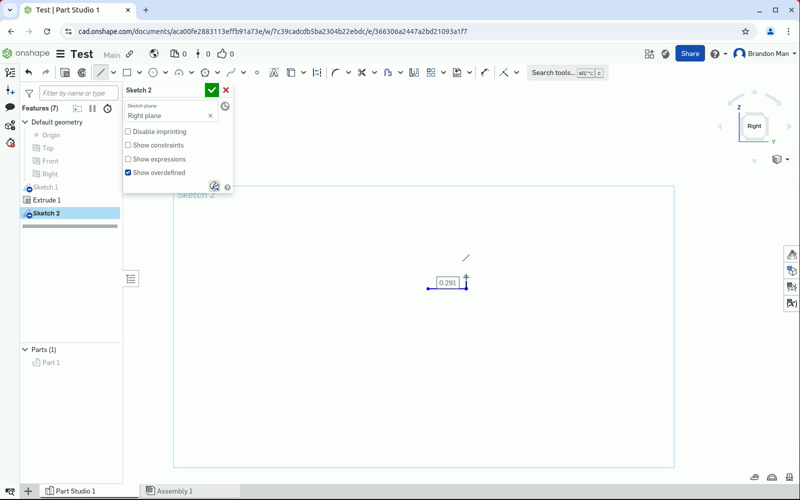
scroll(-6)
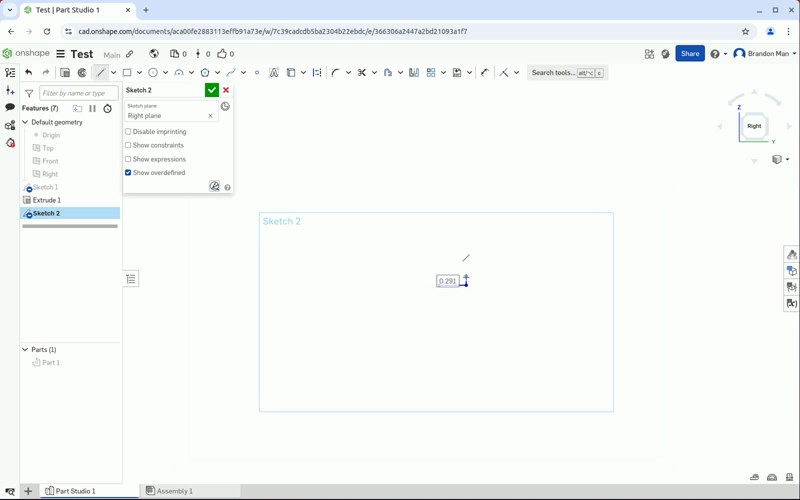
scroll(-6)
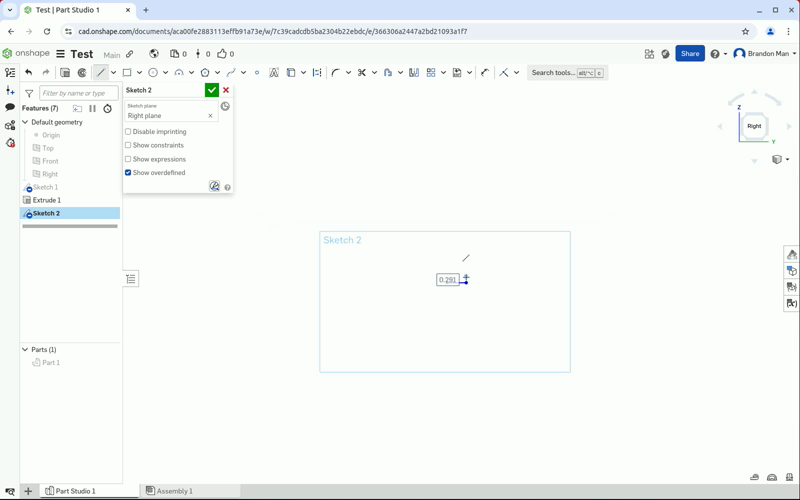
scroll(-6)
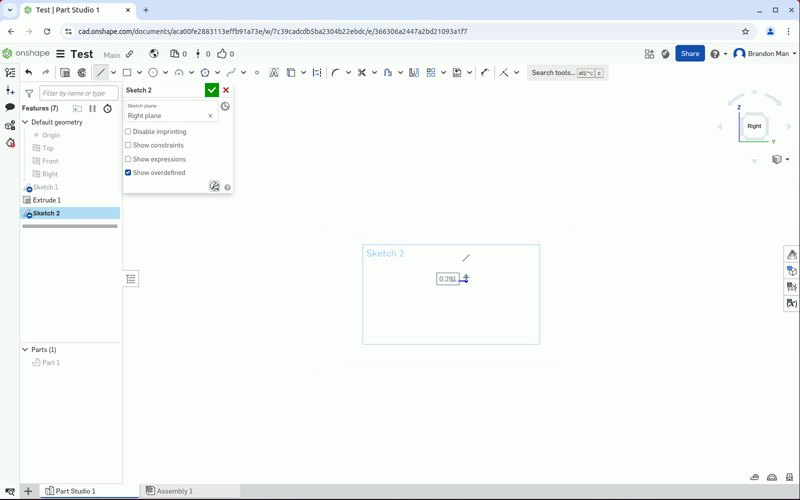
scroll(-6)
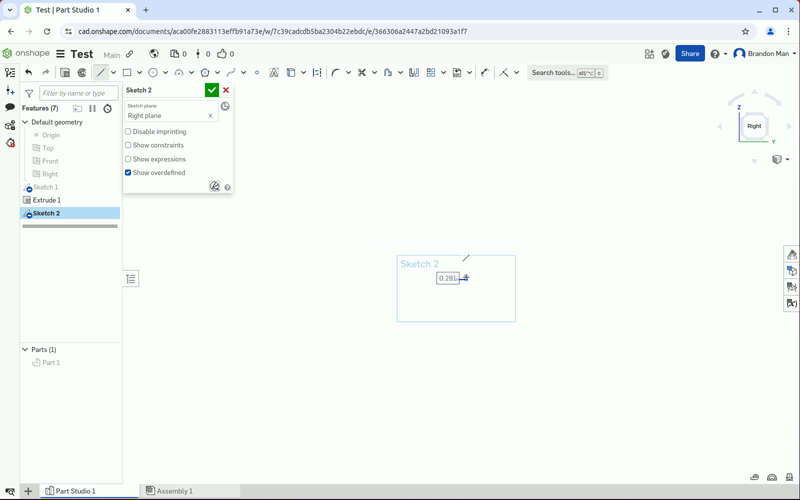
scroll(-6)
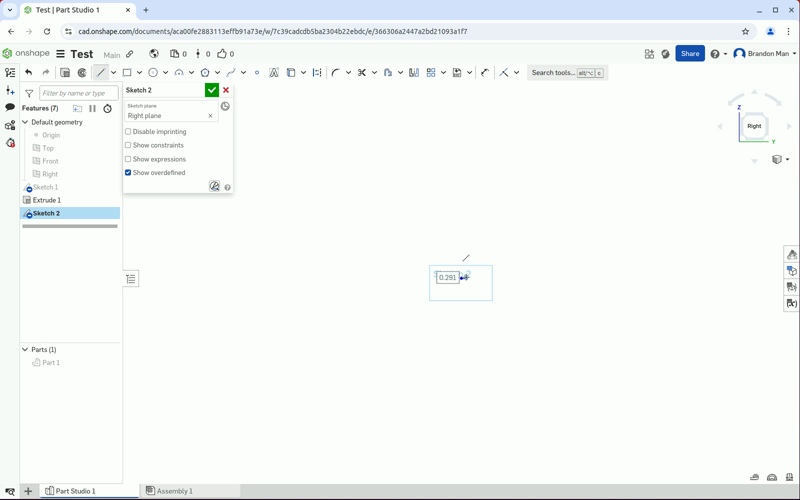
key_up(shift)
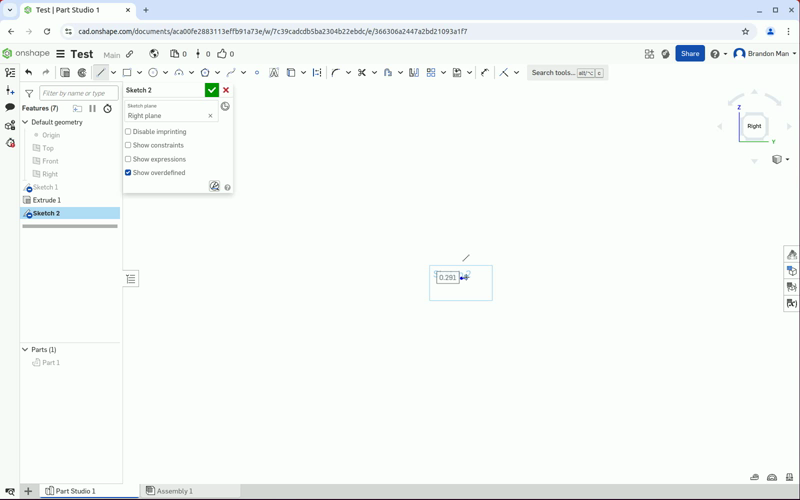
key_down(shift)
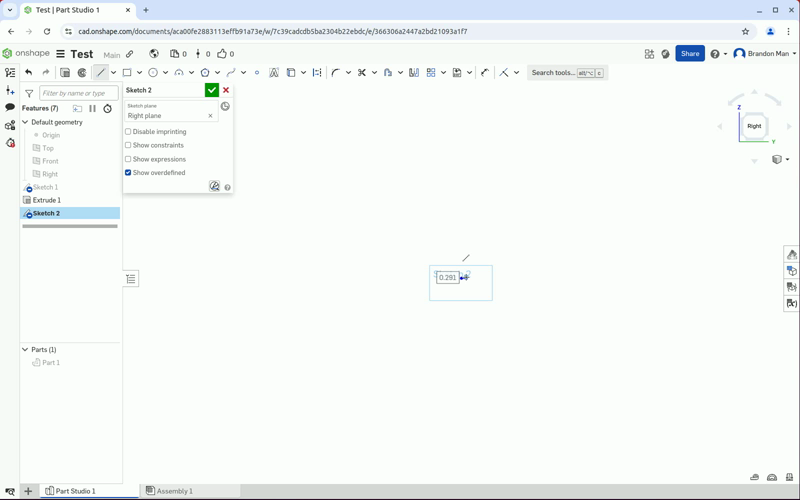
mouse_move(496, 276)
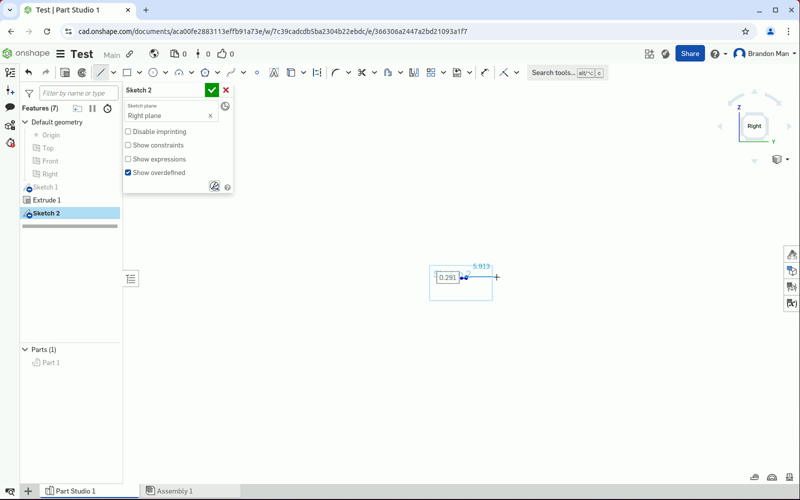
mouse_move(465, 276)
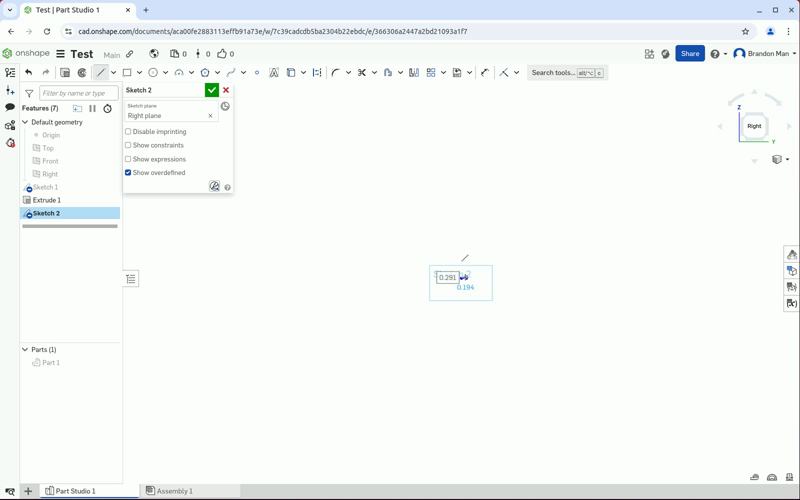
scroll(6)
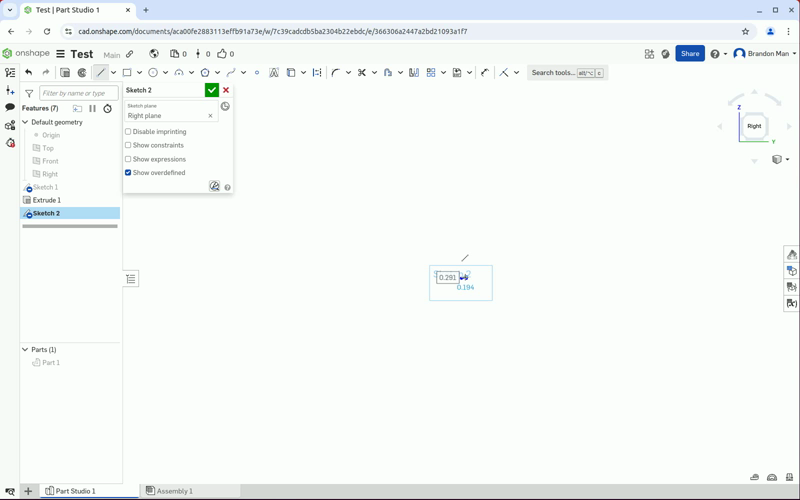
scroll(6)
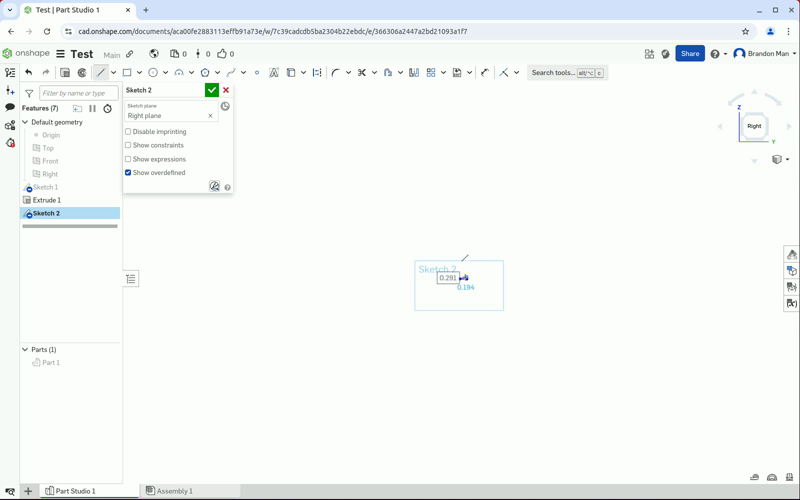
scroll(6)
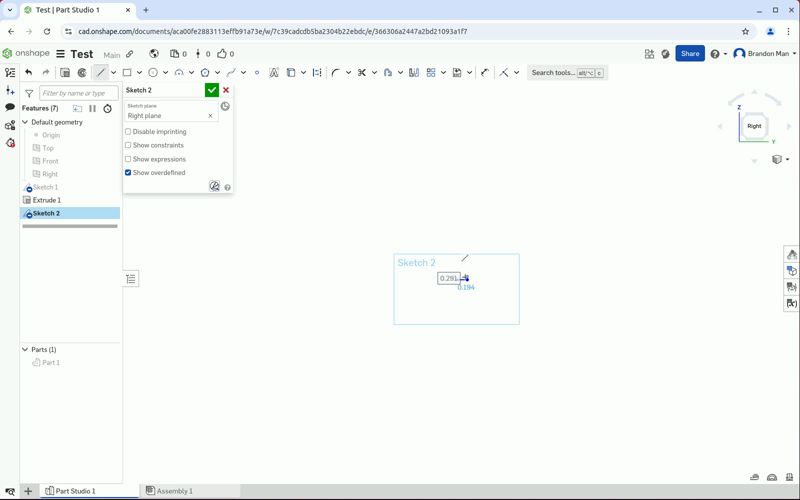
scroll(6)
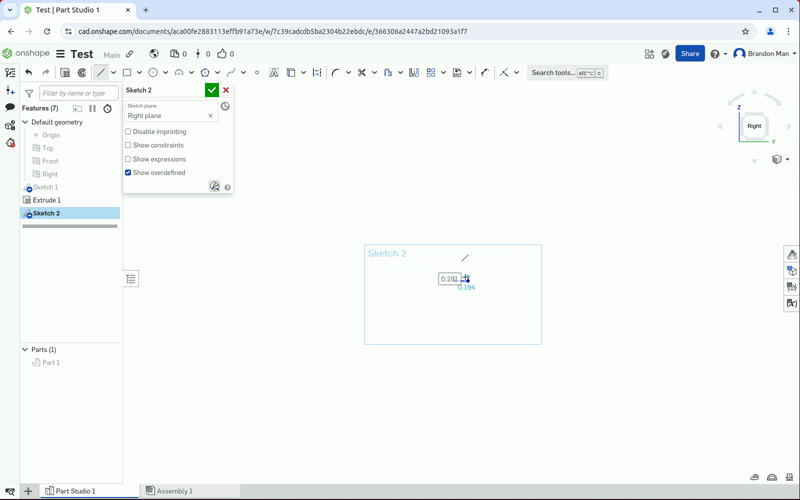
scroll(6)
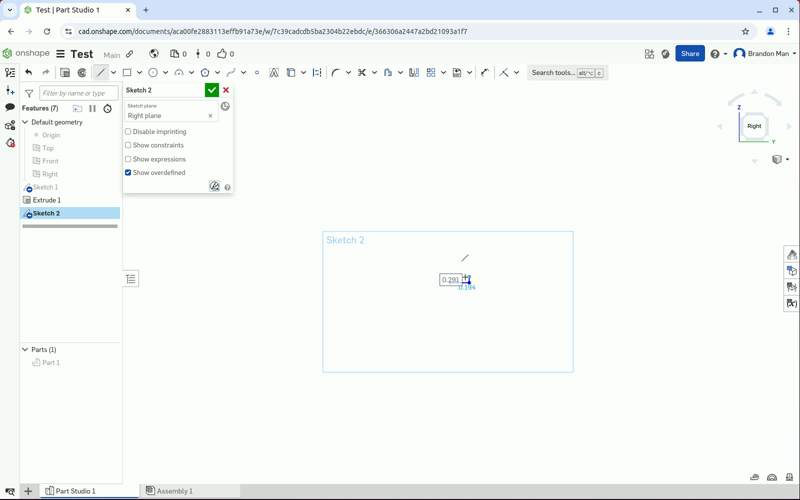
scroll(6)
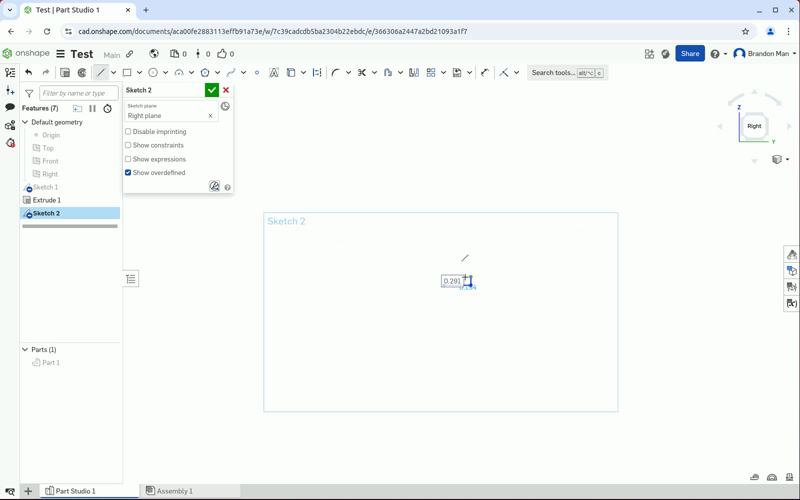
scroll(6)
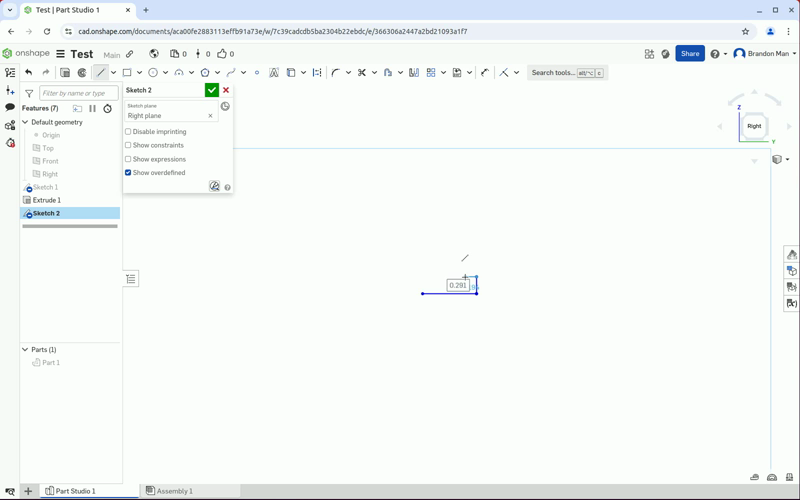
click(465, 276)
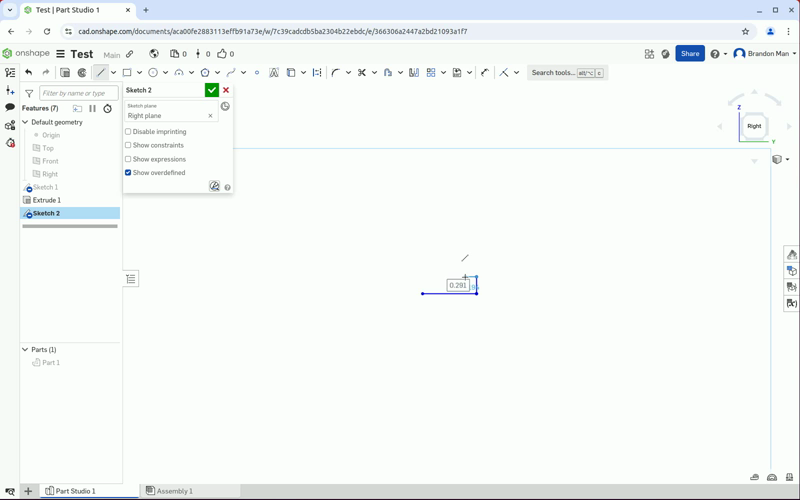
scroll(-6)
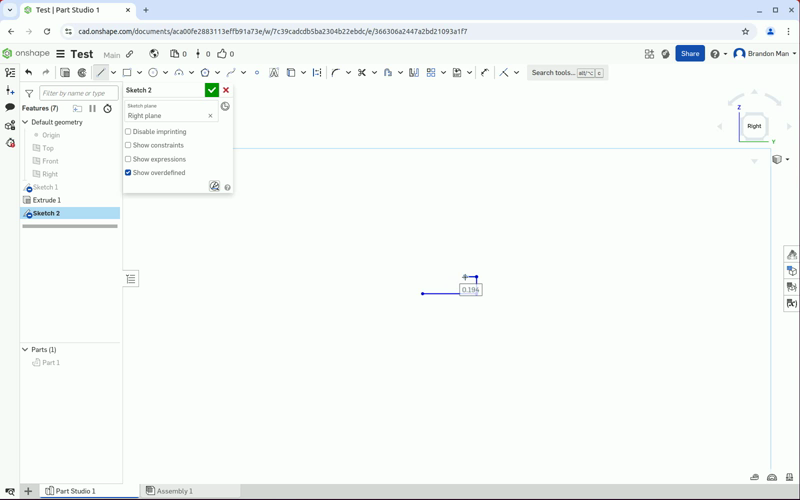
scroll(-6)
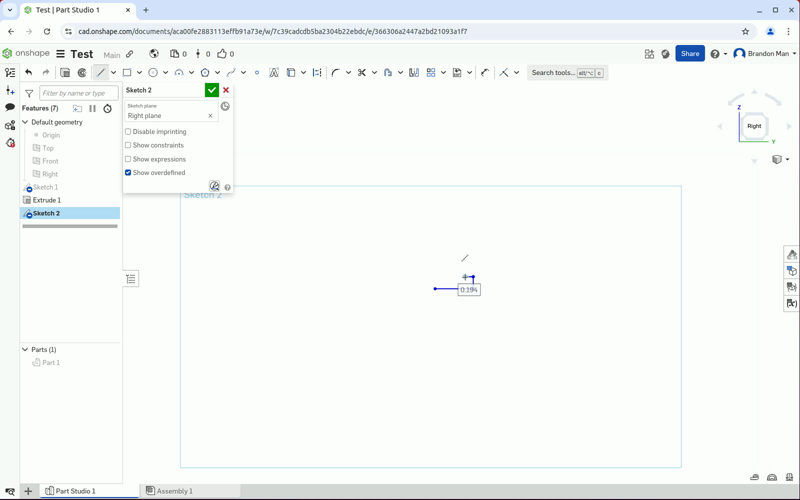
scroll(-6)
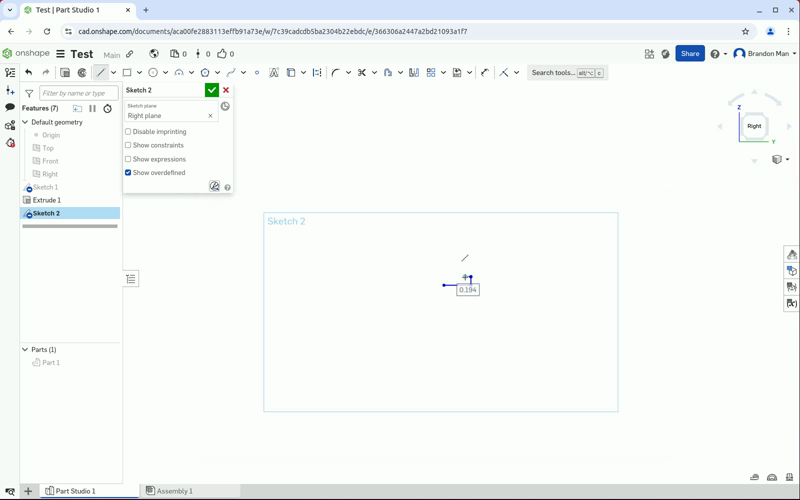
scroll(-6)
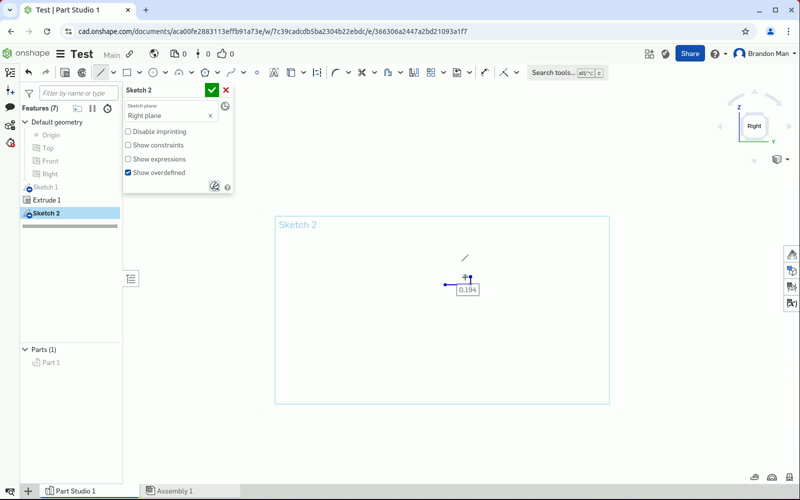
scroll(-6)
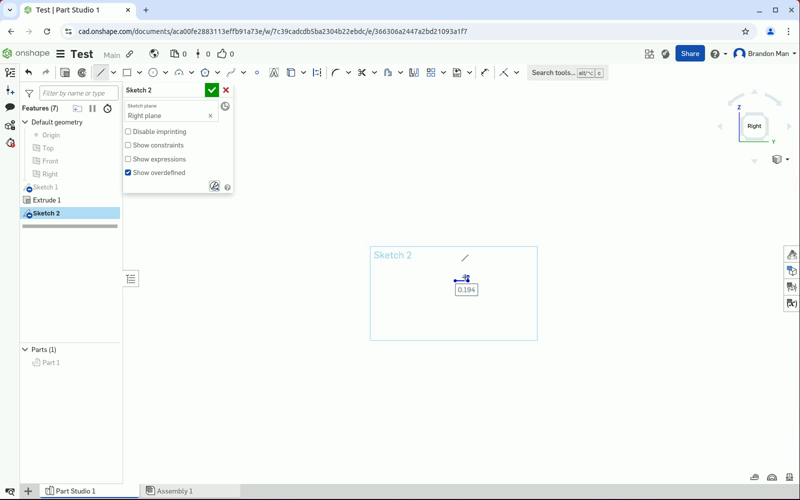
scroll(-6)
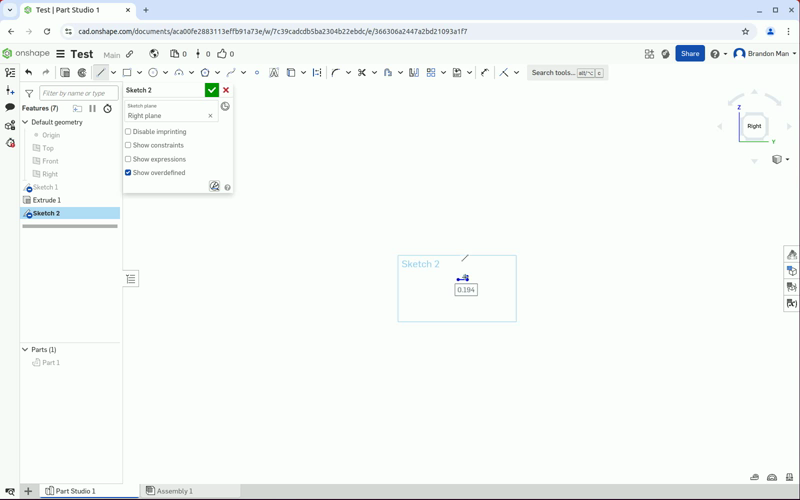
scroll(-6)
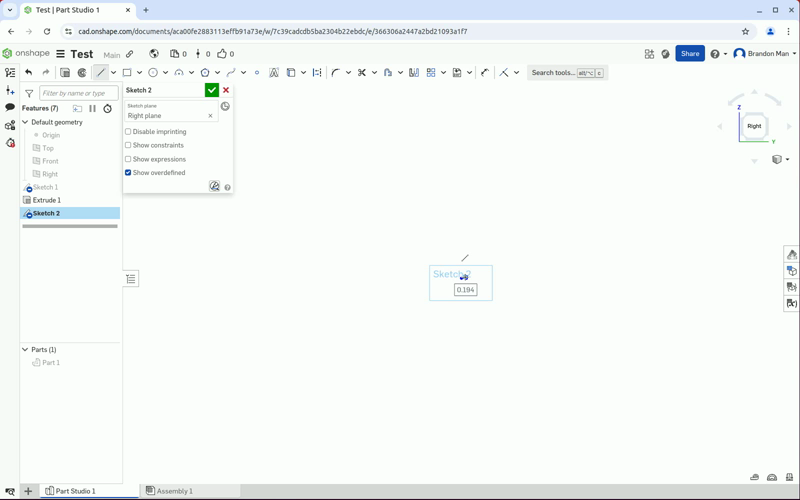
key_up(shift)
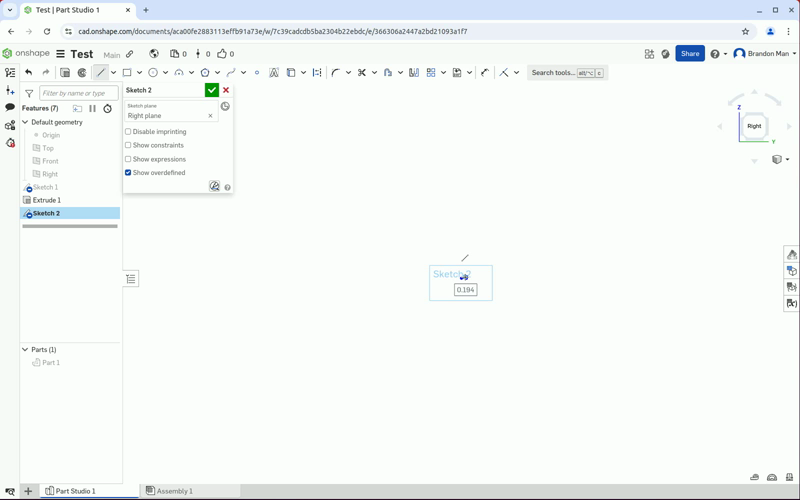
key_down(shift)
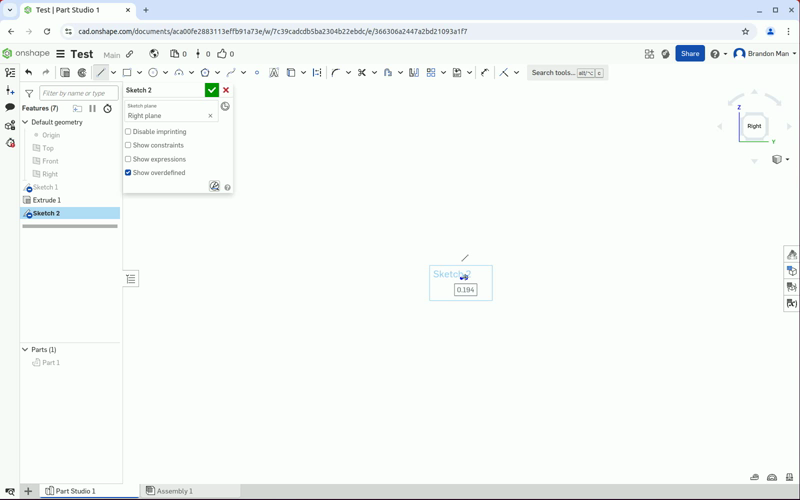
mouse_move(495, 276)
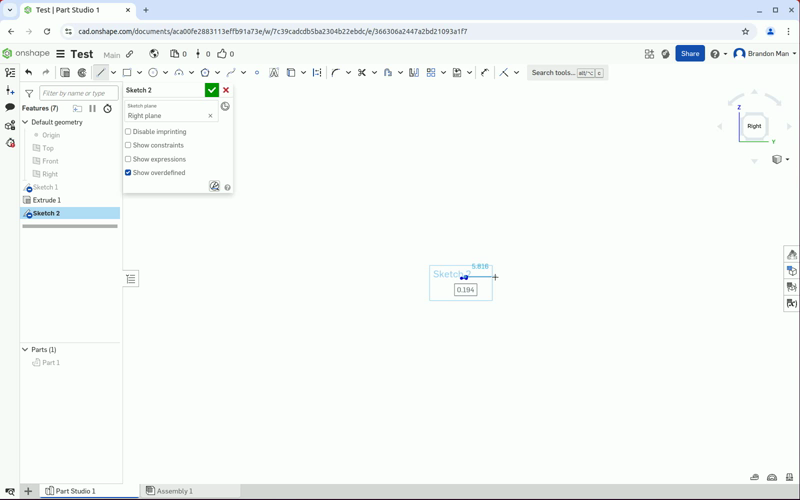
mouse_move(466, 275)
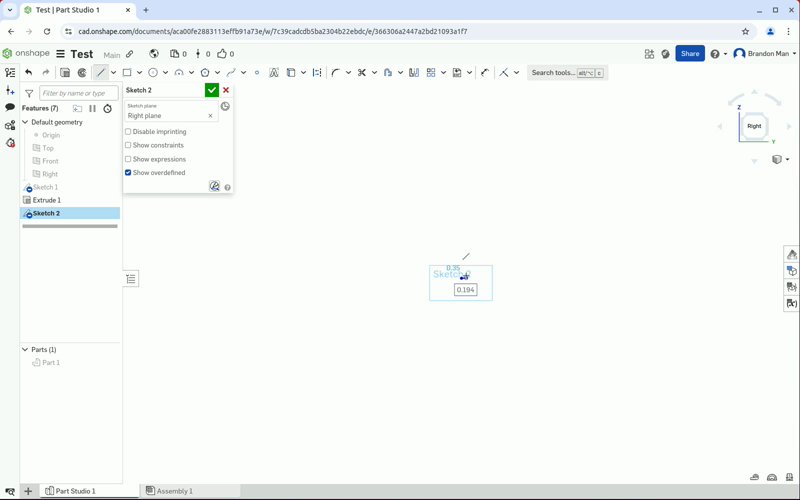
scroll(6)
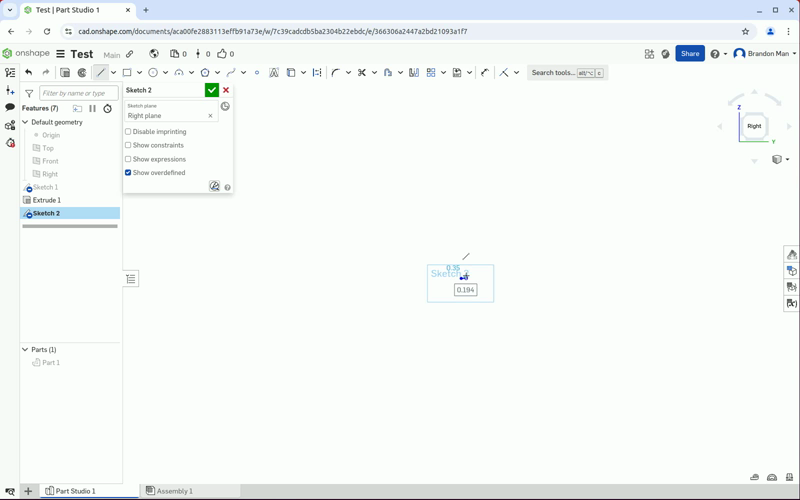
scroll(6)
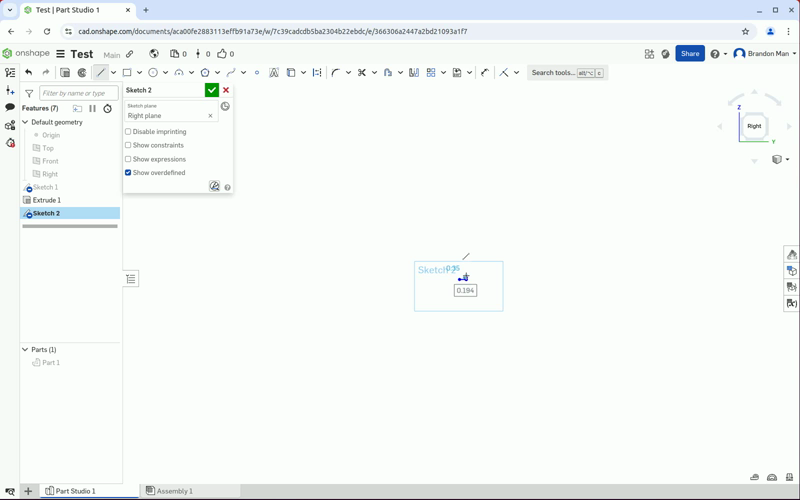
scroll(6)
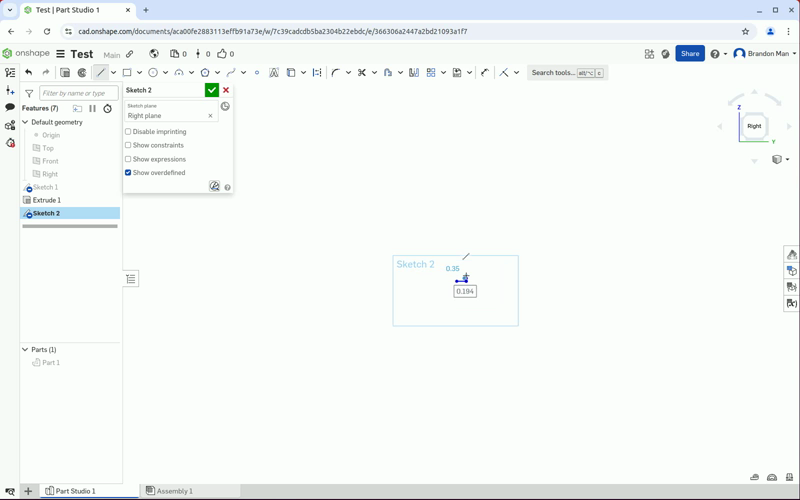
scroll(6)
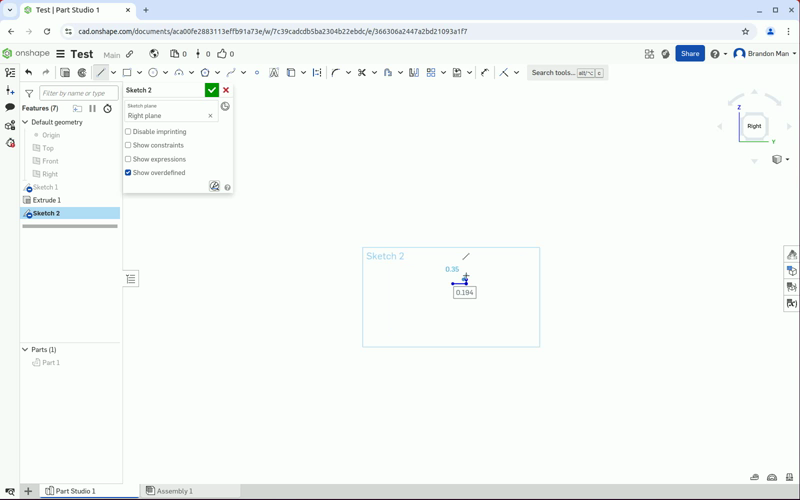
scroll(6)
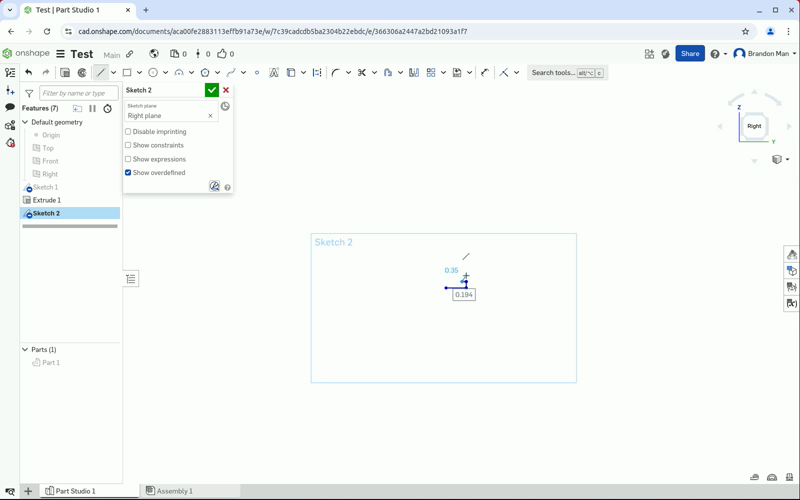
scroll(6)
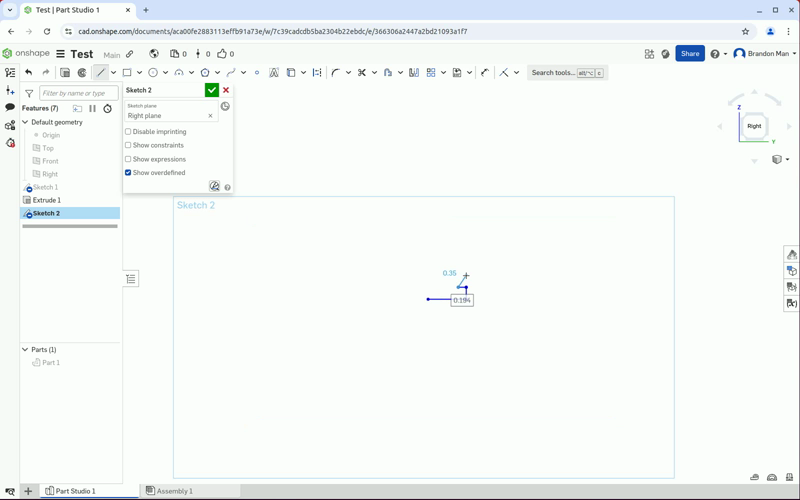
scroll(6)
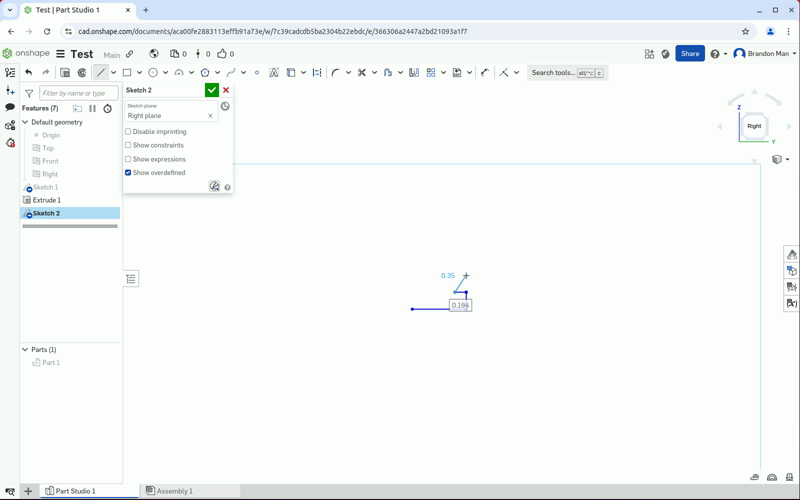
click(466, 275)
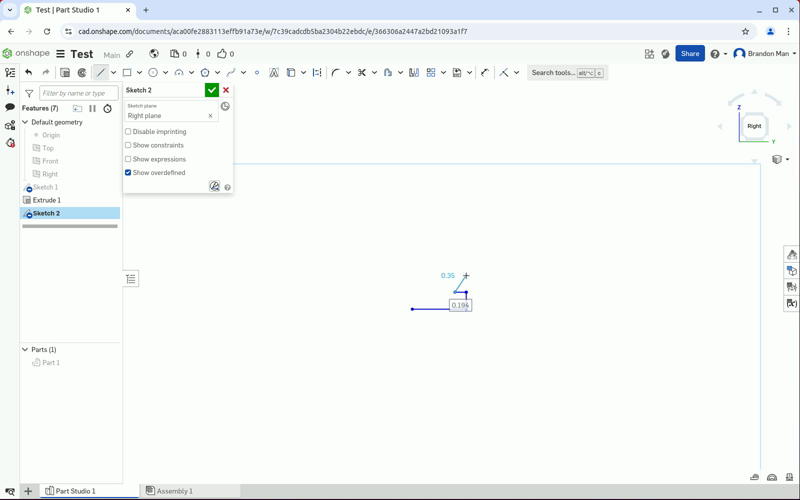
scroll(-6)
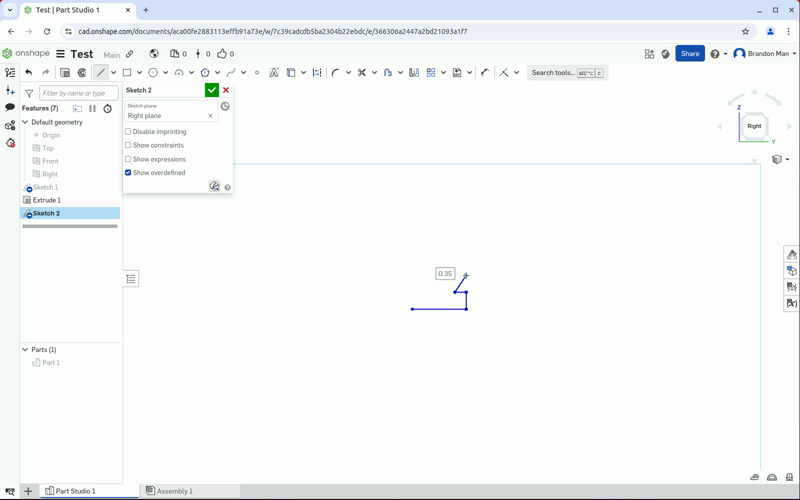
scroll(-6)
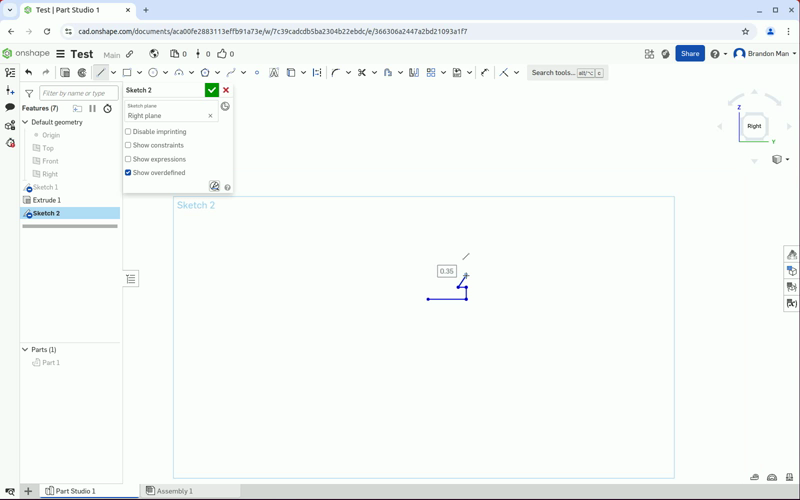
scroll(-6)
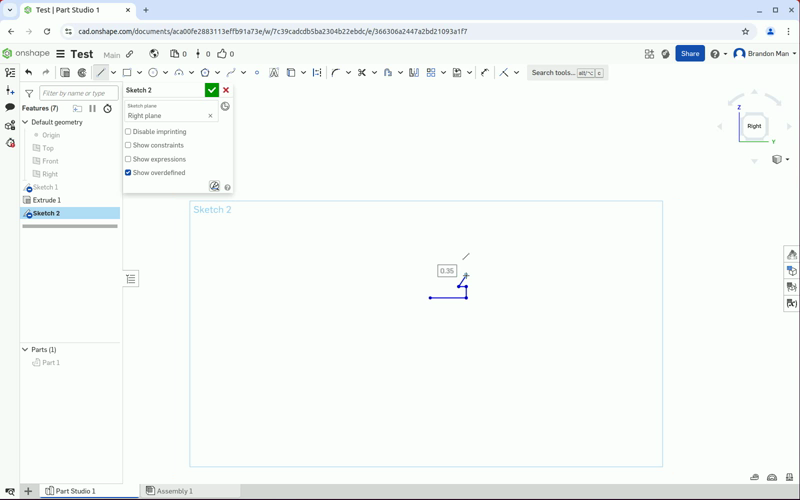
scroll(-6)
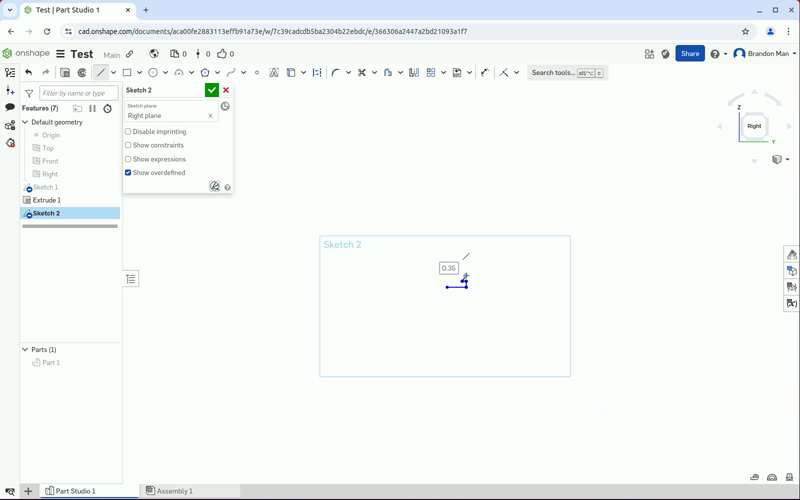
scroll(-6)
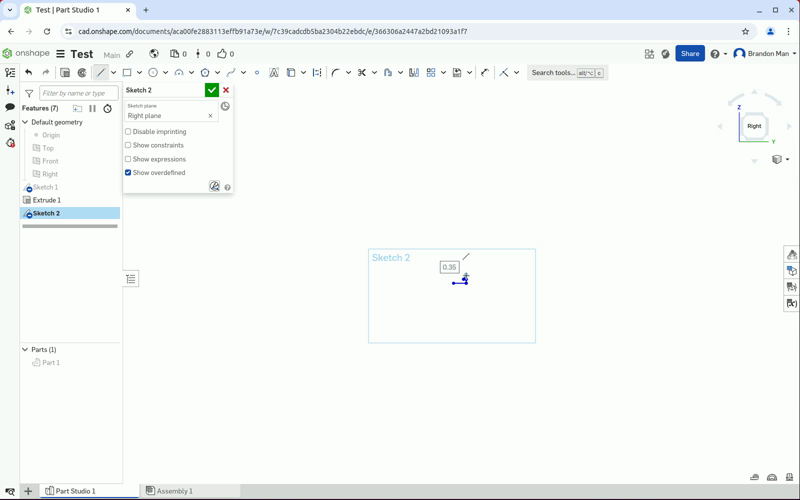
scroll(-6)
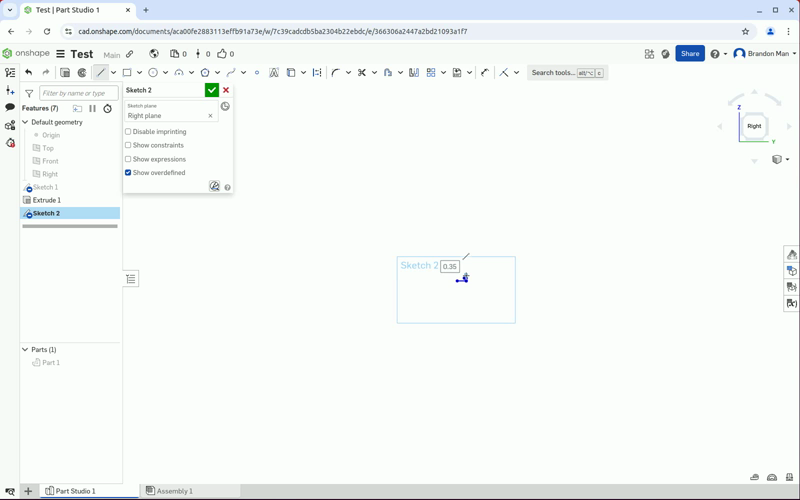
scroll(-6)
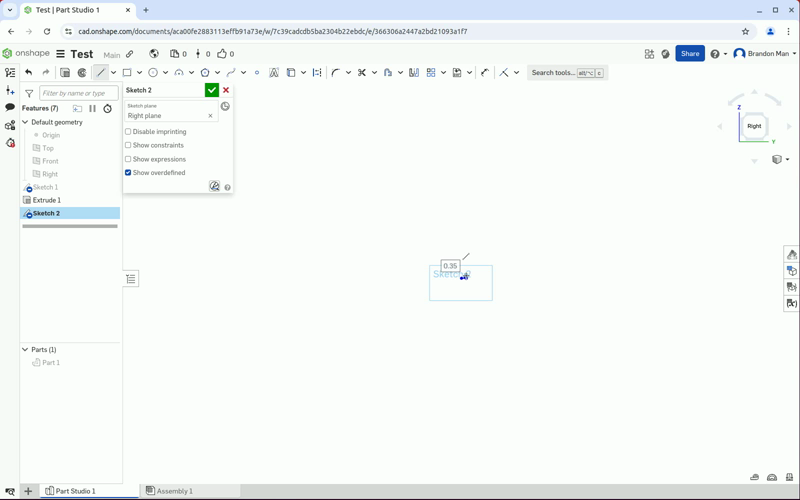
key_up(shift)
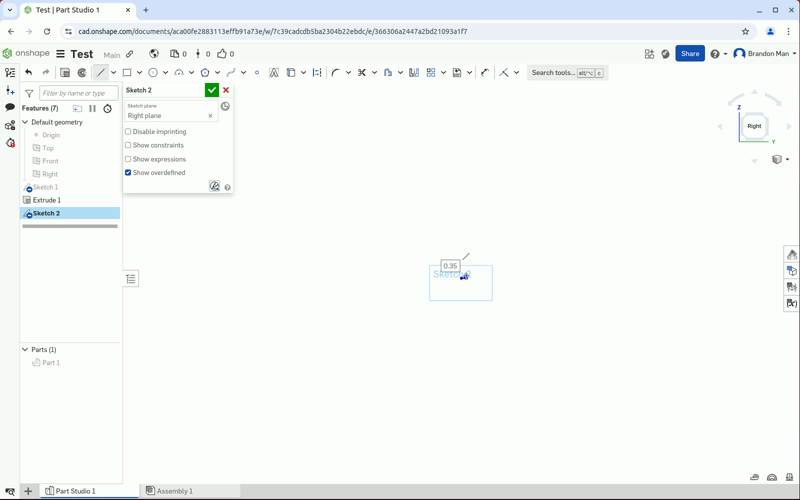
key_down(shift)
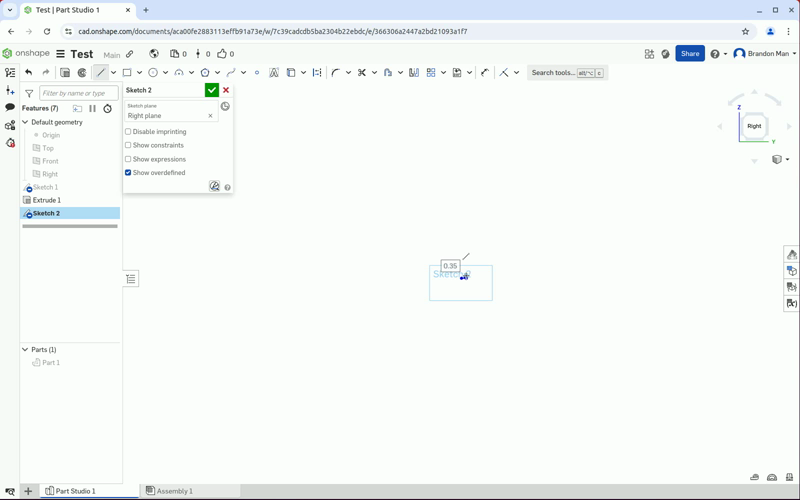
mouse_move(496, 275)
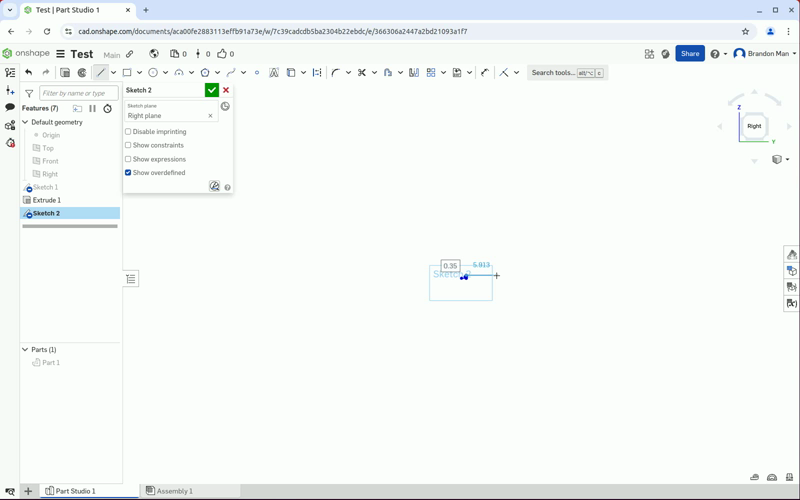
mouse_move(461, 275)
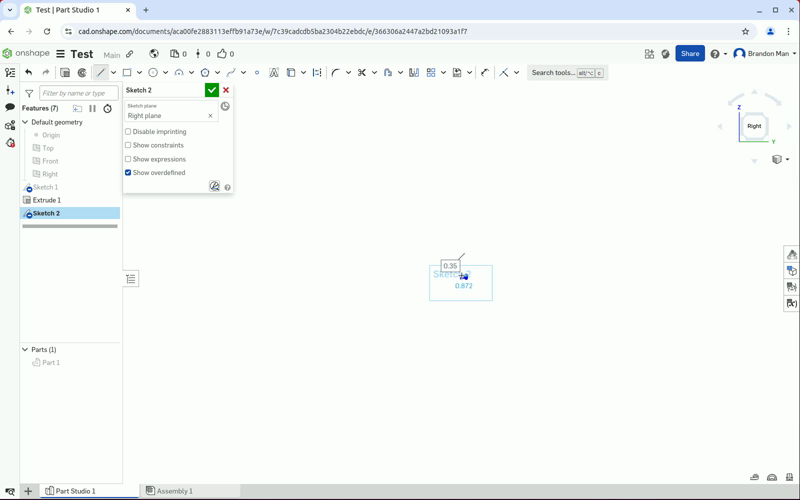
scroll(6)
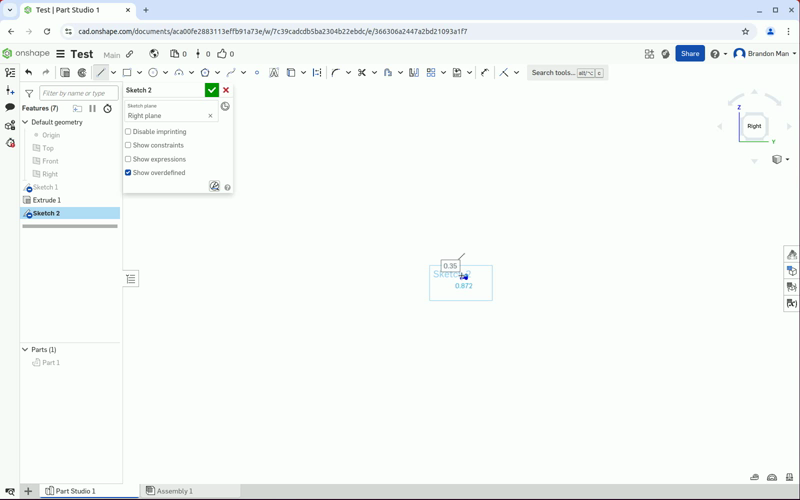
scroll(6)
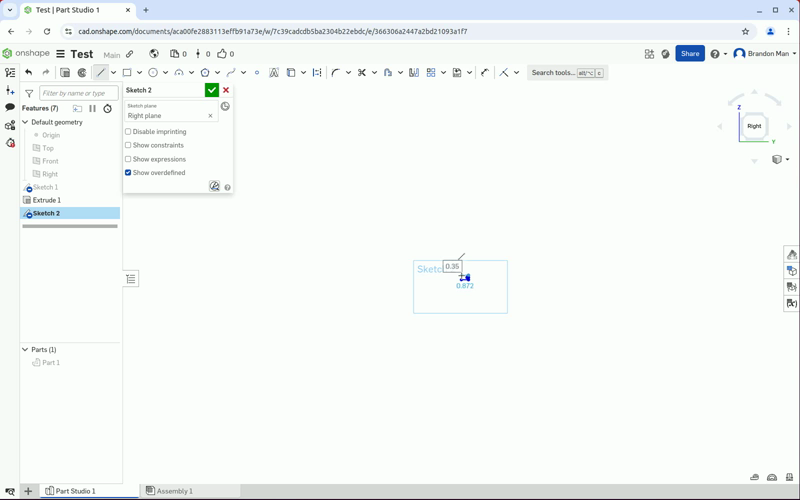
scroll(6)
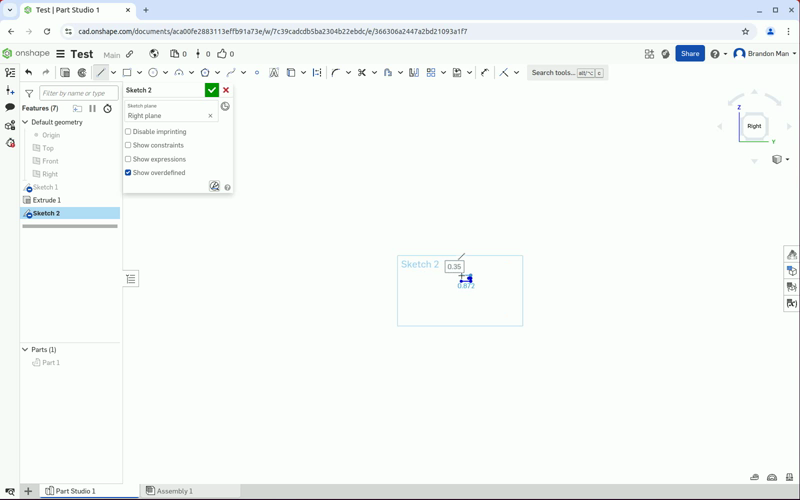
scroll(6)
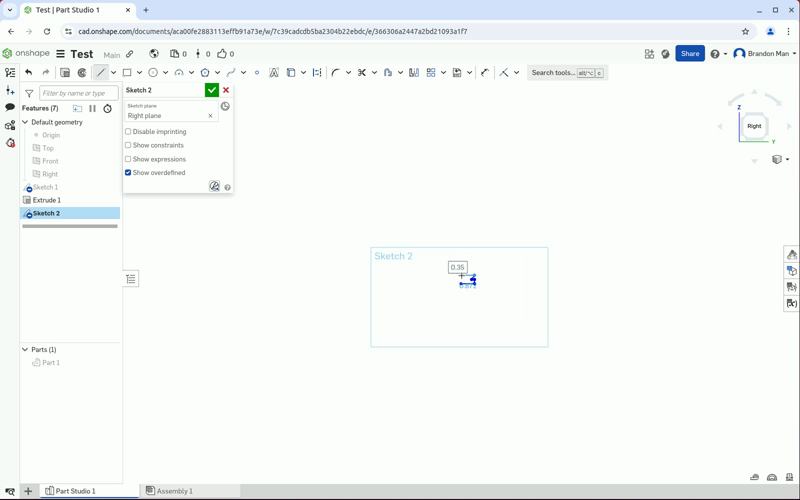
scroll(6)
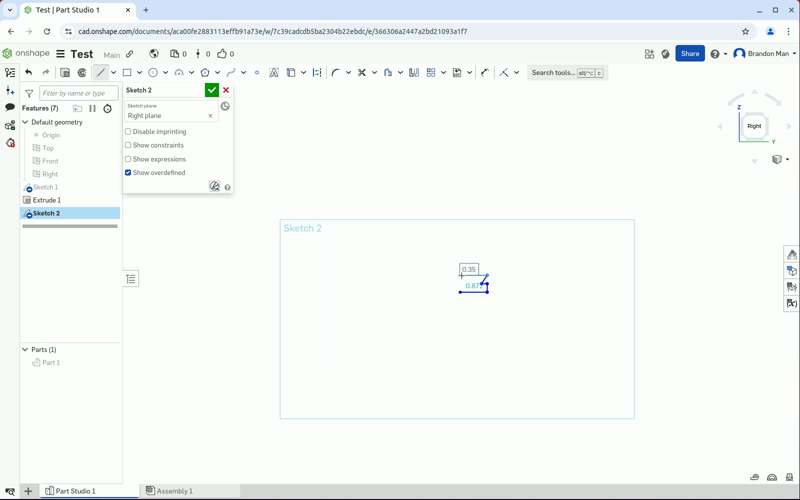
scroll(6)
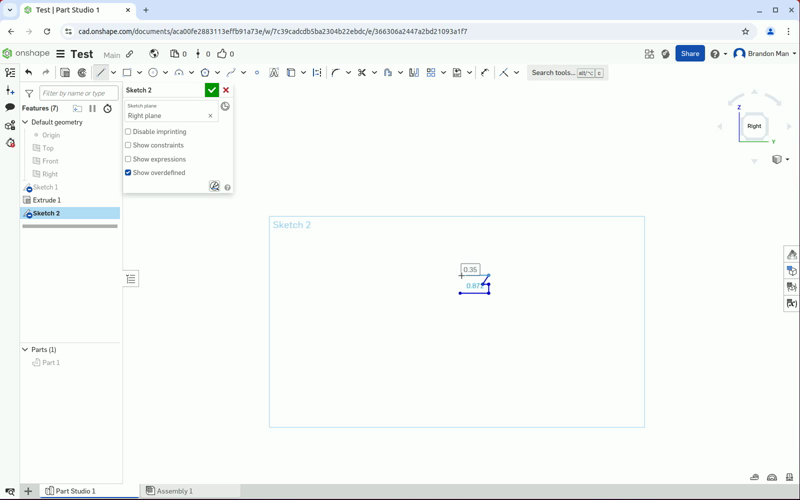
scroll(6)
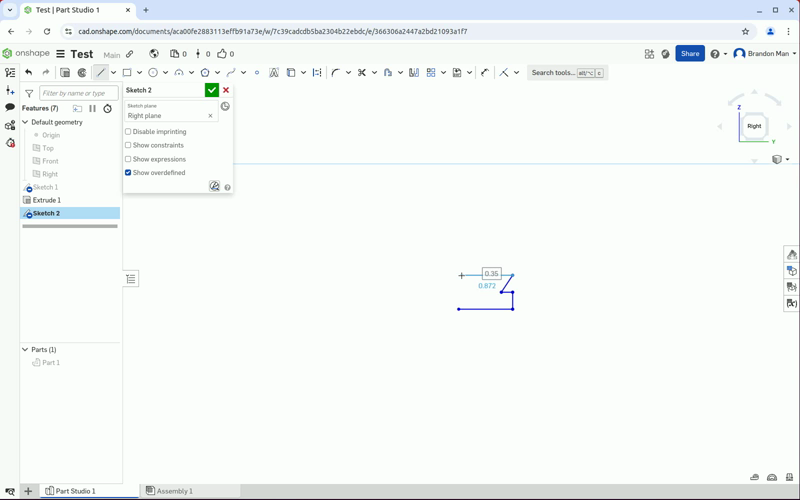
click(461, 275)
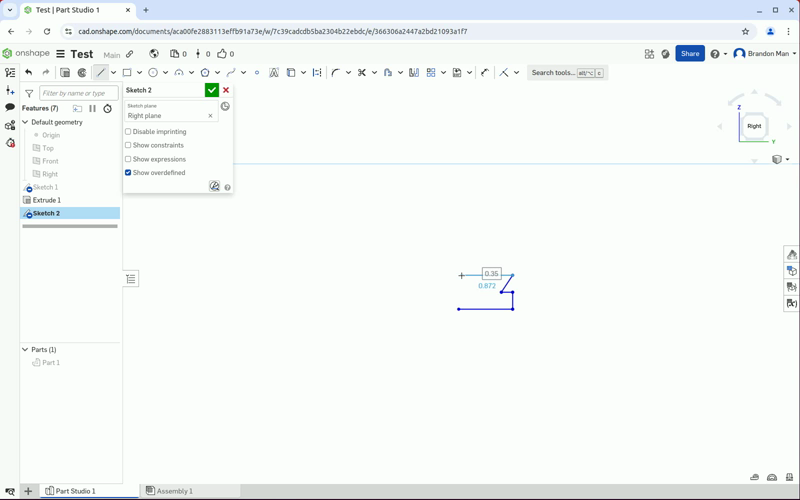
scroll(-6)
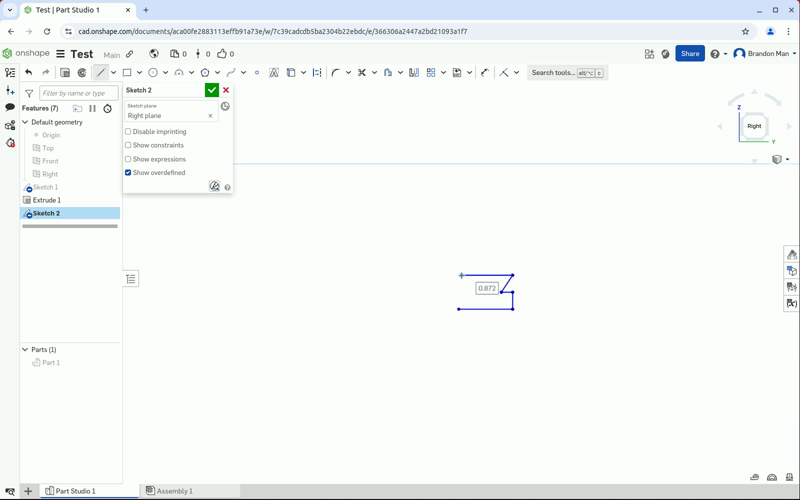
scroll(-6)
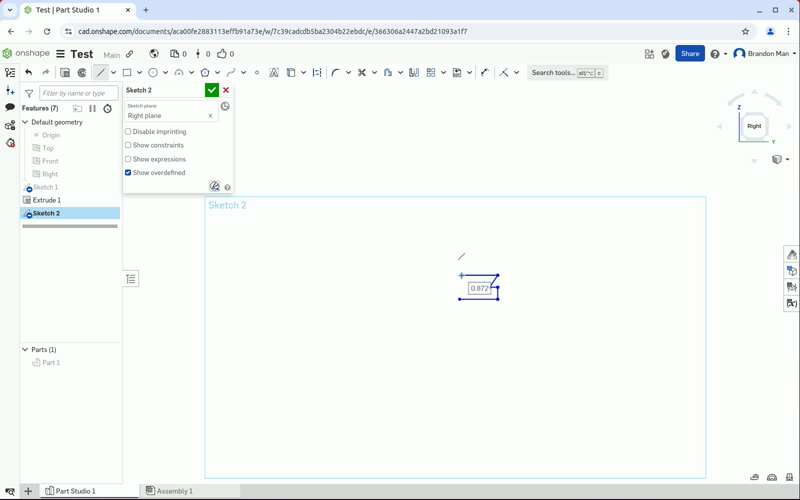
scroll(-6)
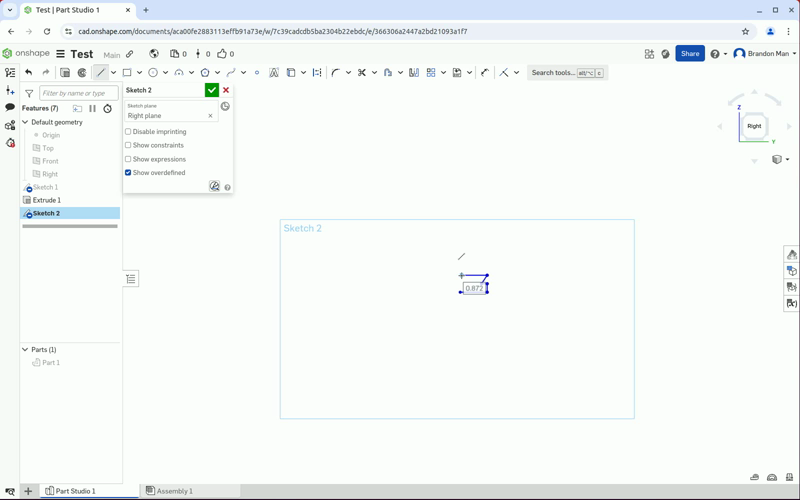
scroll(-6)
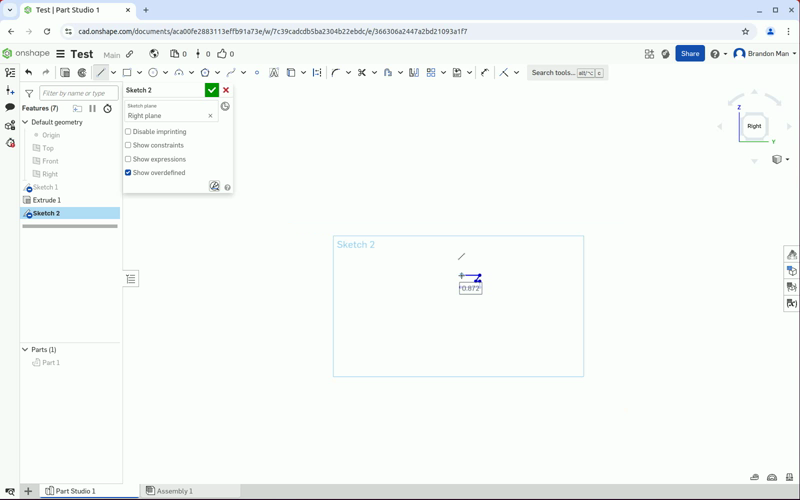
scroll(-6)
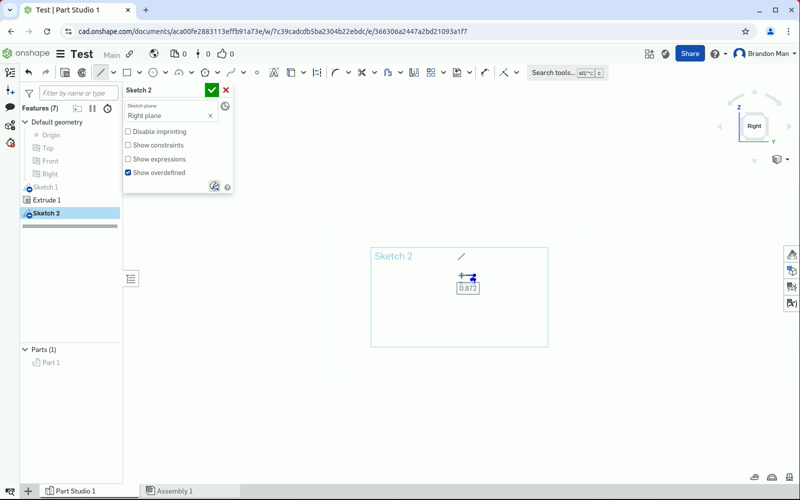
scroll(-6)
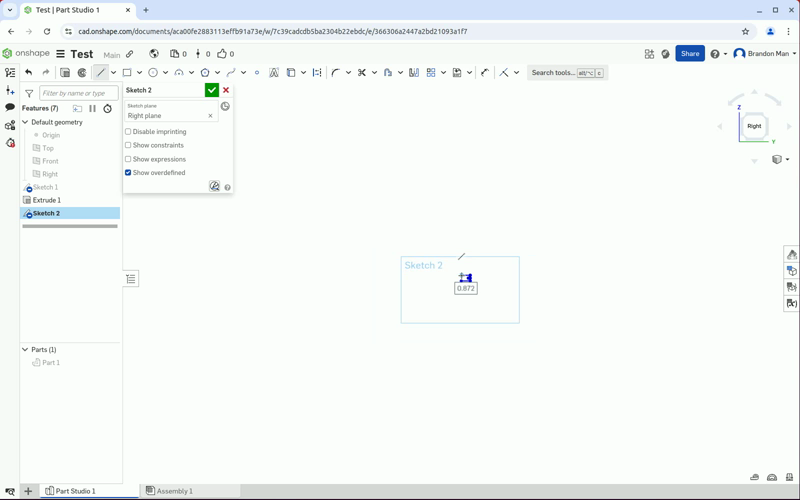
scroll(-6)
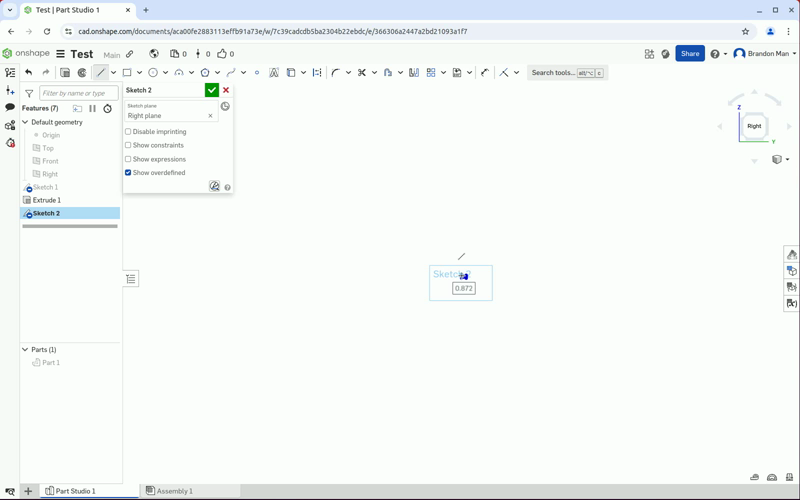
key_up(shift)
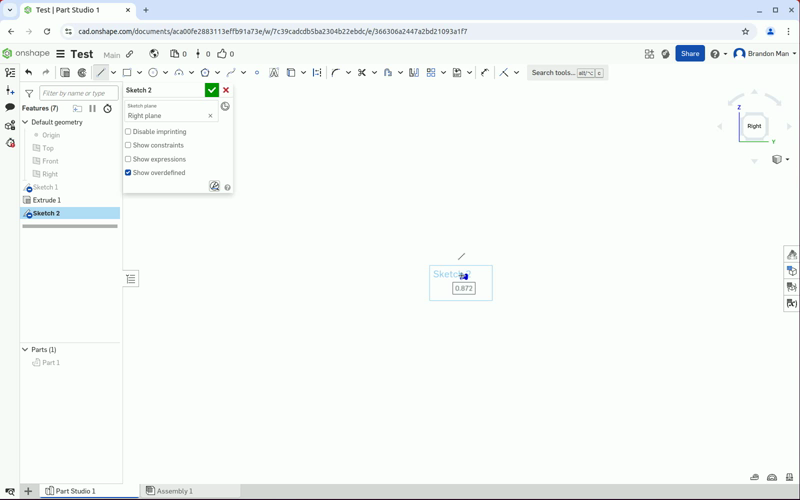
key_down(shift)
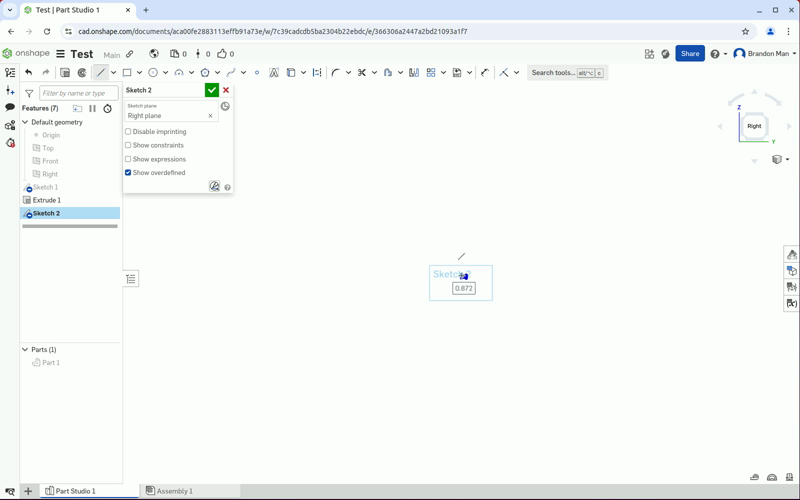
mouse_move(492, 275)
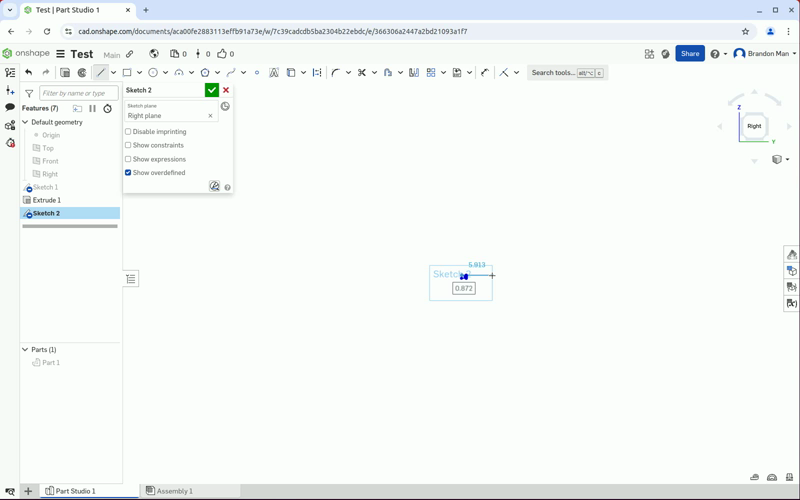
mouse_move(463, 276)
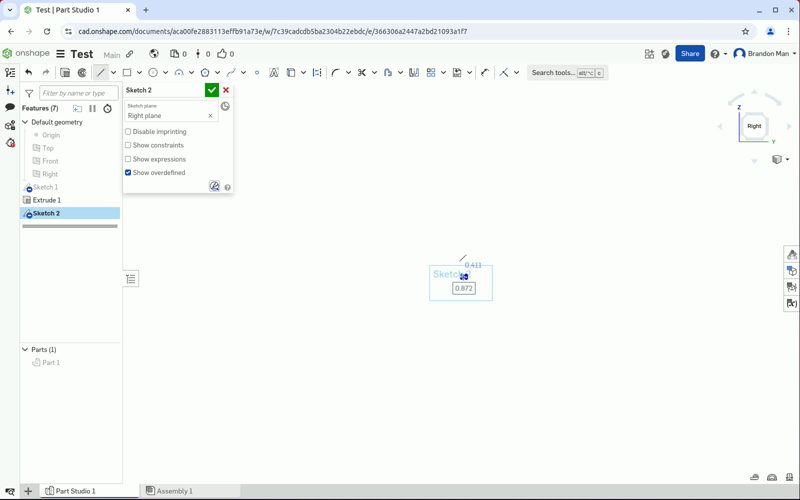
scroll(6)
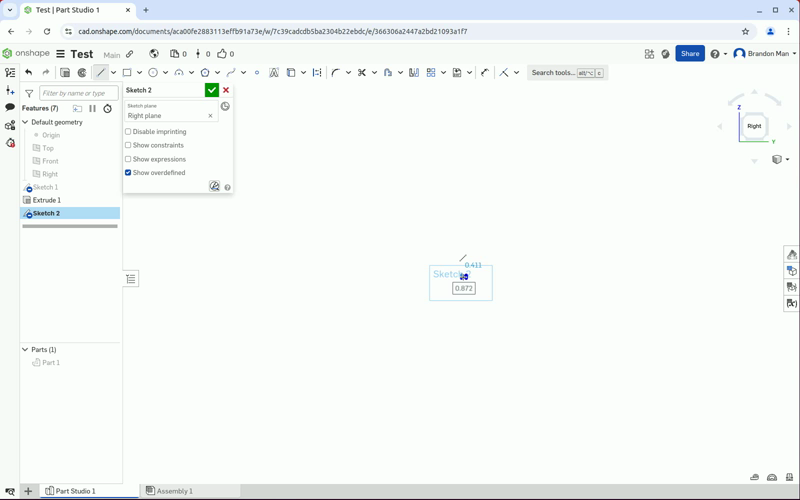
scroll(6)
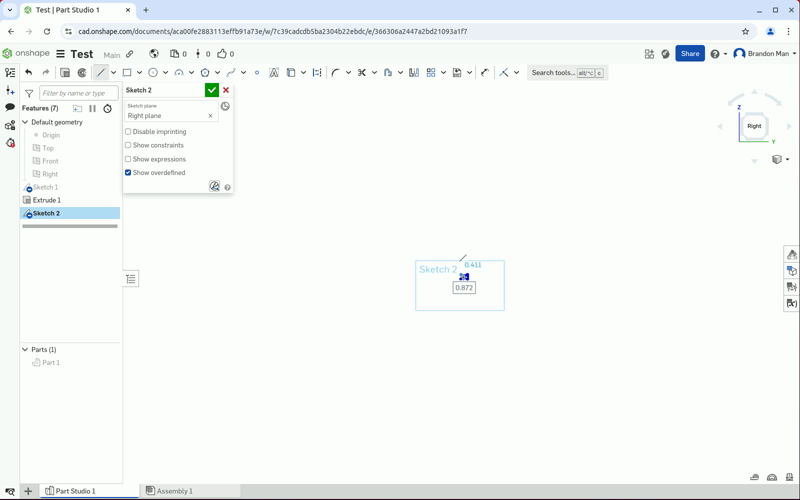
scroll(6)
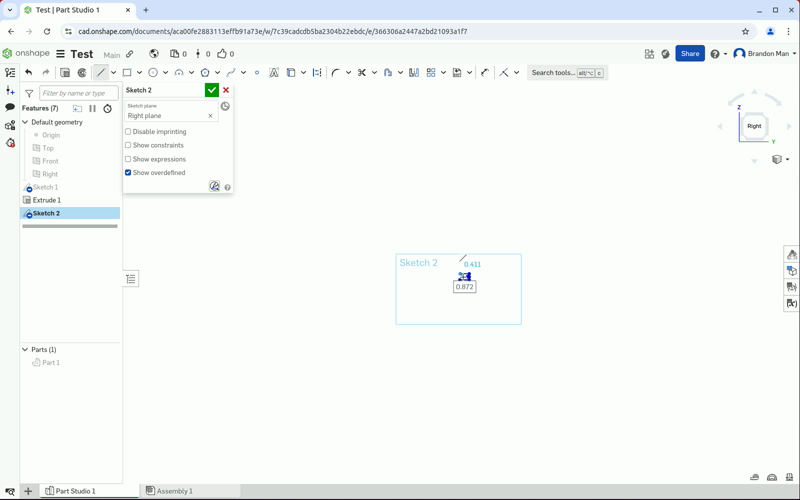
scroll(6)
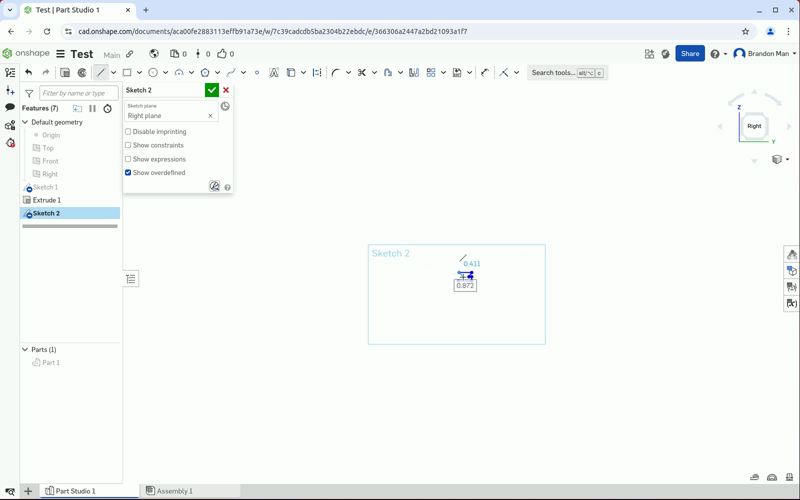
scroll(6)
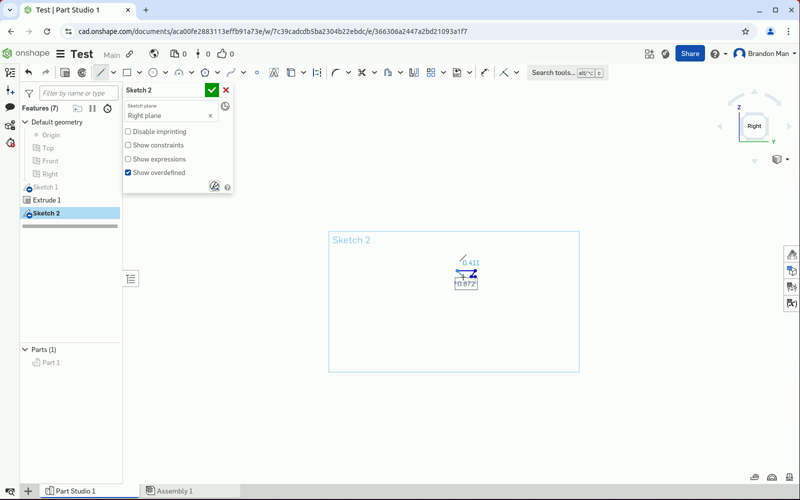
scroll(6)
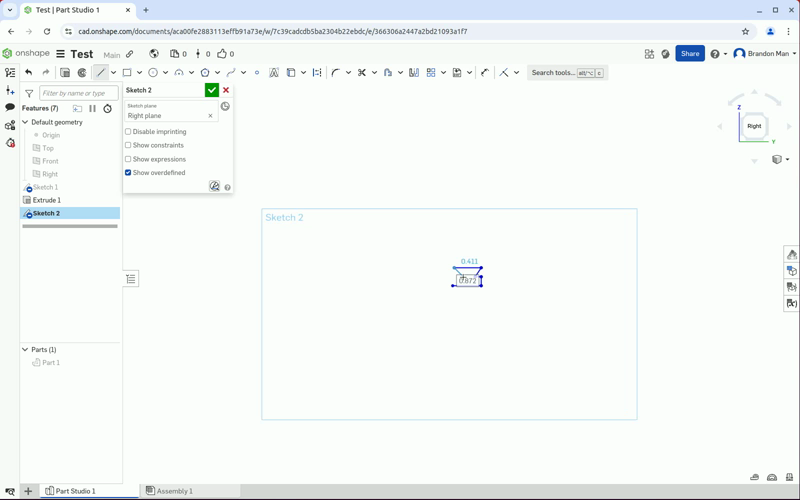
scroll(6)
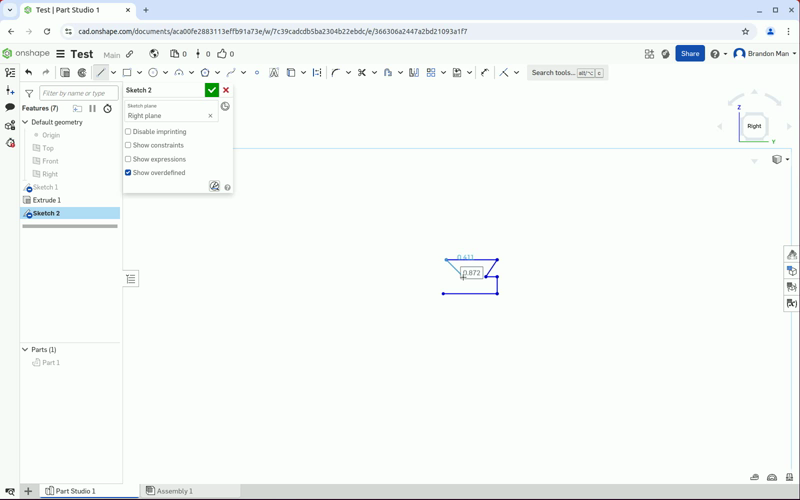
click(463, 276)
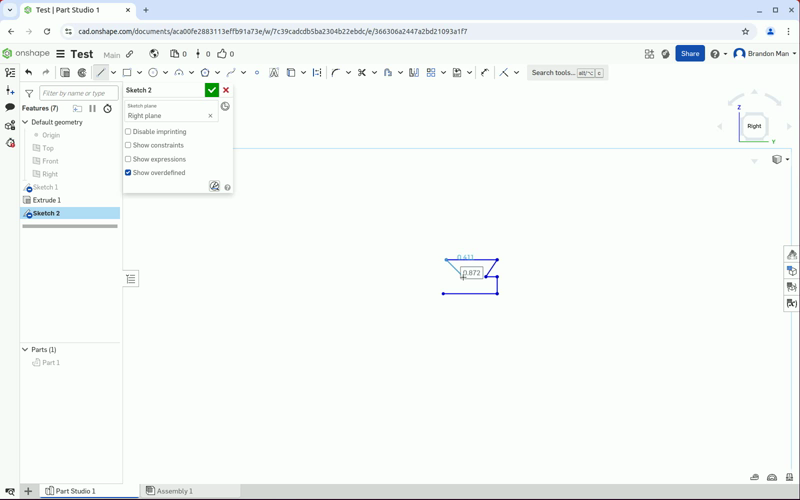
scroll(-6)
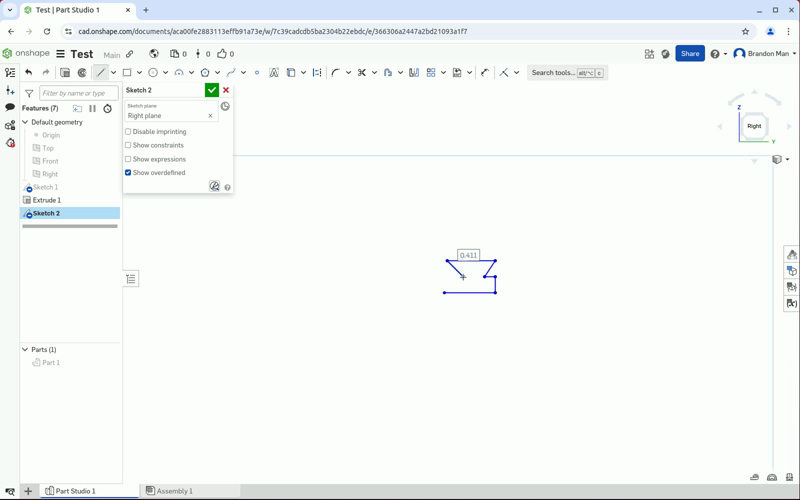
scroll(-6)
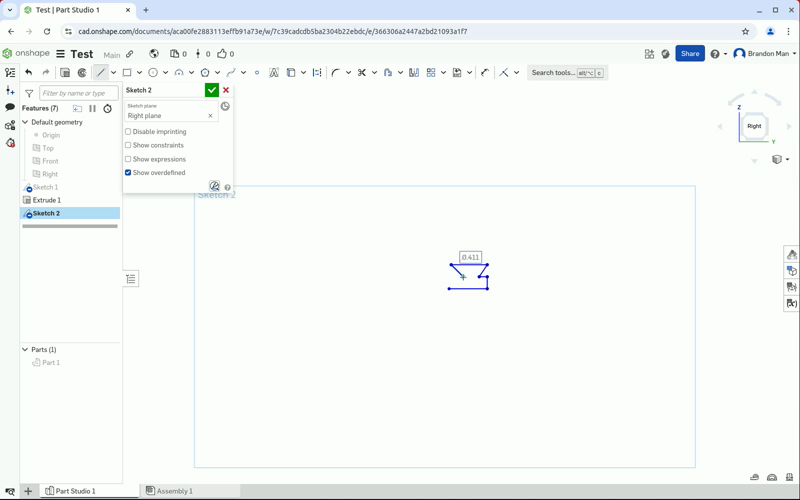
scroll(-6)
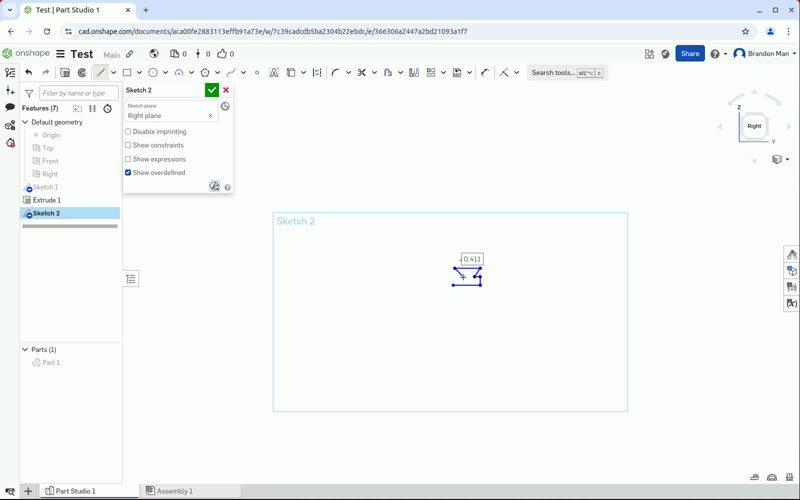
scroll(-6)
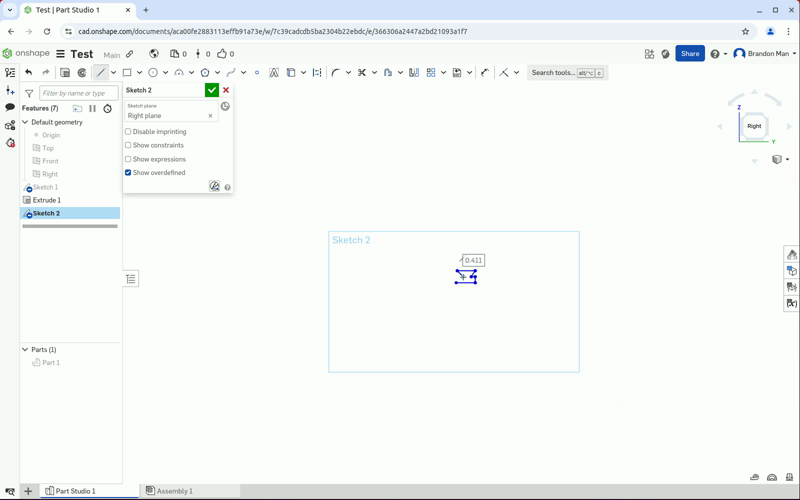
scroll(-6)
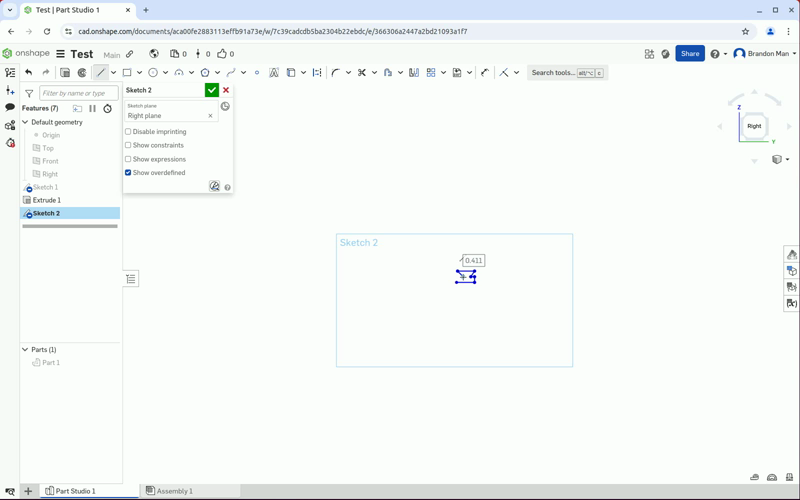
scroll(-6)
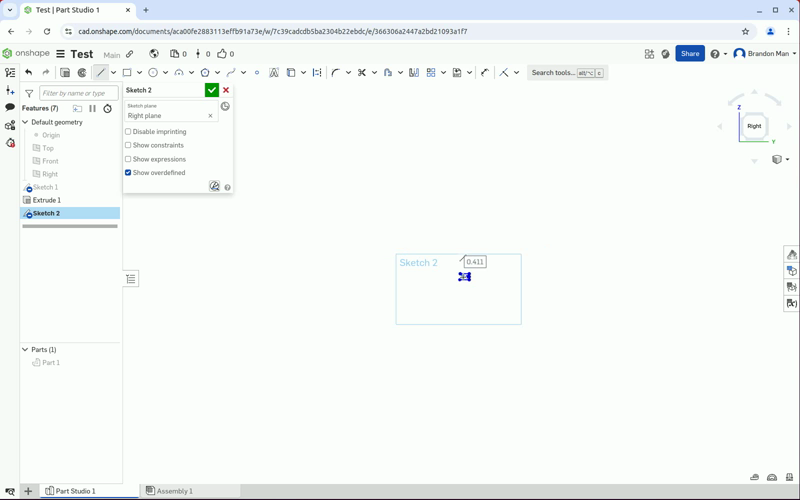
scroll(-6)
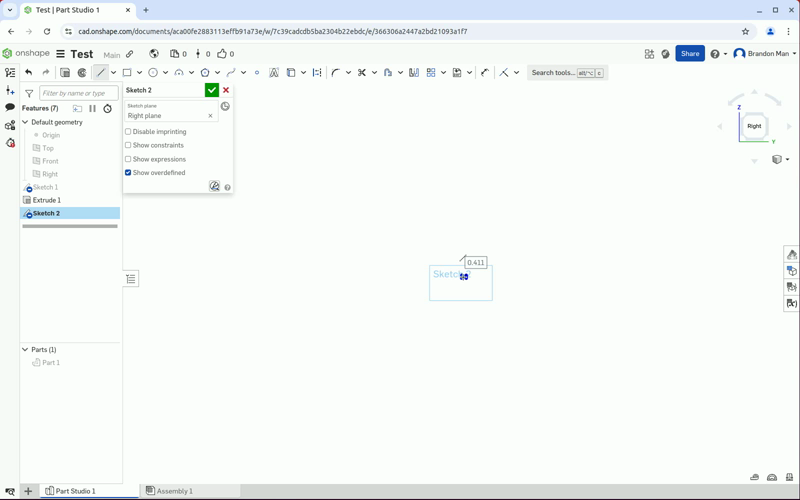
key_up(shift)
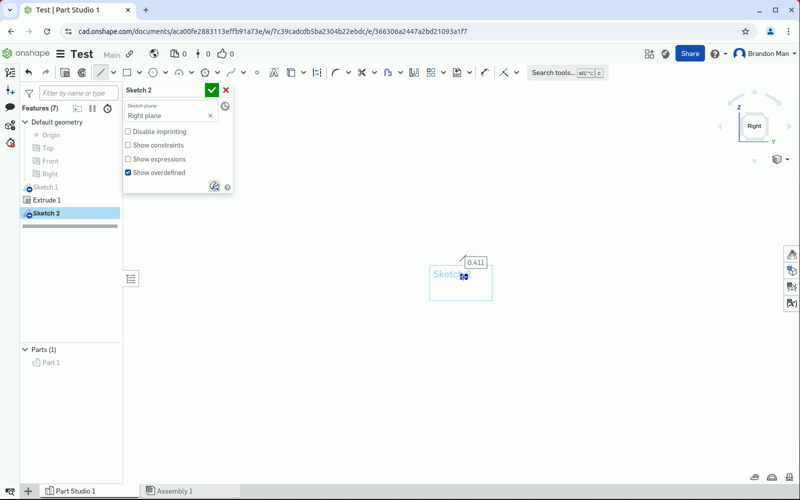
key_down(shift)
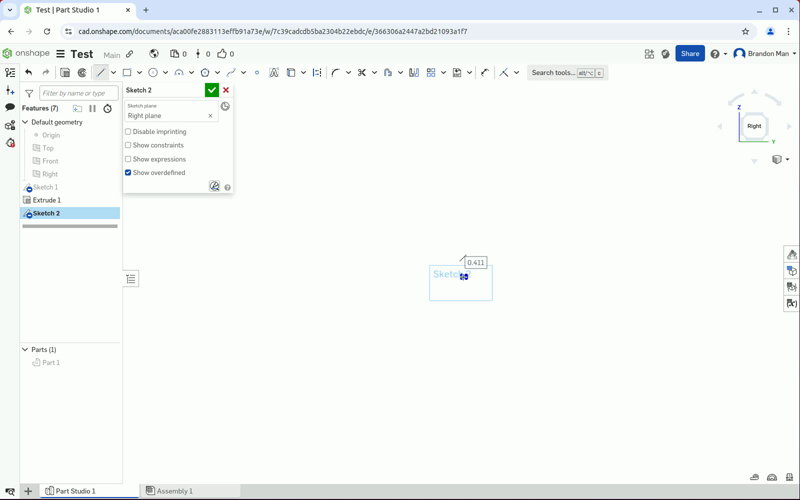
mouse_move(493, 276)
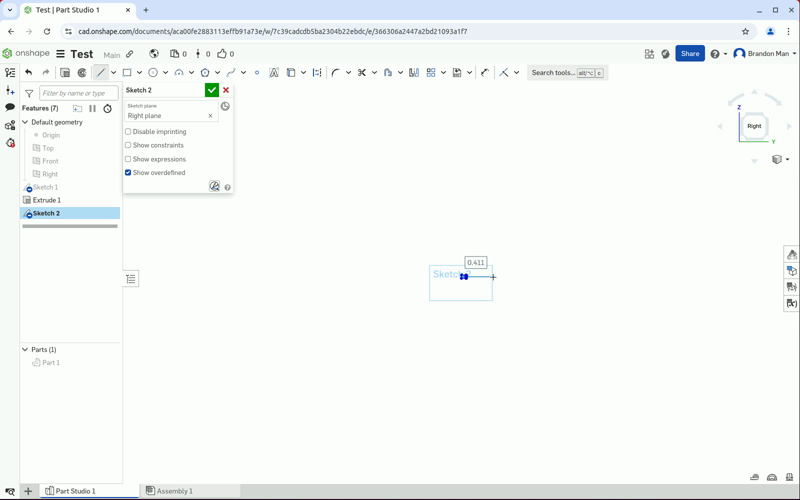
mouse_move(461, 276)
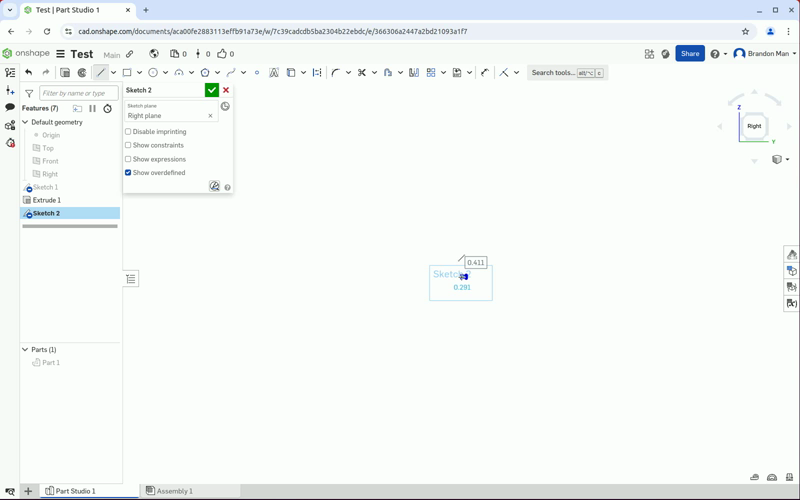
scroll(6)
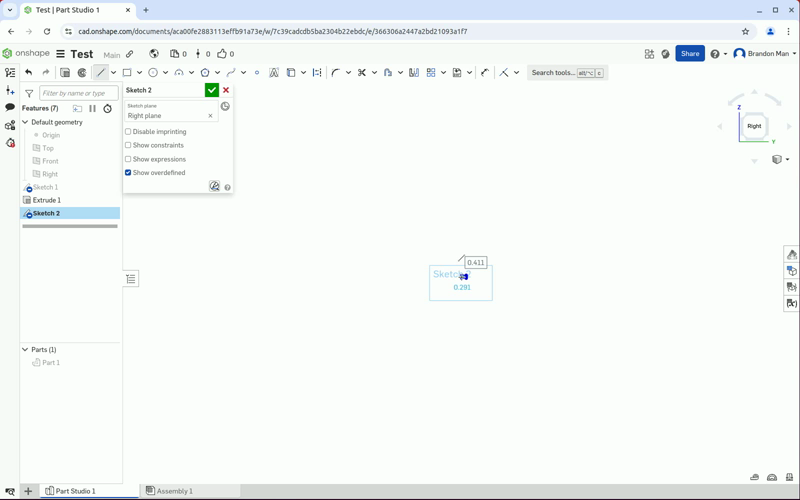
scroll(6)
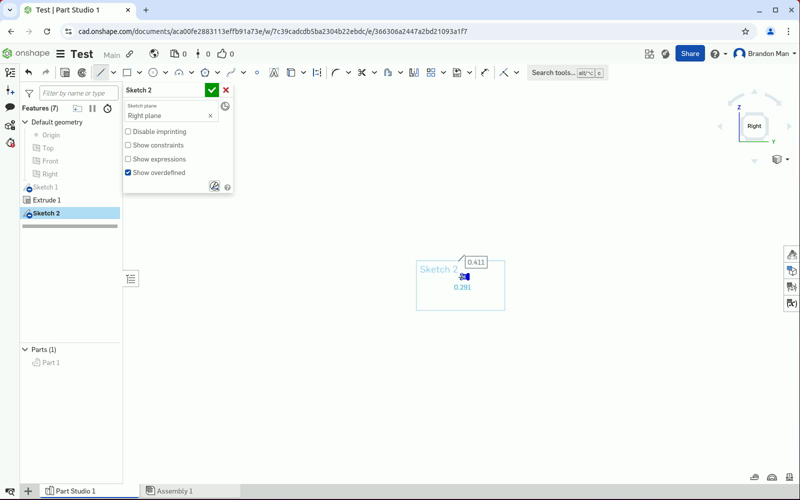
scroll(6)
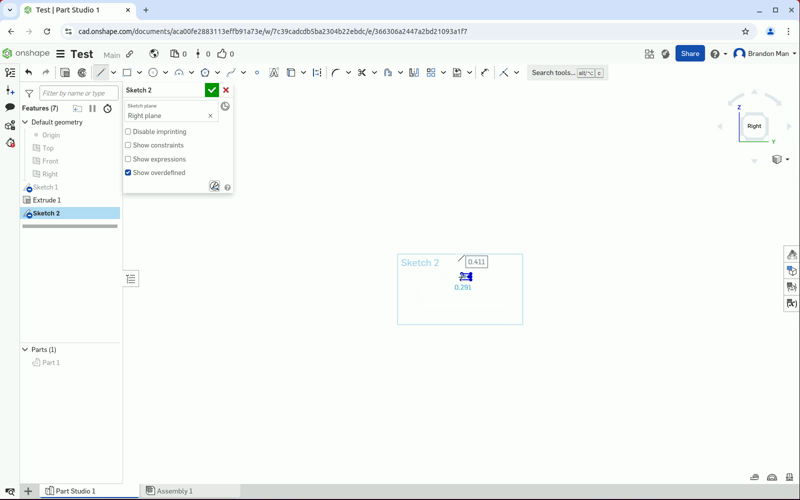
scroll(6)
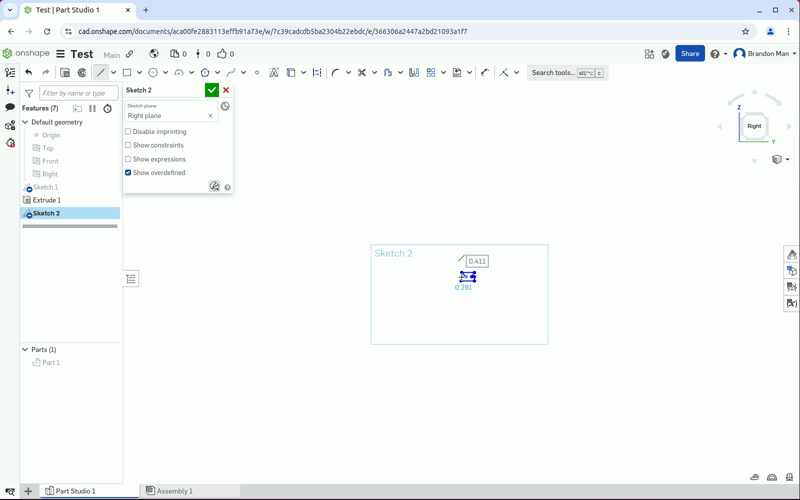
scroll(6)
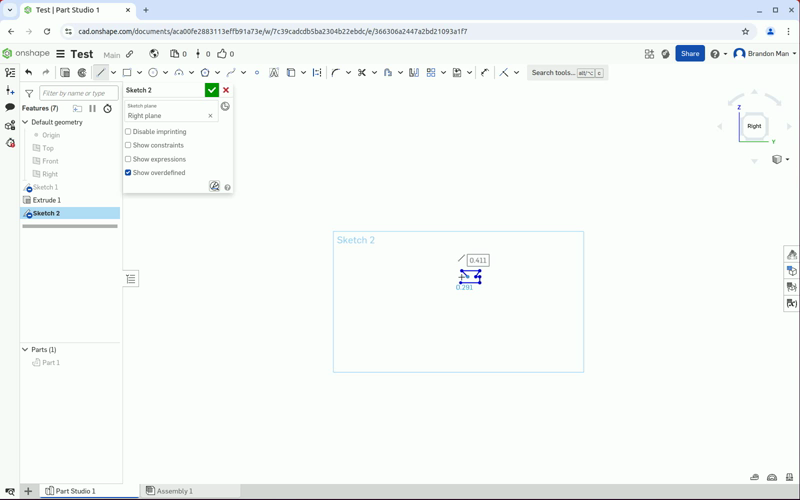
scroll(6)
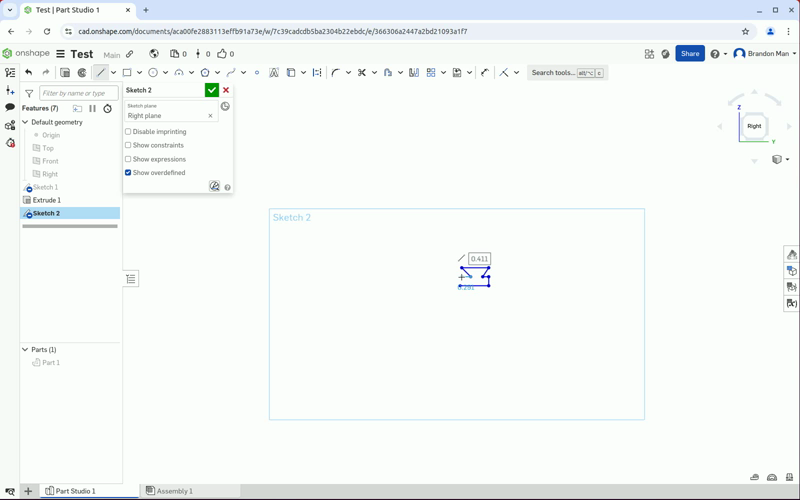
scroll(6)
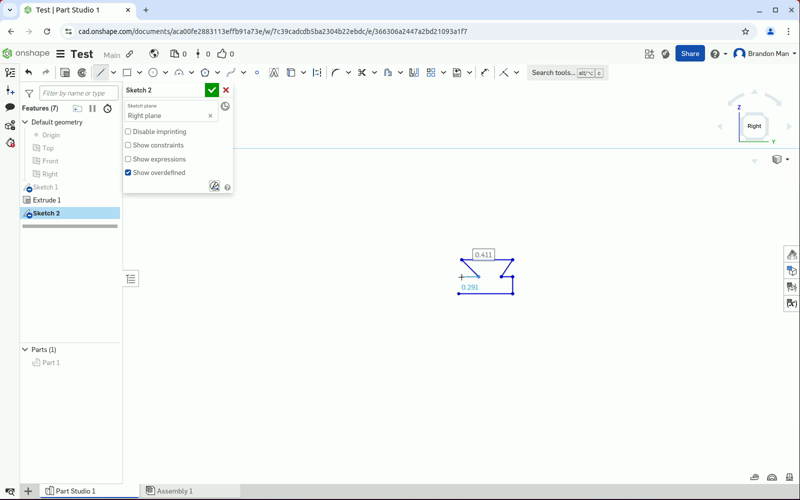
click(461, 276)
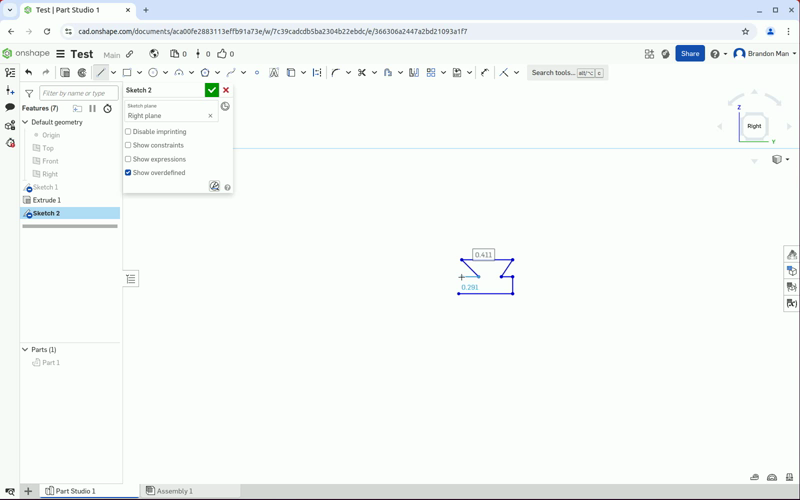
scroll(-6)
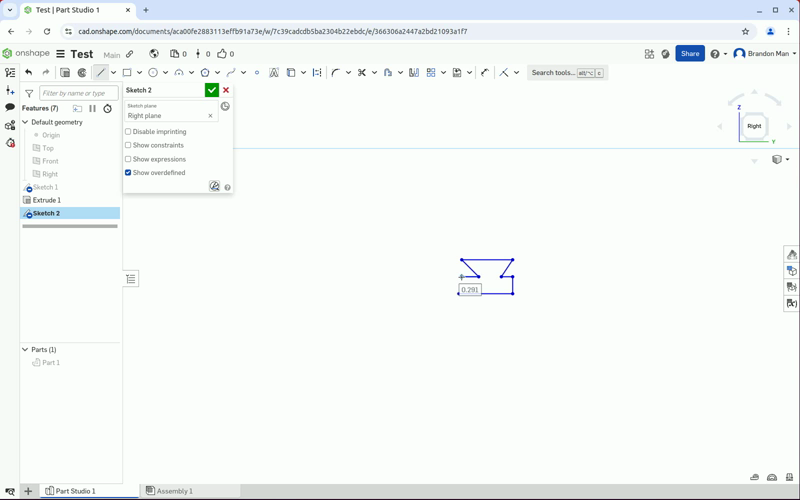
scroll(-6)
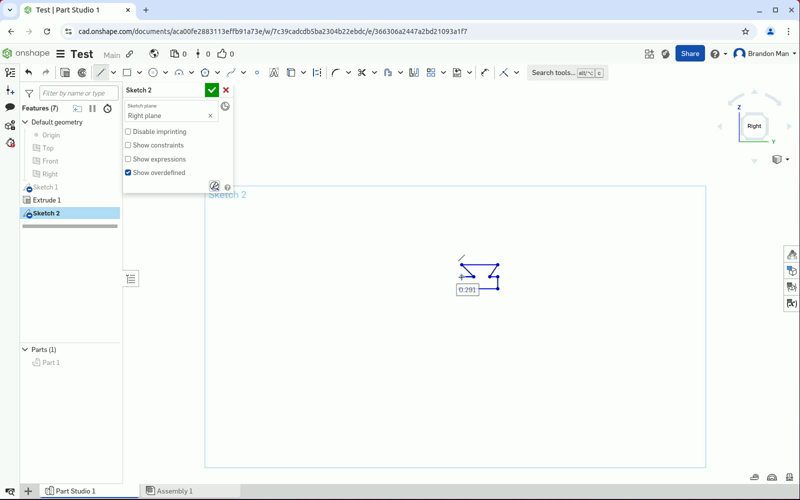
scroll(-6)
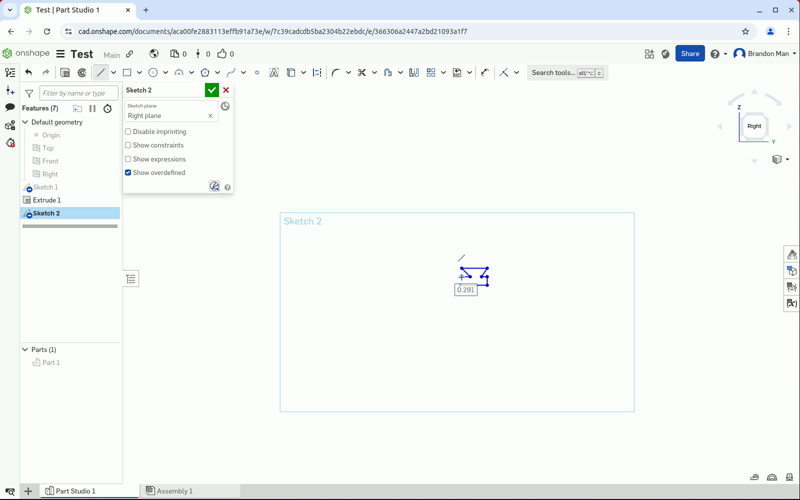
scroll(-6)
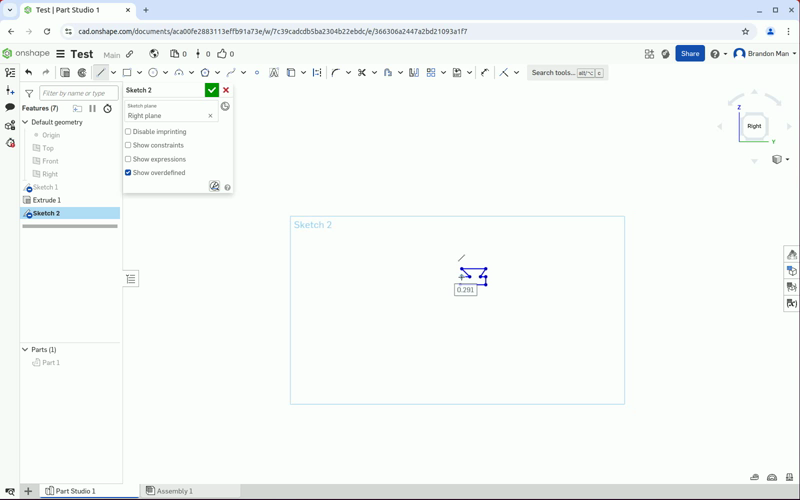
scroll(-6)
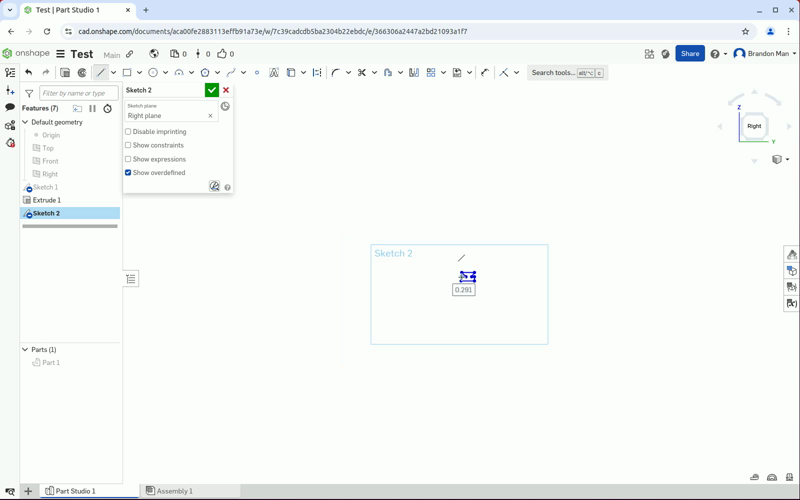
scroll(-6)
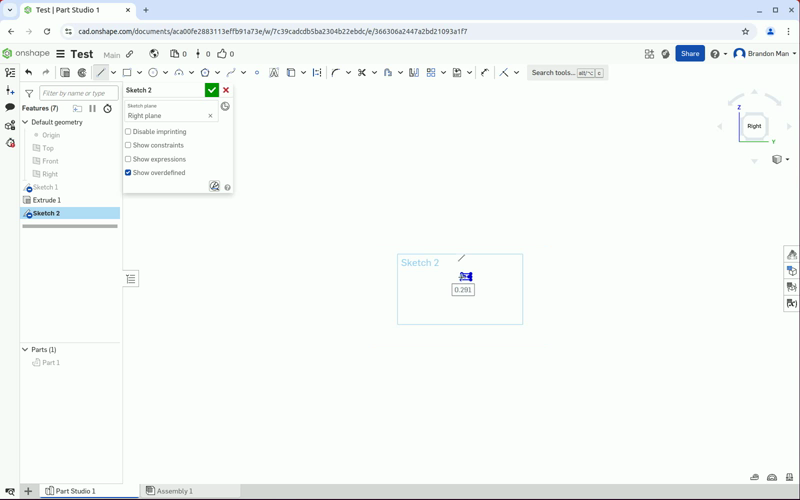
scroll(-6)
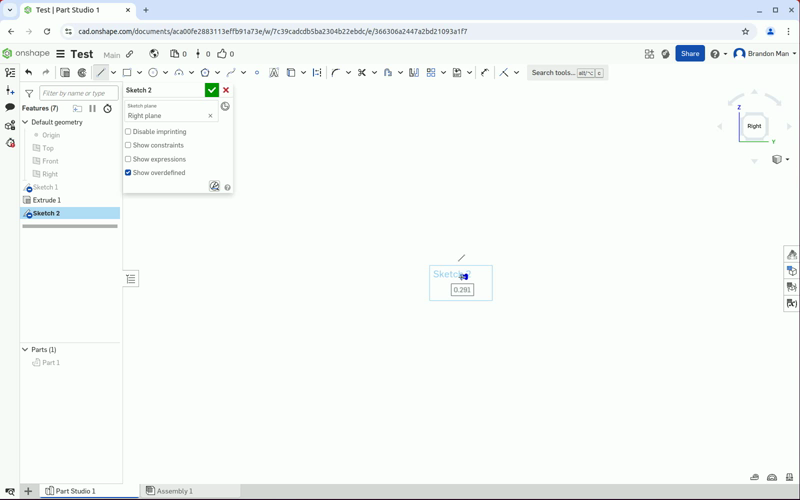
key_up(shift)
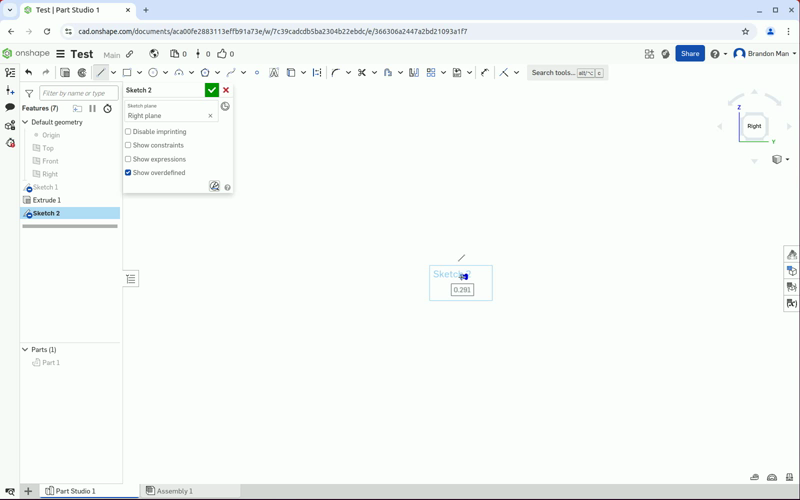
mouse_move(492, 276)
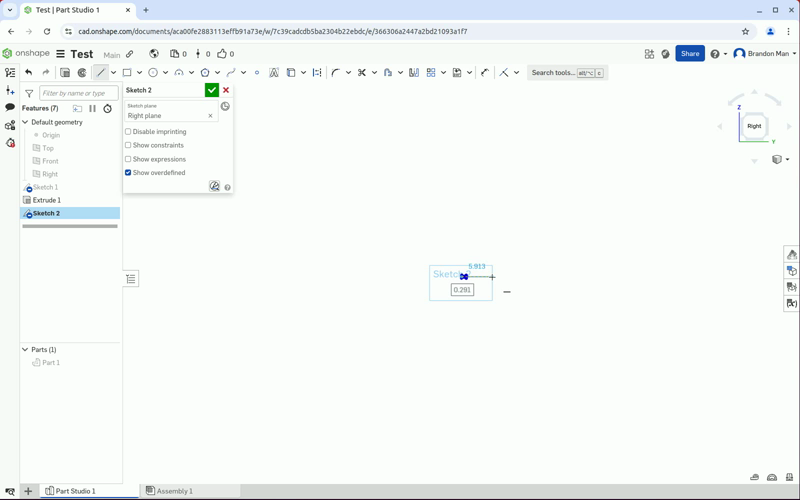
key_down(shift)
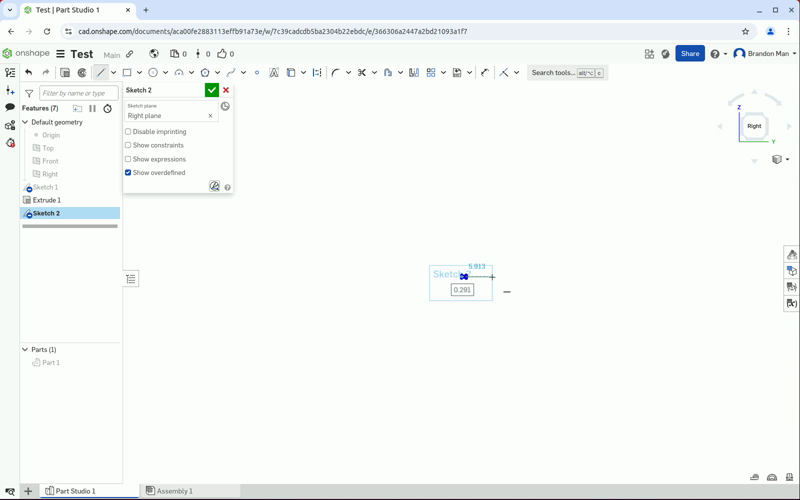
mouse_move(461, 278)
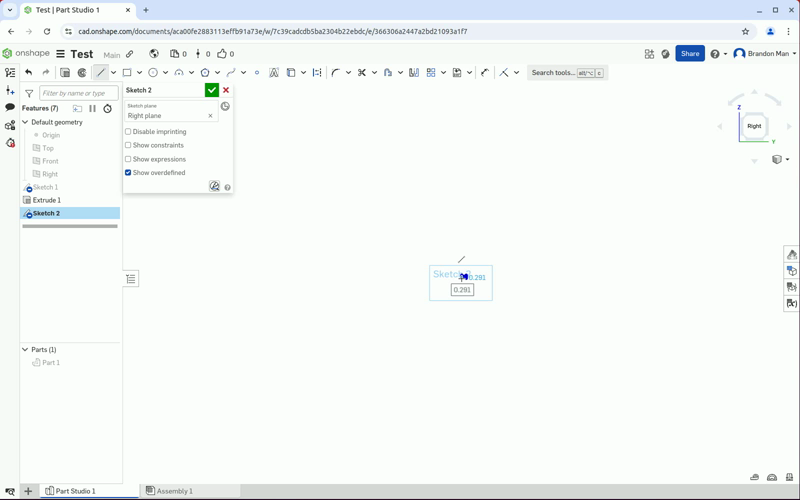
scroll(6)
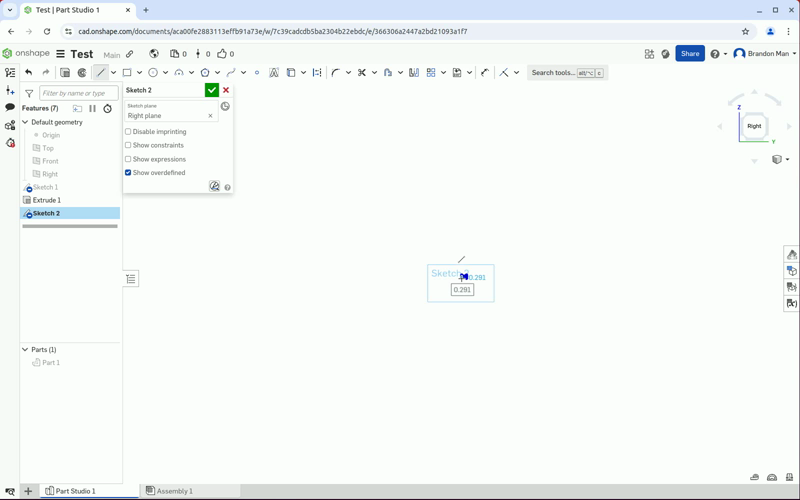
scroll(6)
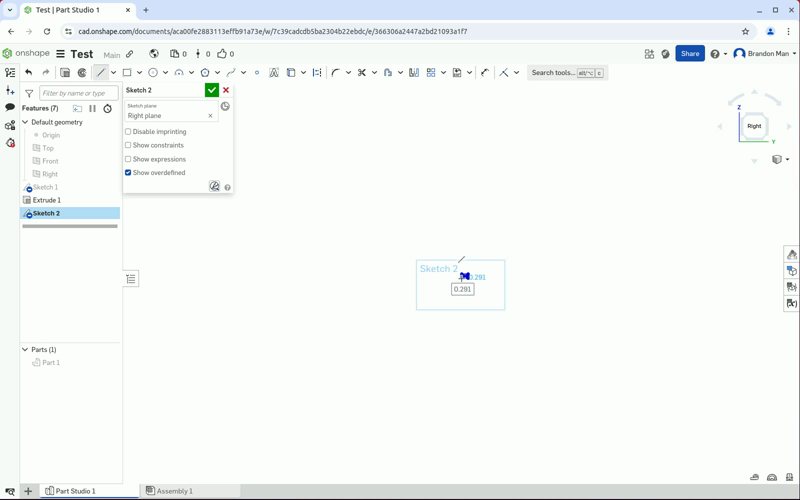
scroll(6)
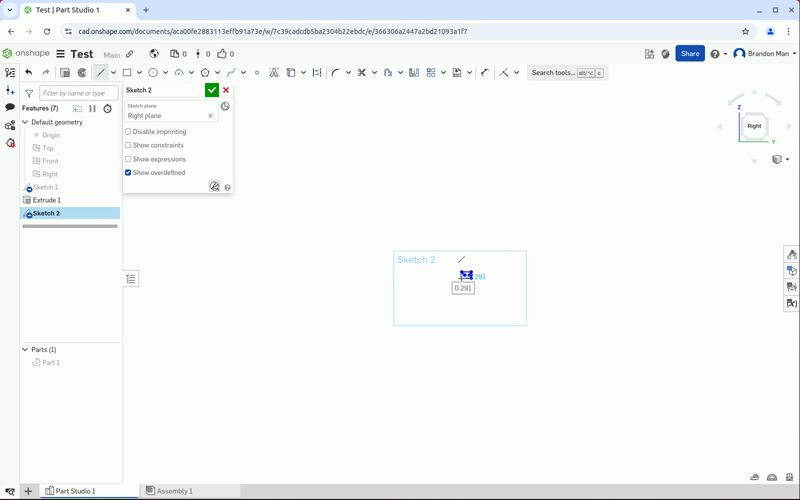
scroll(6)
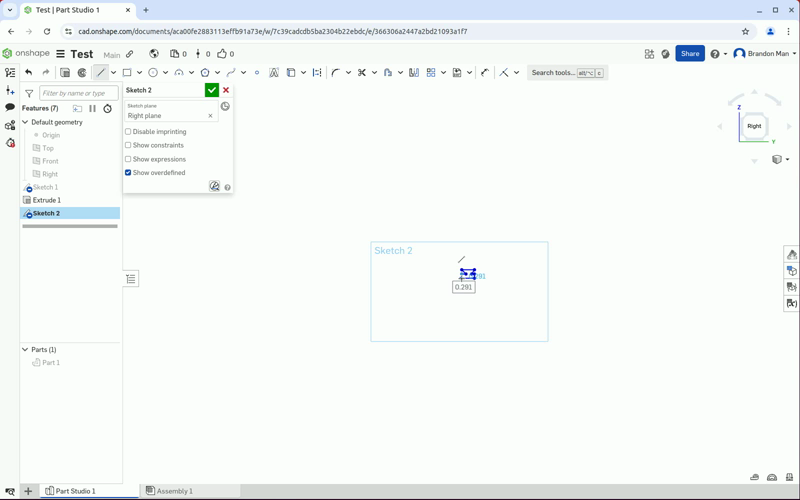
scroll(6)
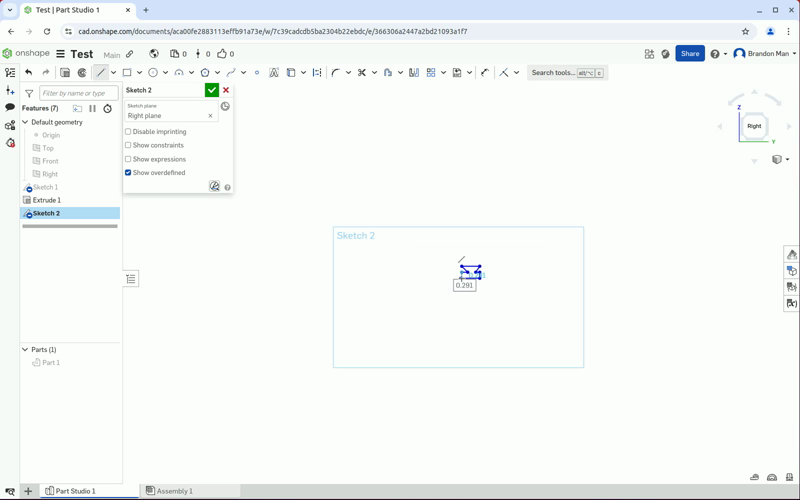
scroll(6)
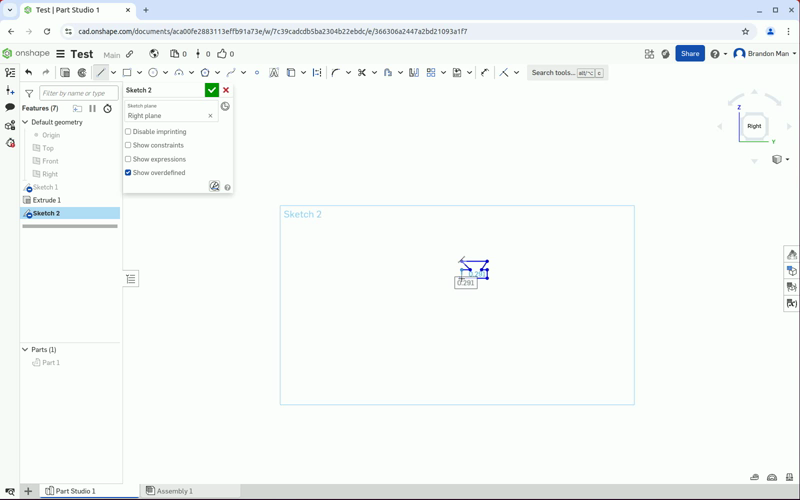
scroll(6)
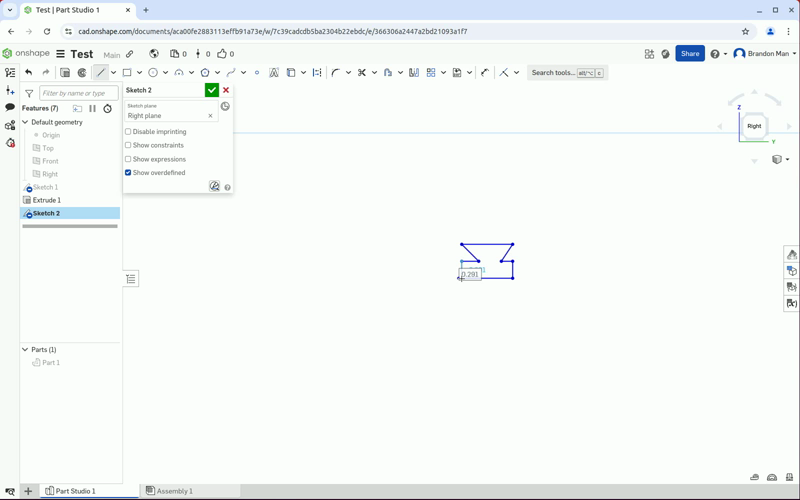
key_up(shift)
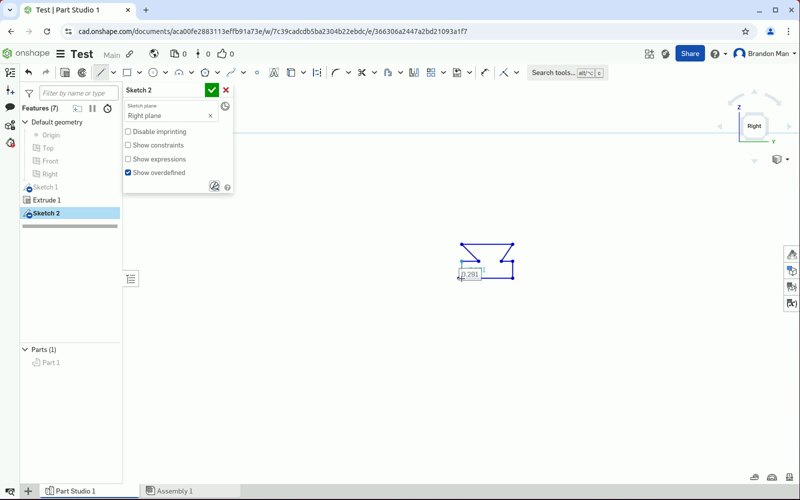
click(461, 278)
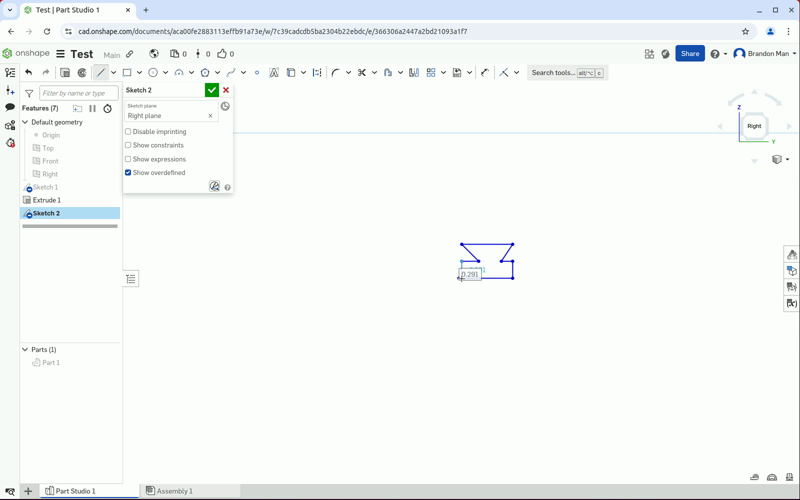
scroll(-6)
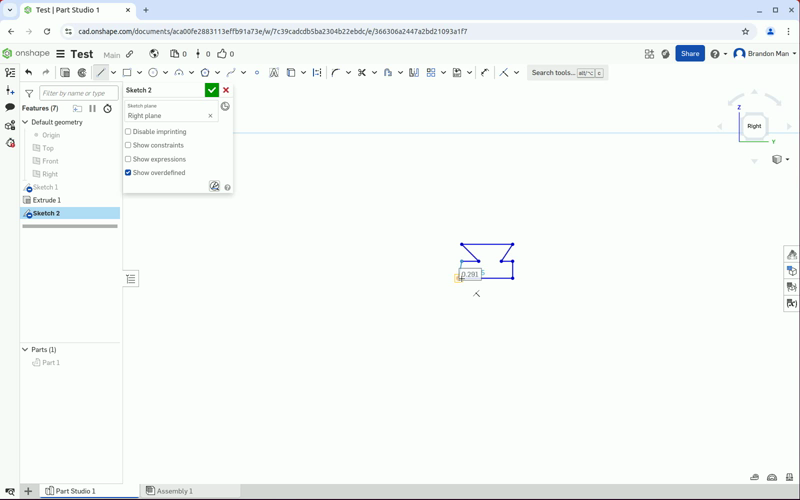
scroll(-6)
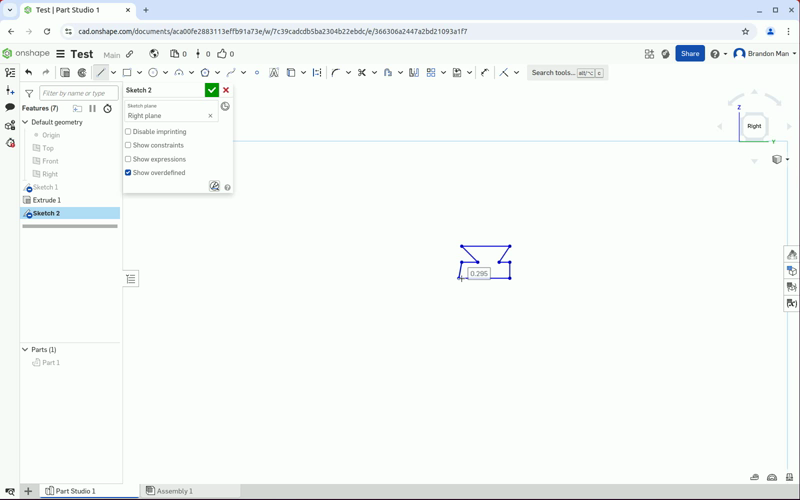
scroll(-6)
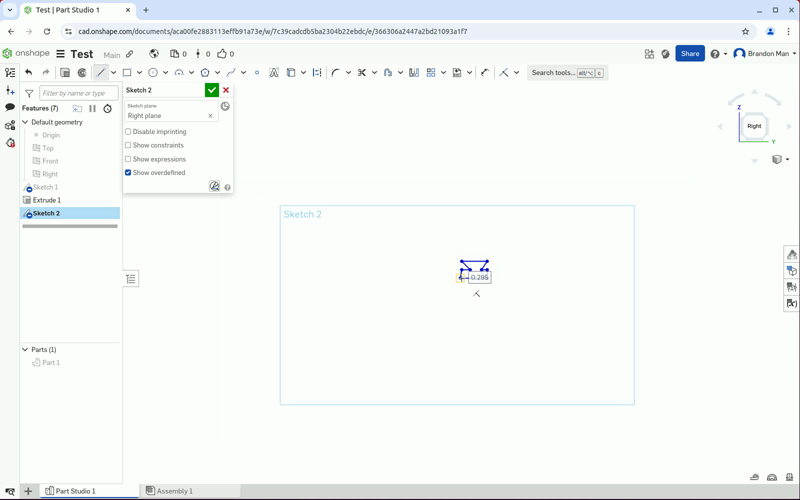
scroll(-6)
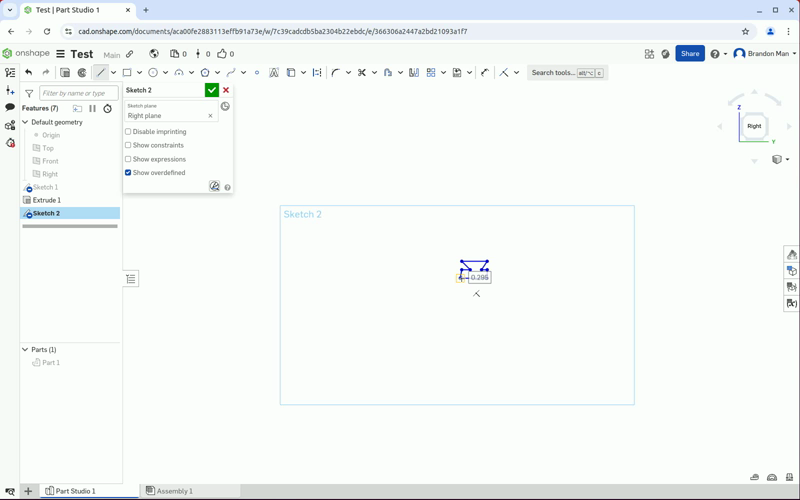
scroll(-6)
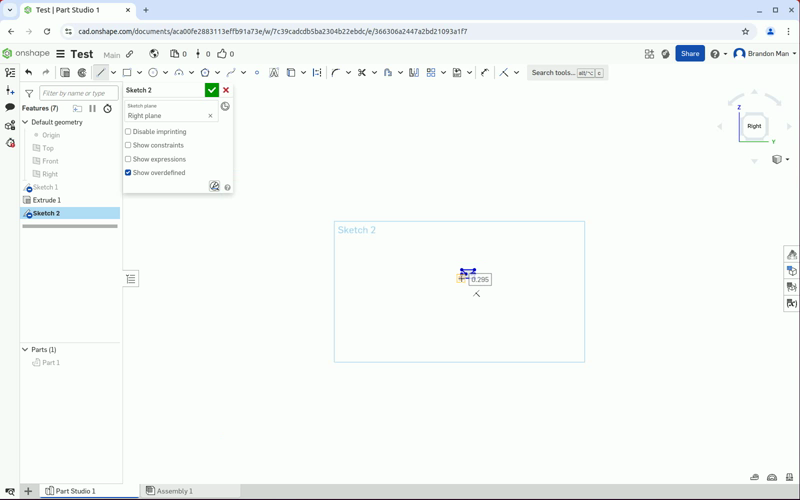
scroll(-6)
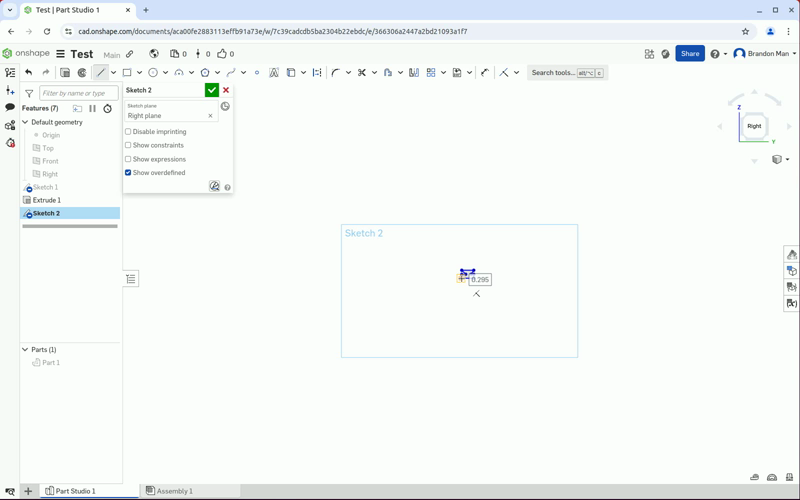
scroll(-6)
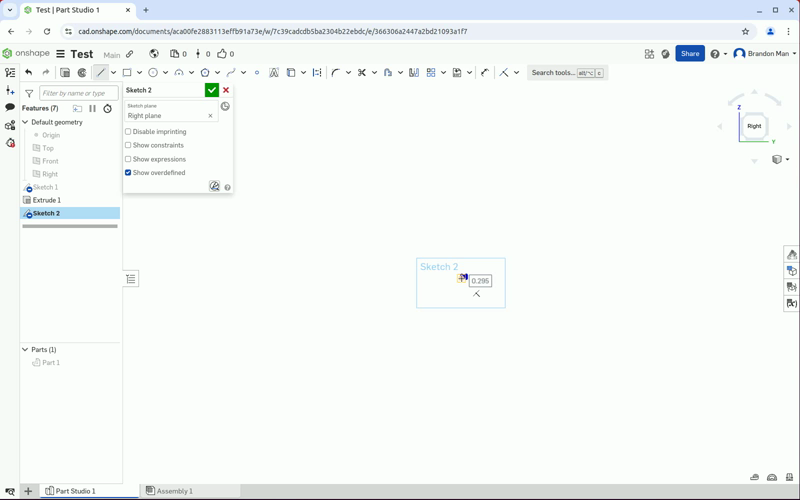
key(esc)
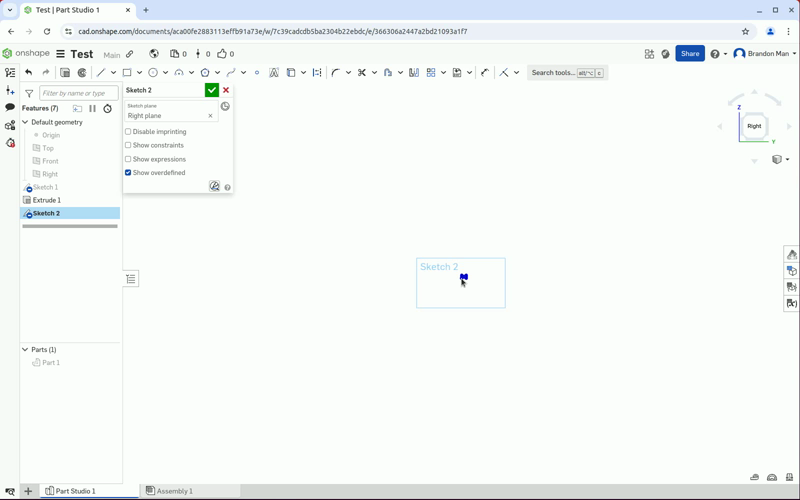
mouse_move(465, 275)
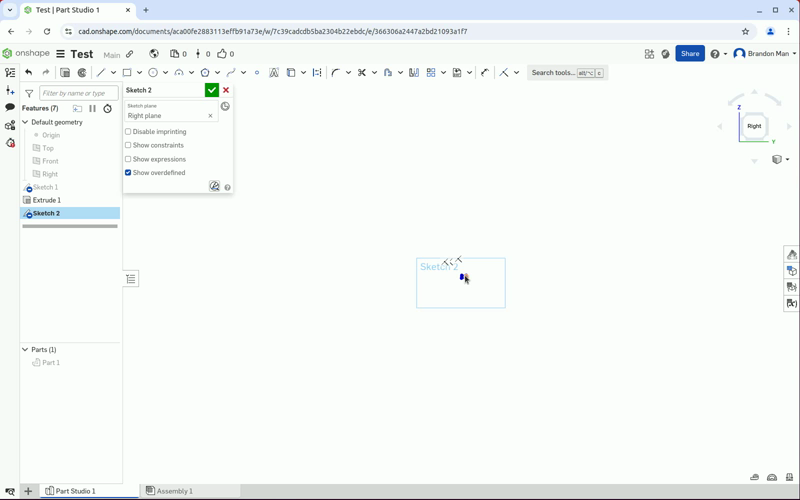
scroll(6)
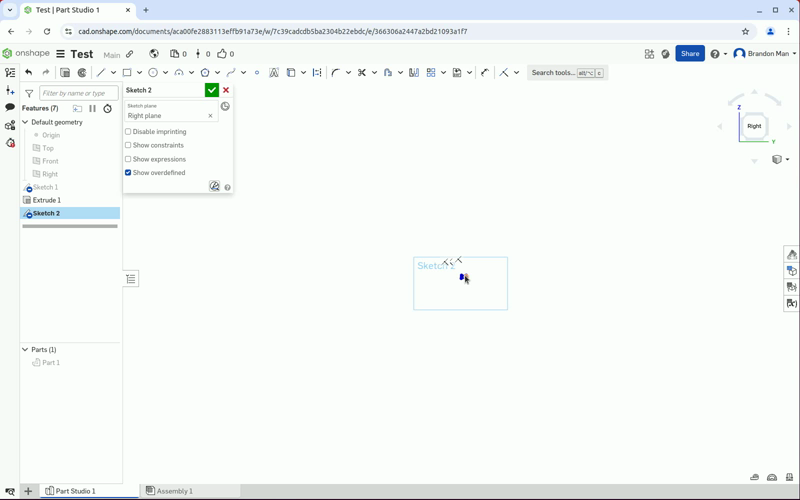
scroll(6)
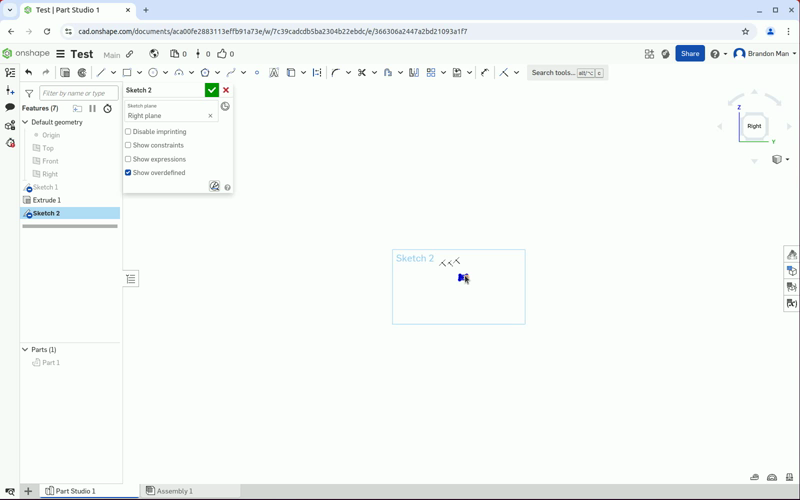
scroll(6)
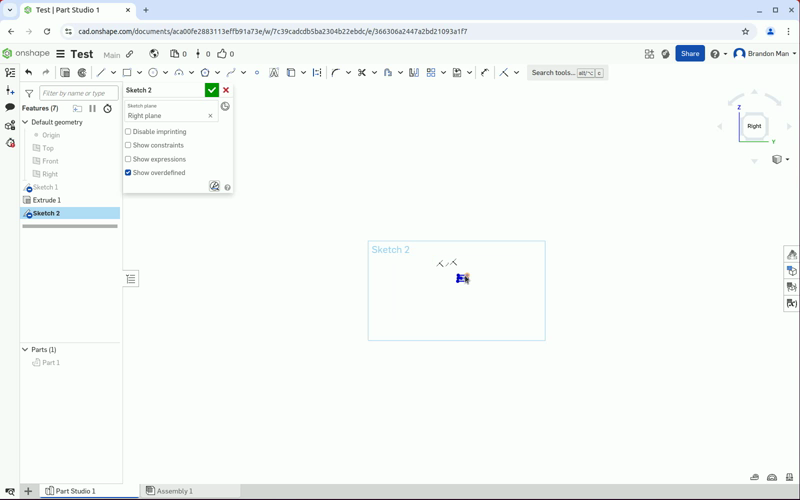
scroll(6)
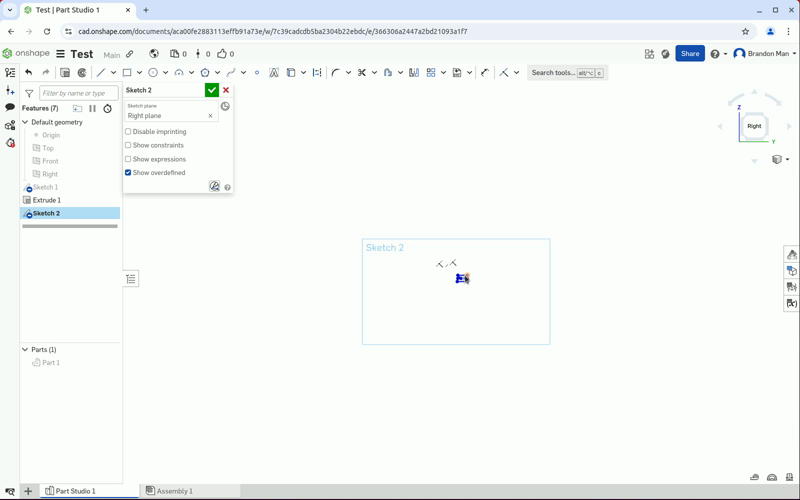
scroll(6)
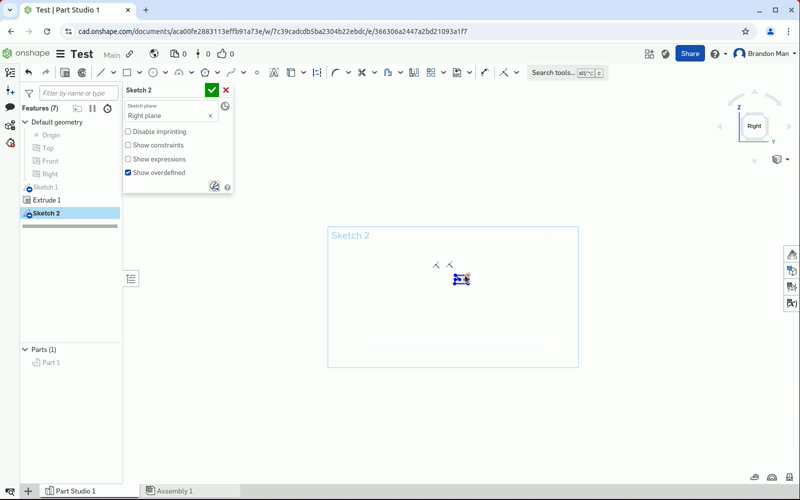
scroll(6)
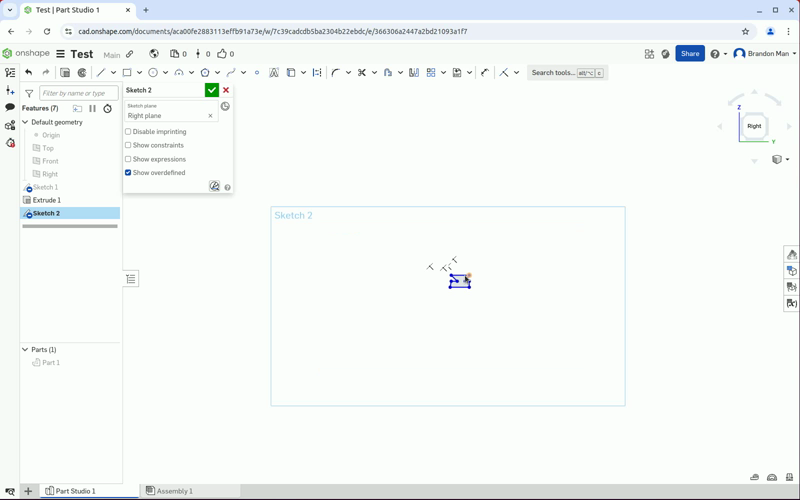
scroll(6)
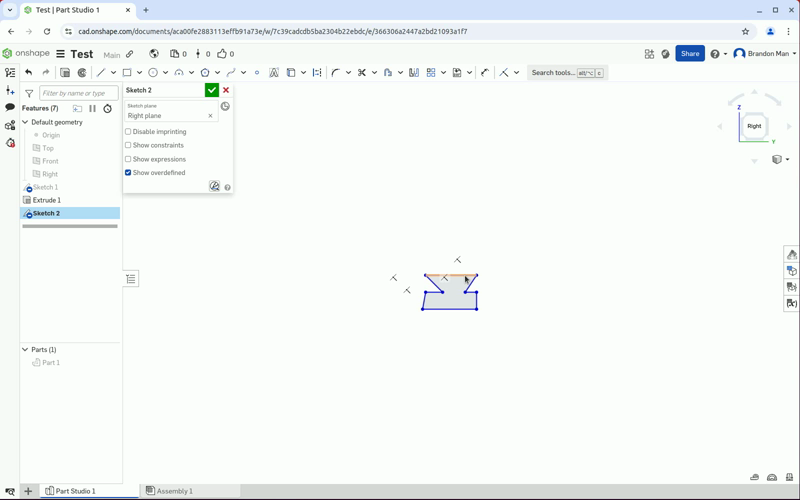
click(465, 275)
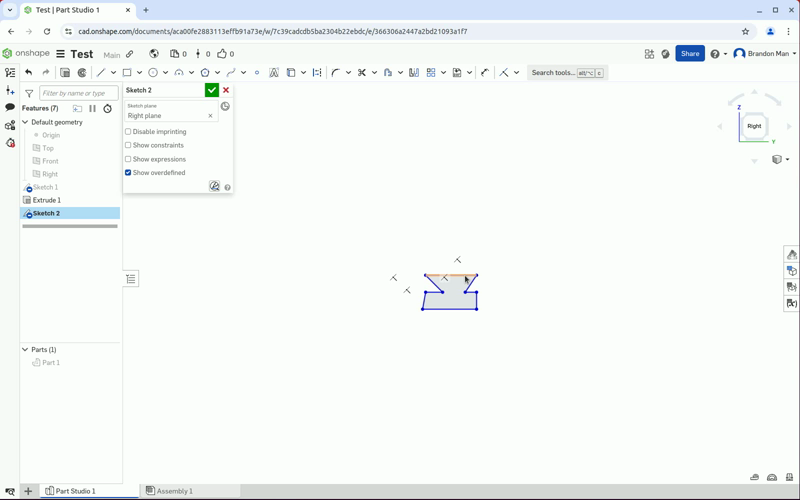
scroll(-6)
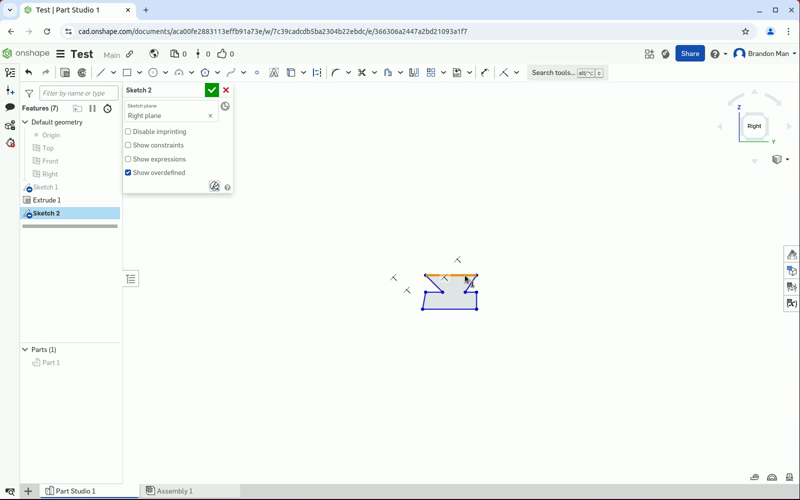
scroll(-6)
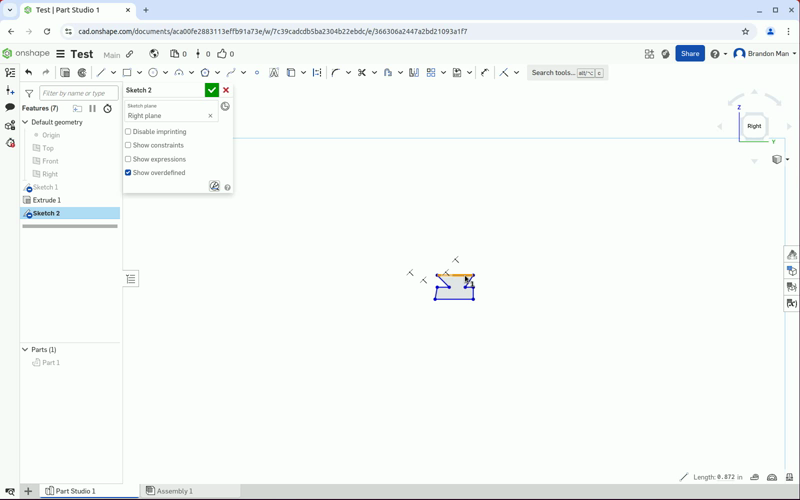
scroll(-6)
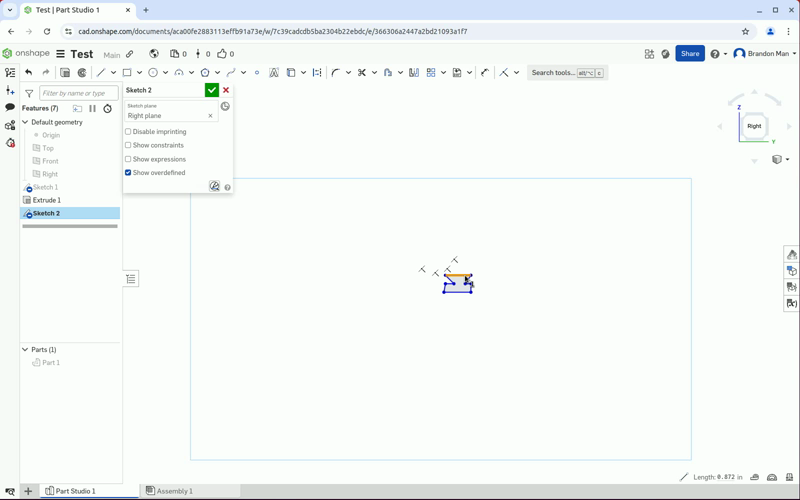
scroll(-6)
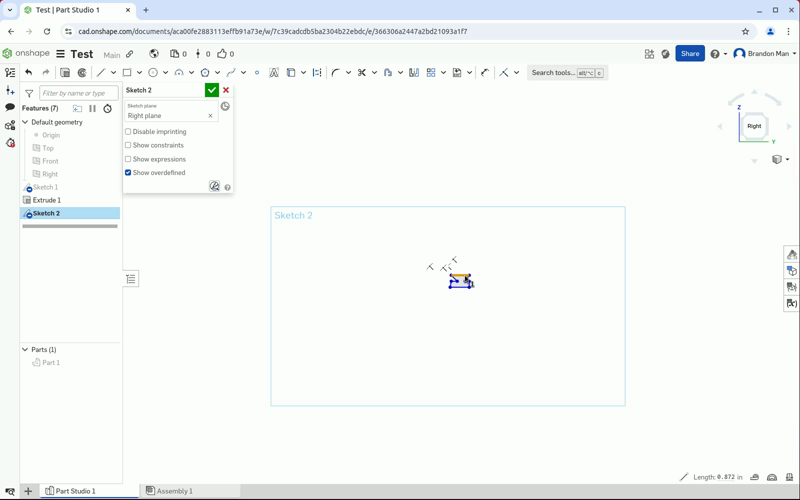
scroll(-6)
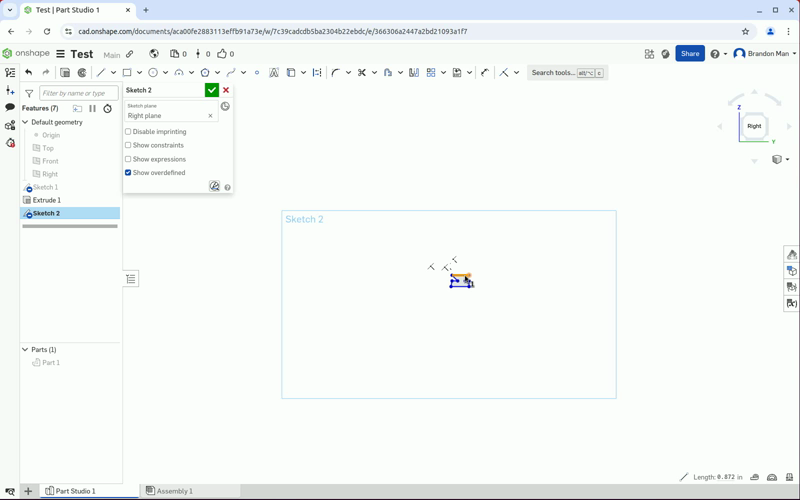
scroll(-6)
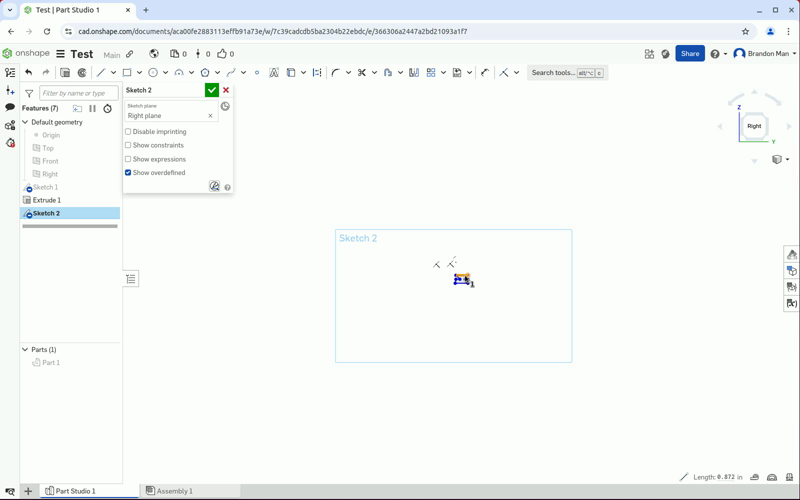
scroll(-6)
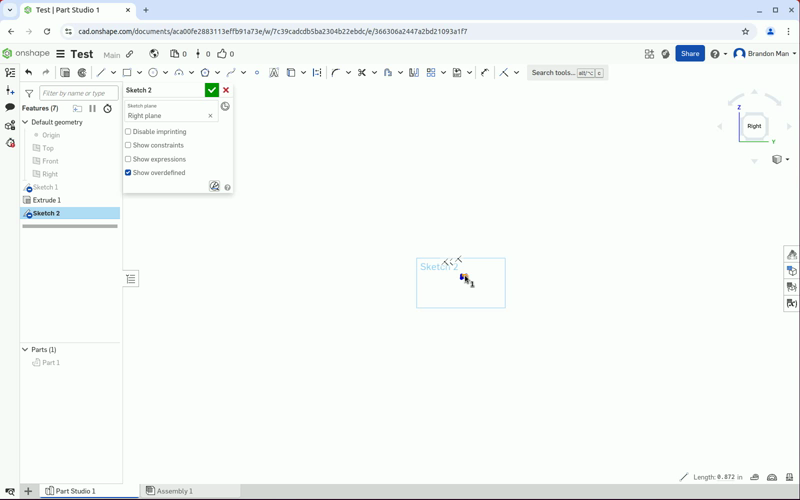
mouse_move(73, 352)
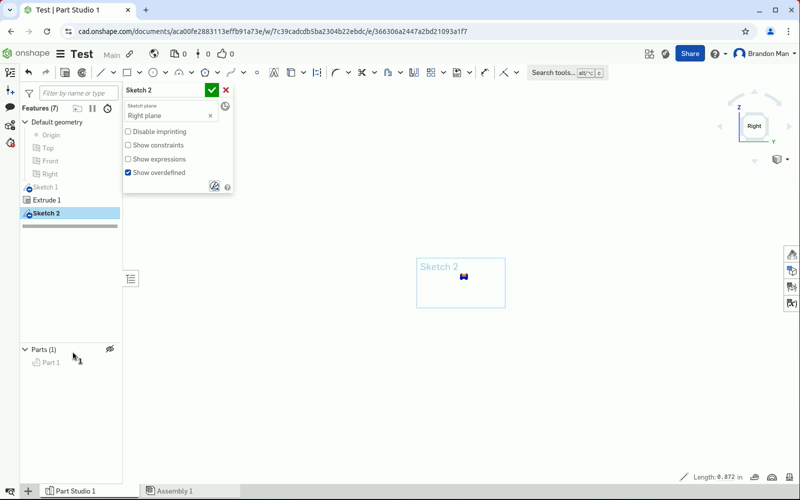
key(shift+y)
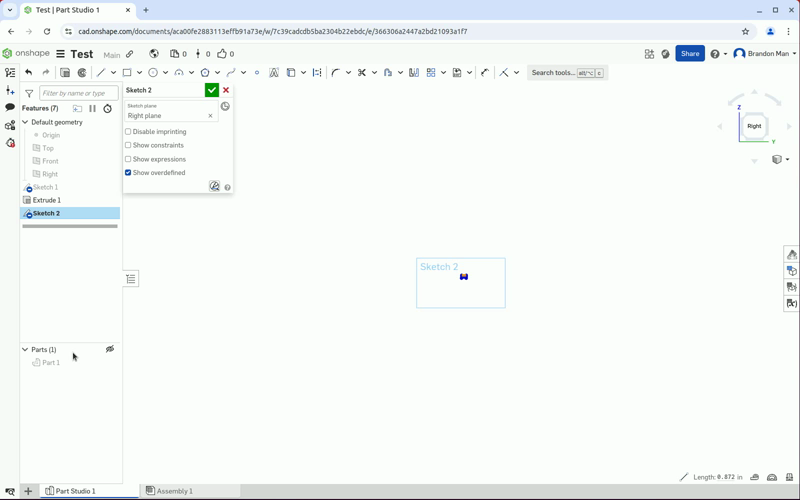
key(shift+e)
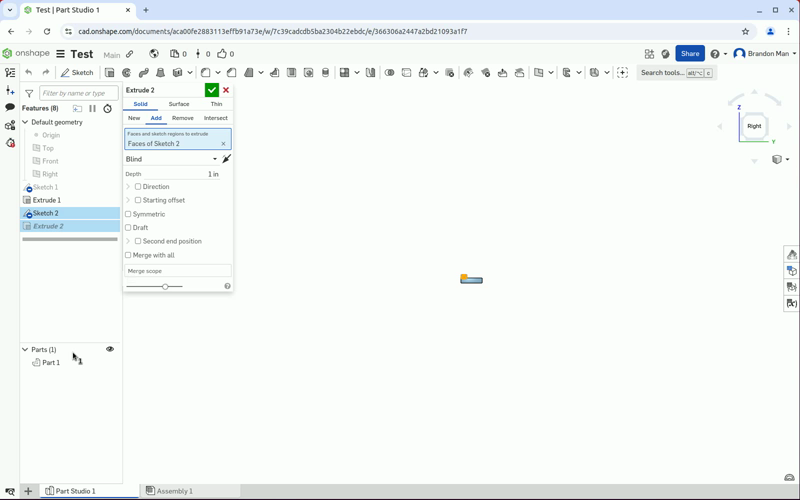
mouse_move(143, 106)
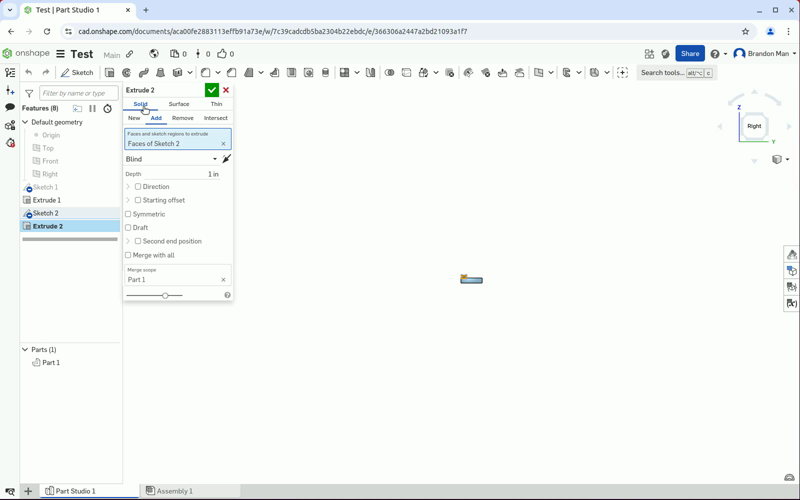
click(143, 106)
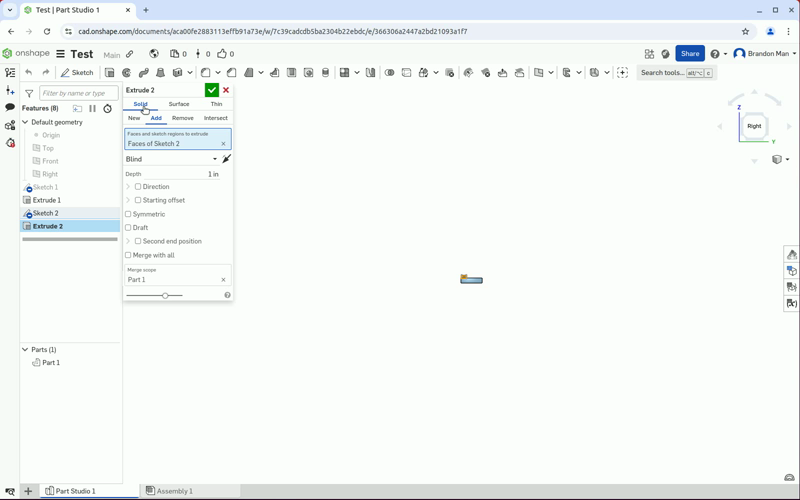
mouse_move(137, 120)
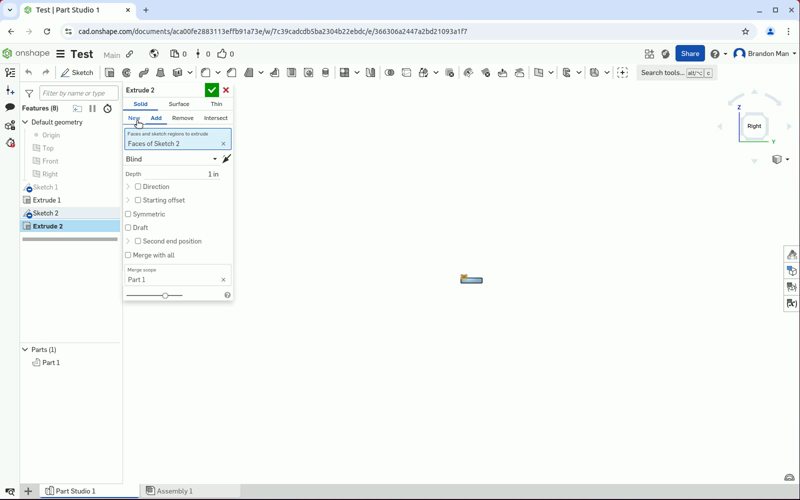
click(137, 120)
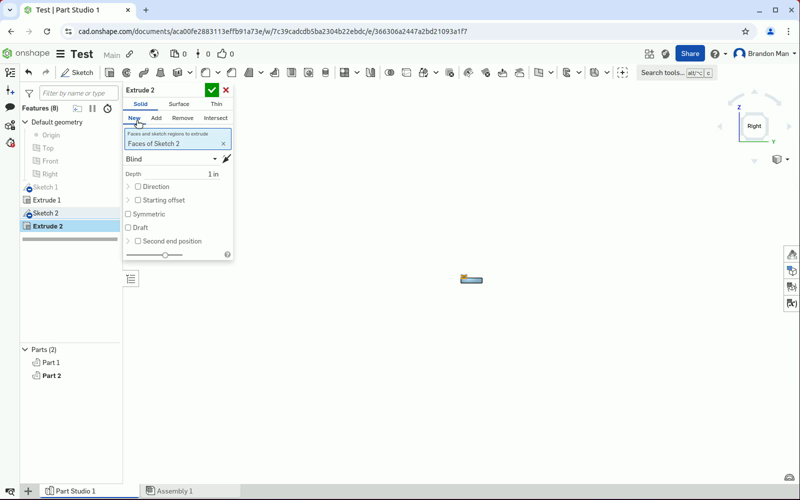
key(tab, 4)
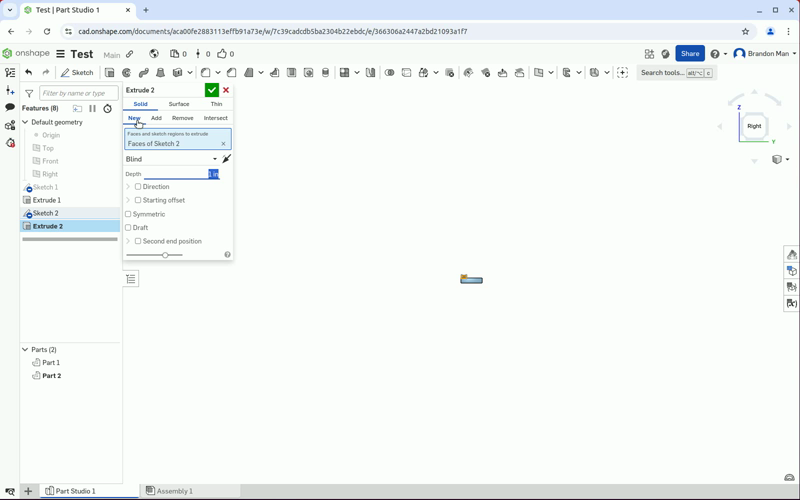
text(23.108)
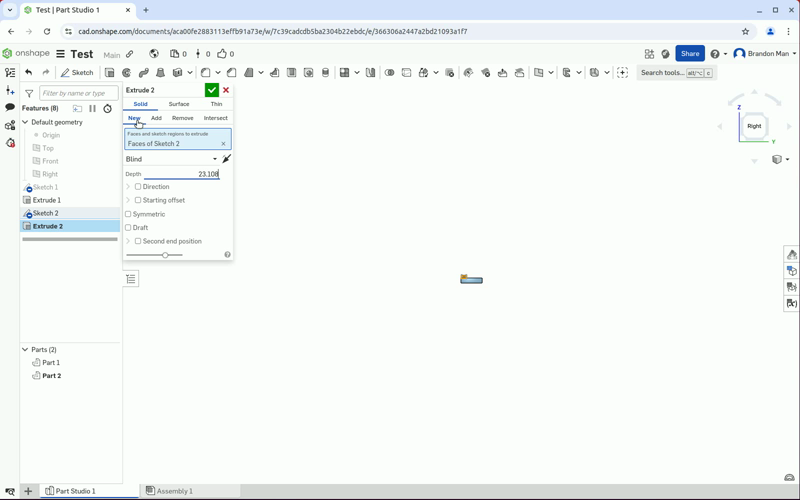
key(enter)
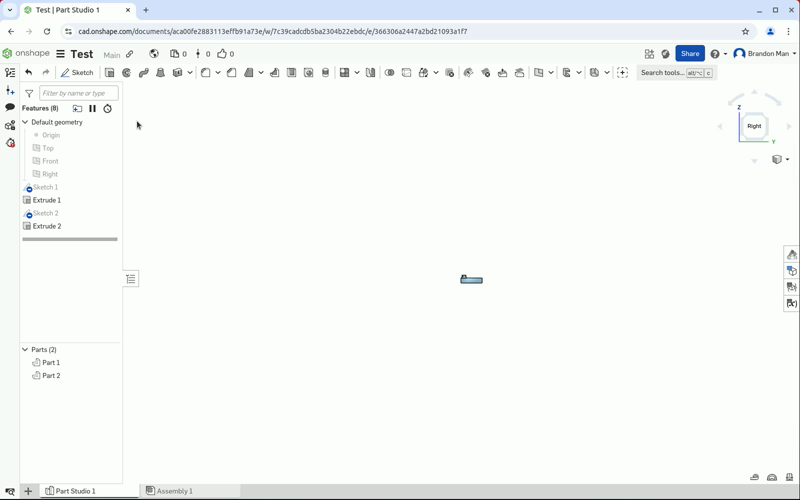
key(shift+h)
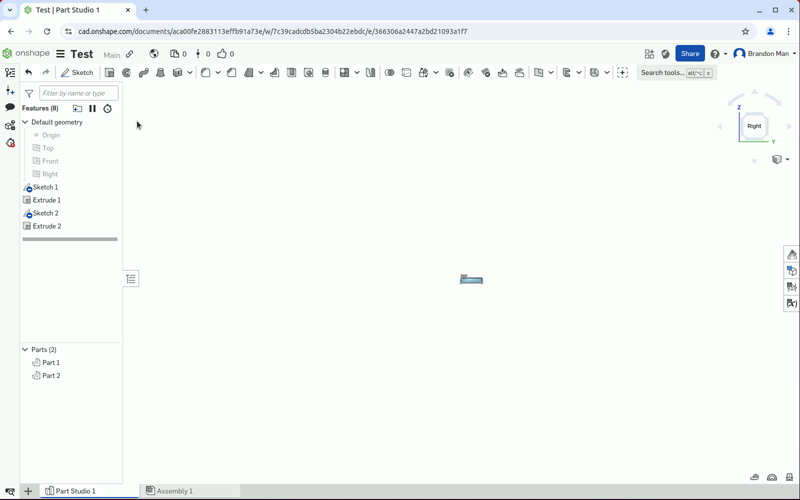
key(shift+h)
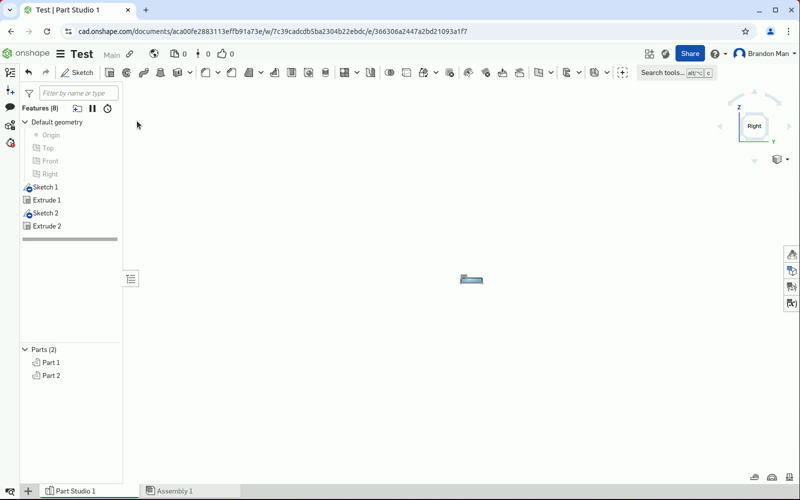
key(shift+7)
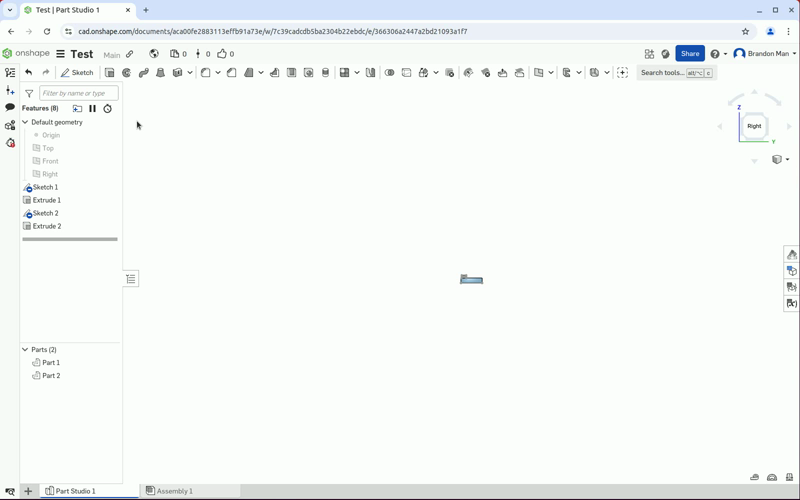
key(right, 2)
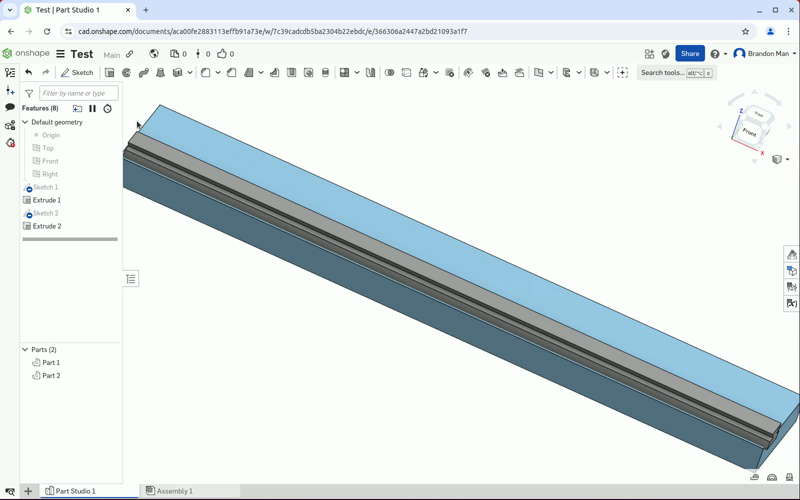
key(down, 2)
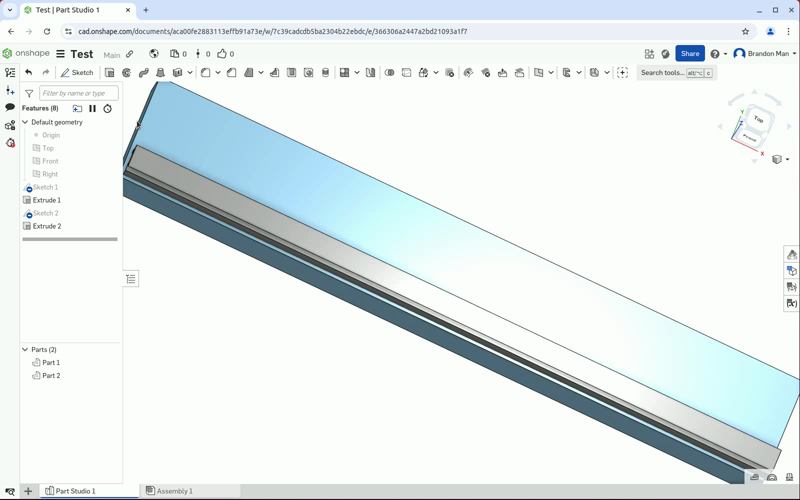
key(up, 2)
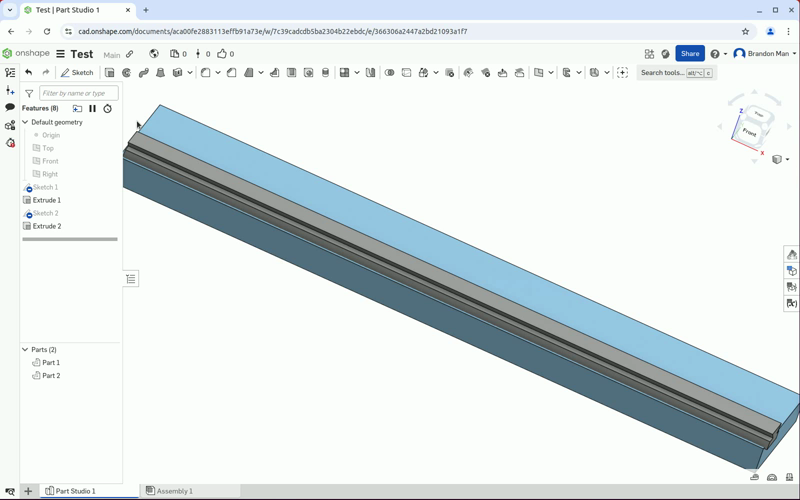
key(left, 2)
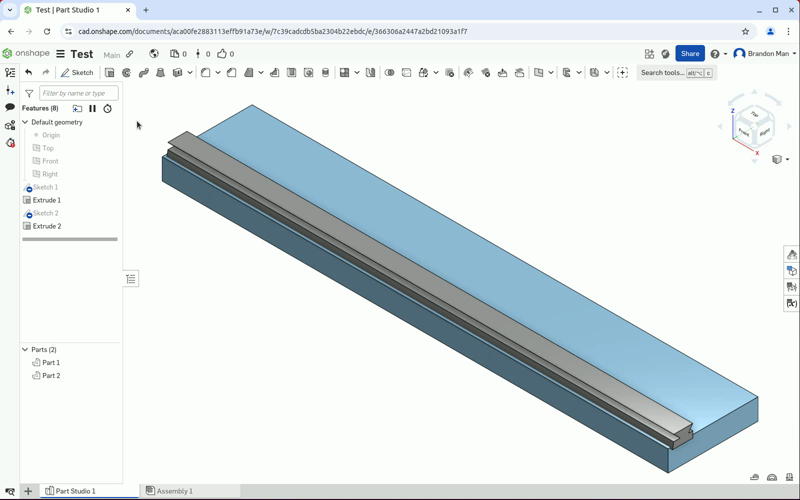
mouse_move(73, 189)
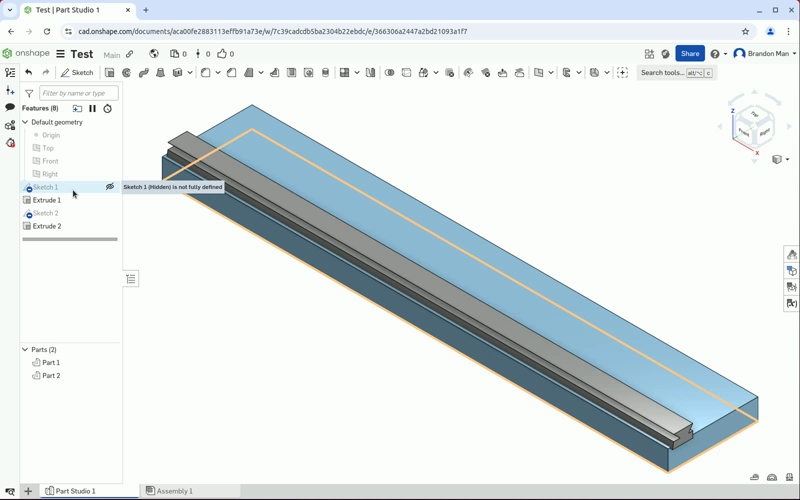
click(73, 189)